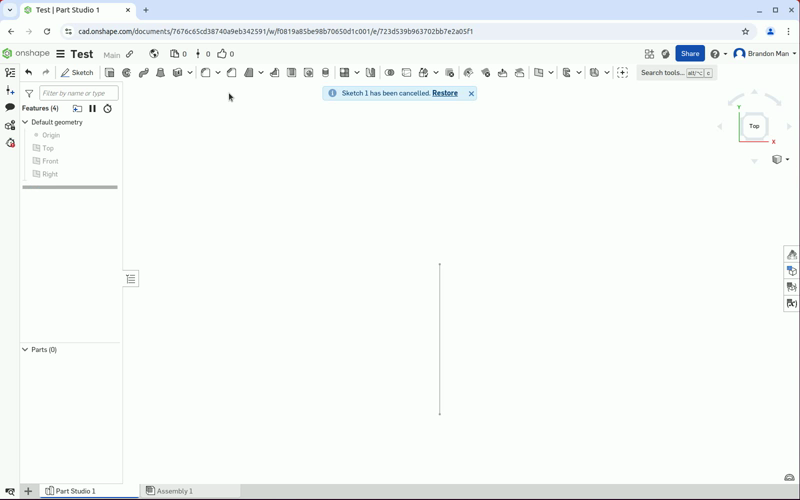
key(shift+h)
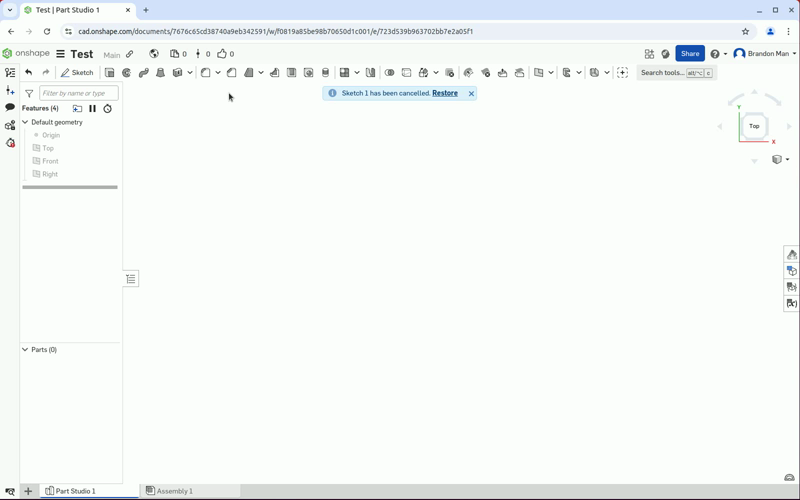
key(shift+s)
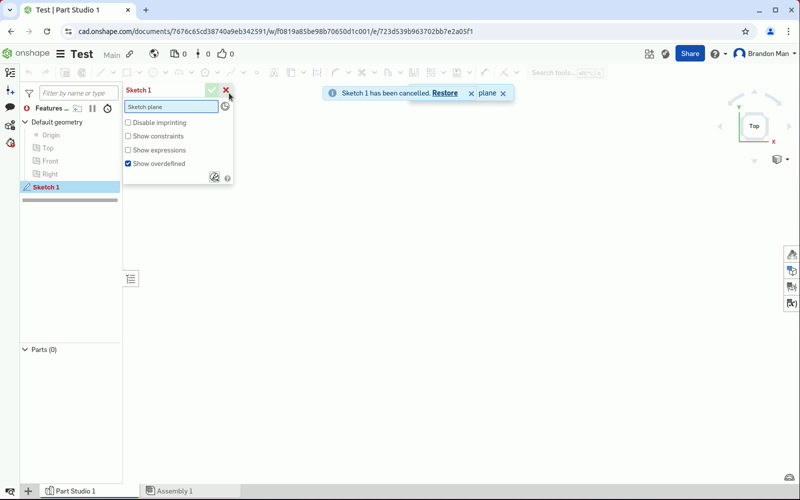
mouse_move(73, 150)
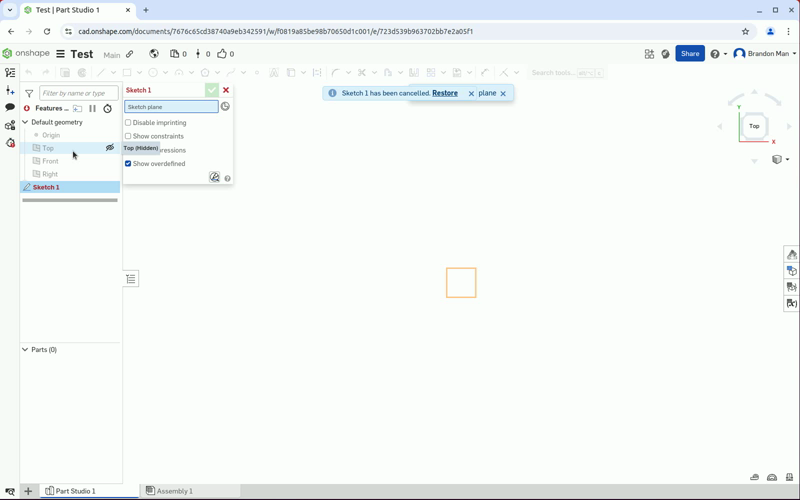
click(73, 150)
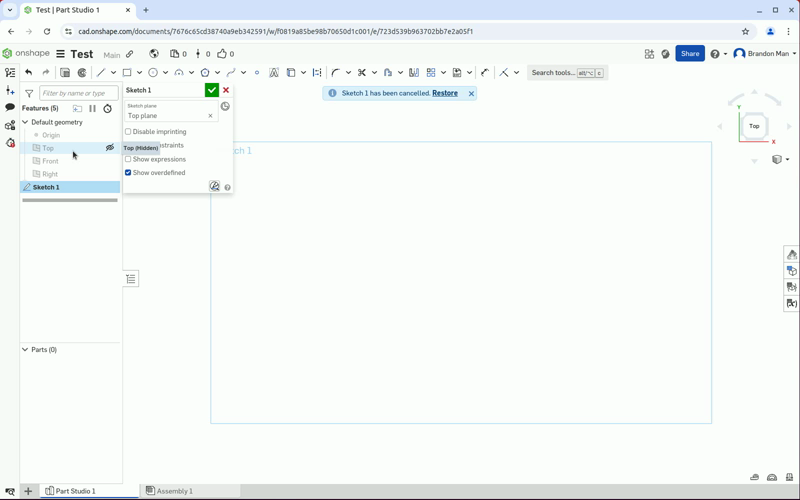
mouse_move(73, 352)
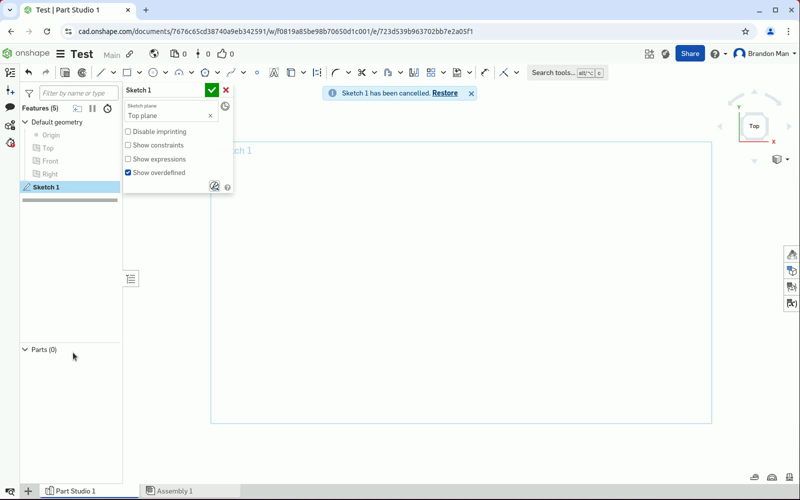
key(y)
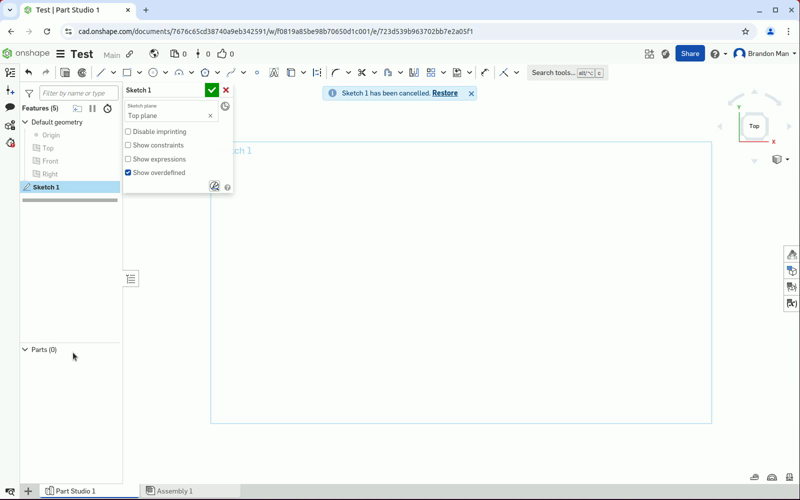
key(a)
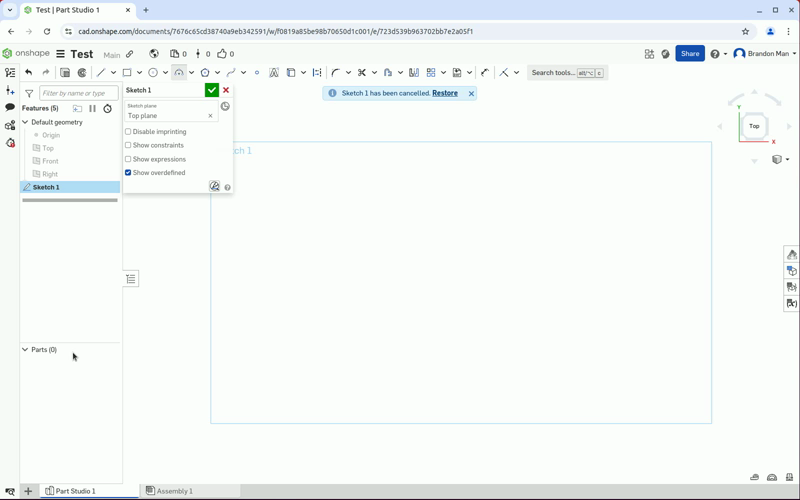
key_down(shift)
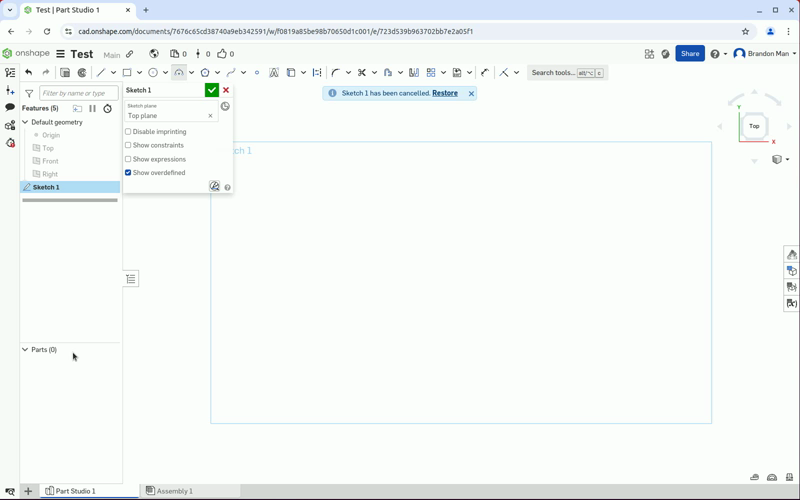
mouse_move(353, 320)
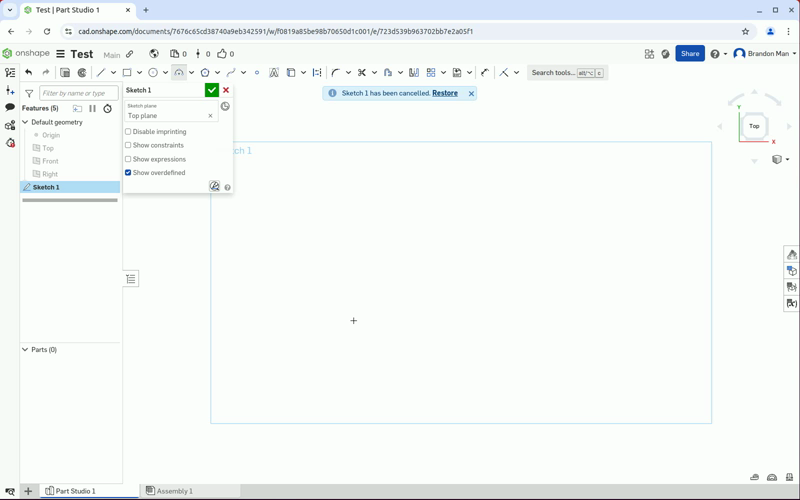
click(353, 320)
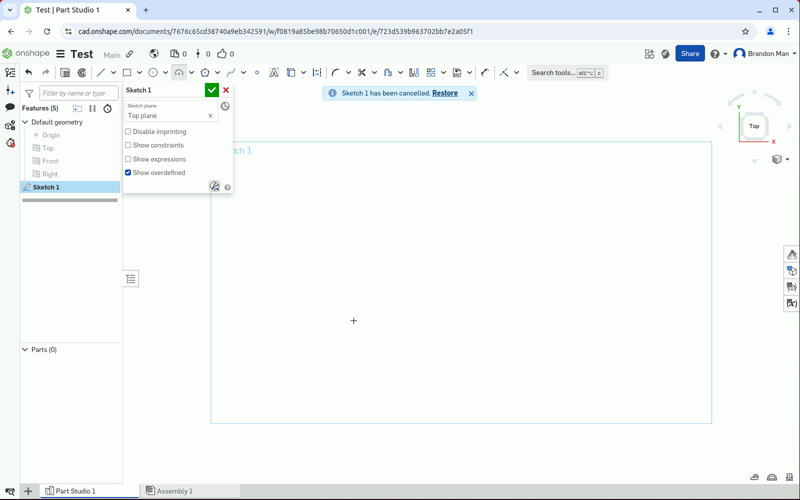
key_up(shift)
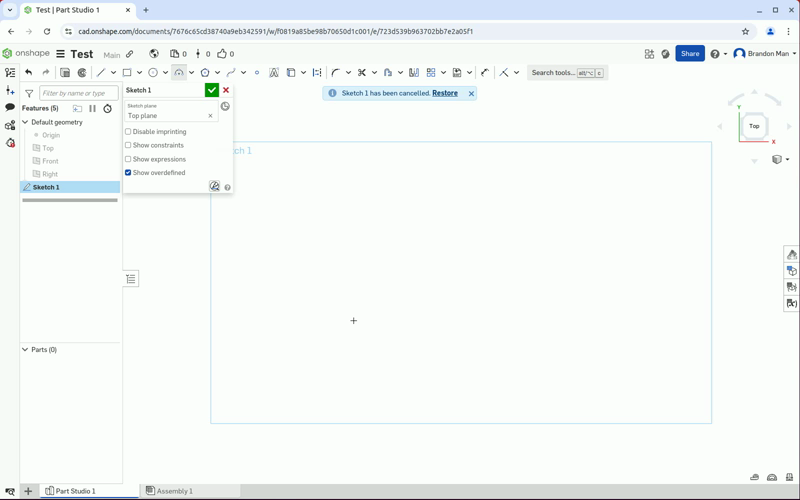
key_down(shift)
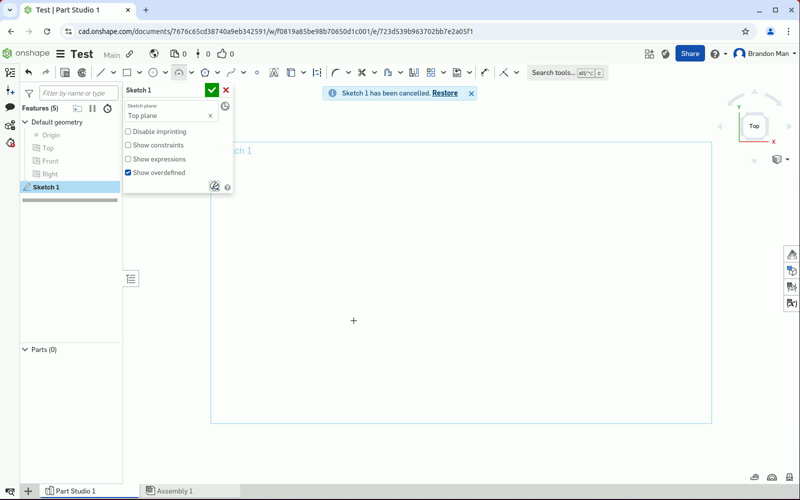
mouse_move(397, 320)
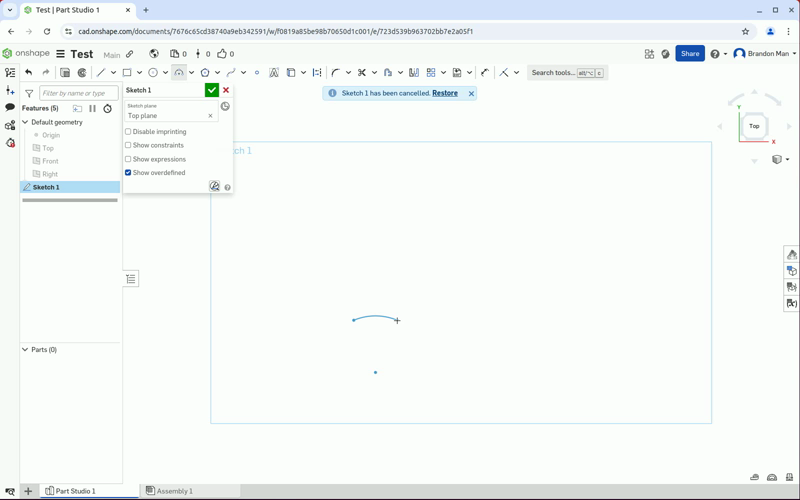
click(397, 320)
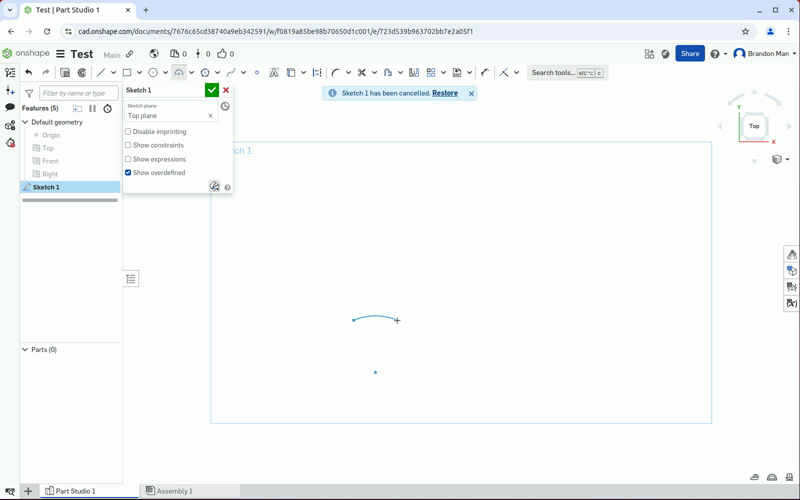
mouse_move(375, 342)
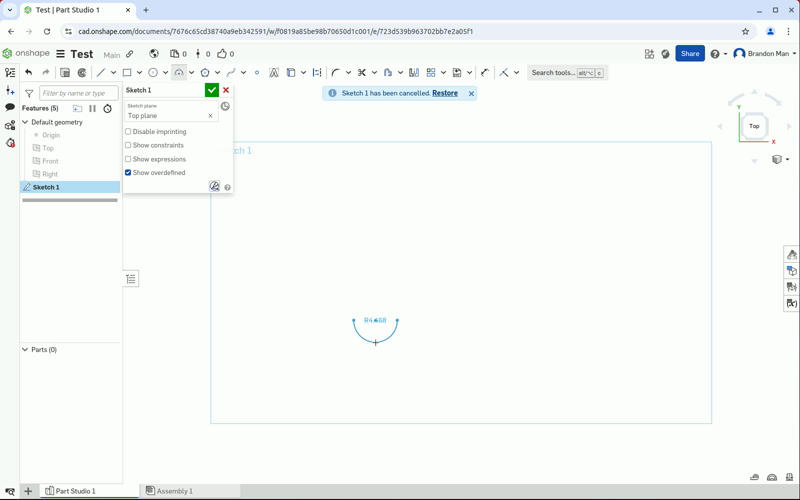
click(375, 342)
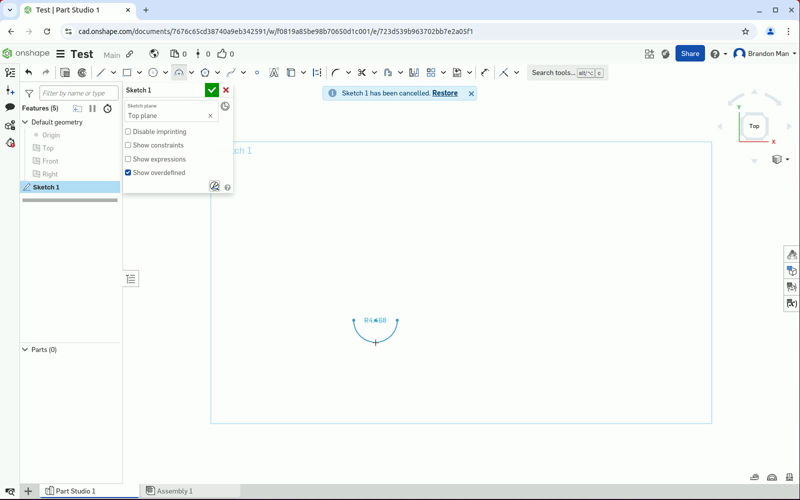
key_up(shift)
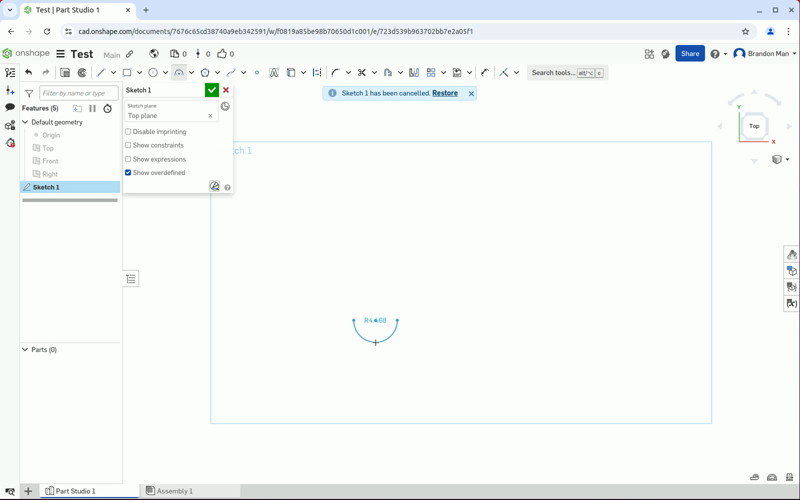
key(esc)
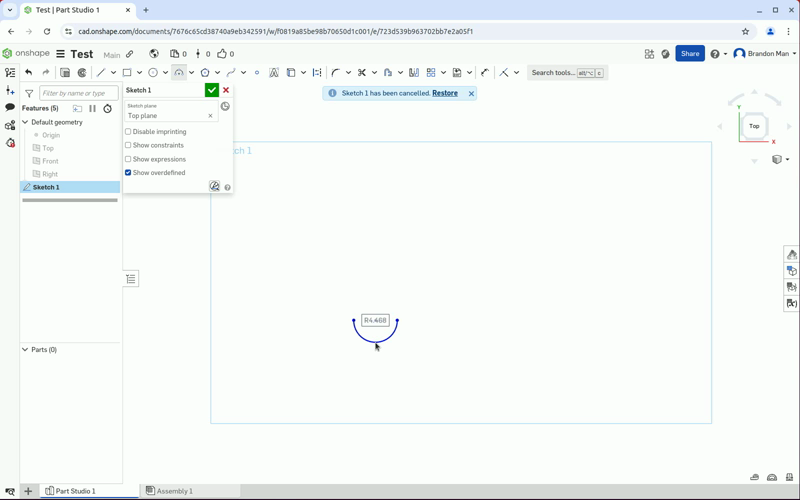
key(l)
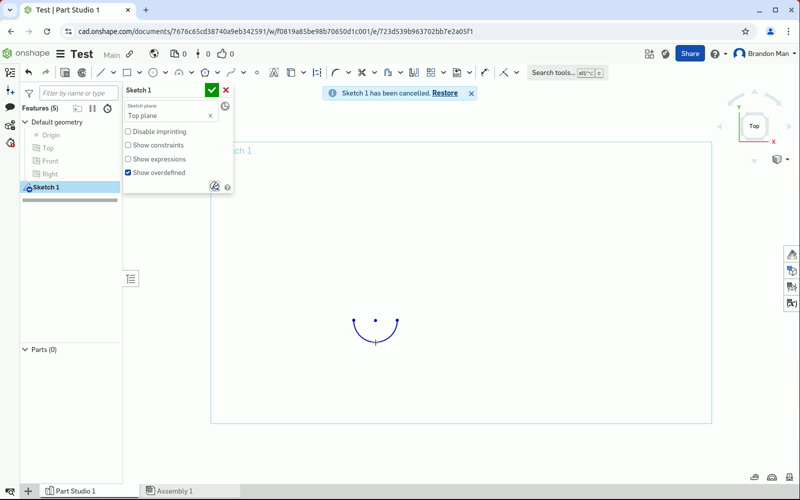
mouse_move(397, 320)
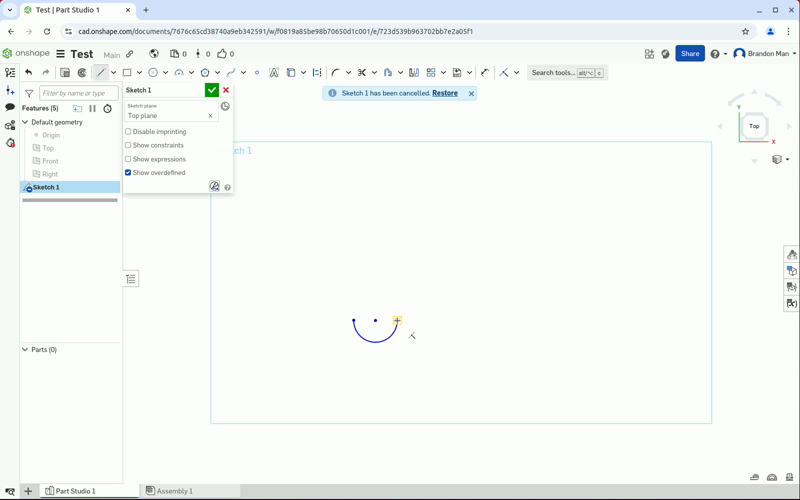
click(397, 320)
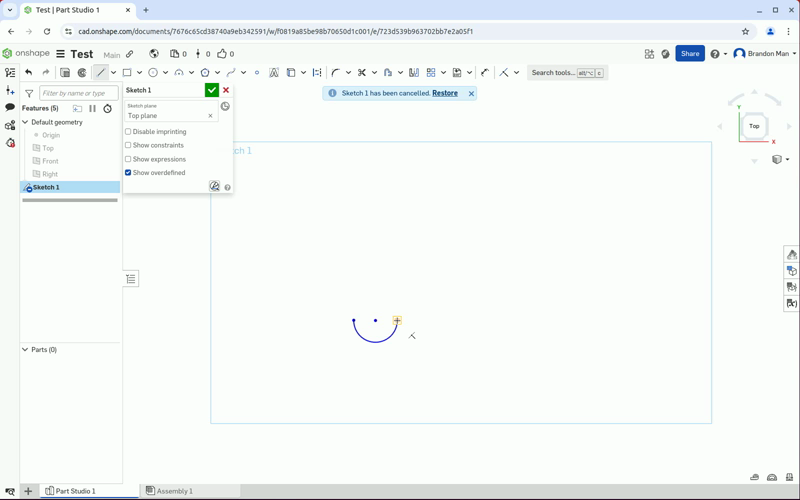
mouse_move(427, 320)
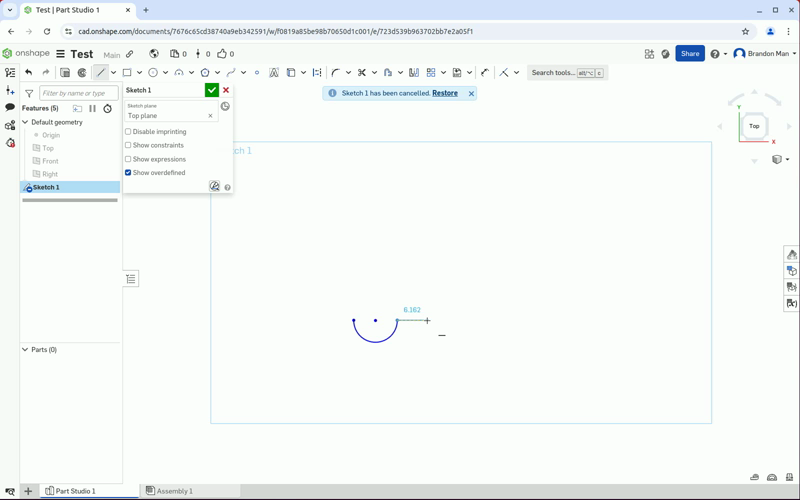
key_down(shift)
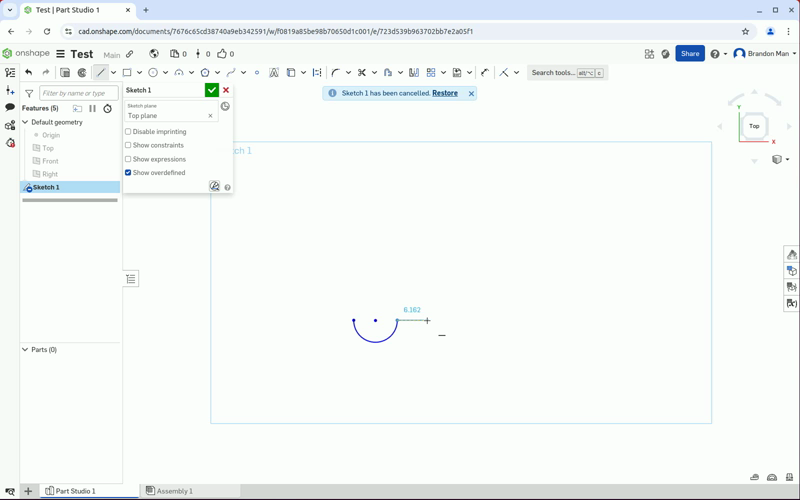
mouse_move(353, 320)
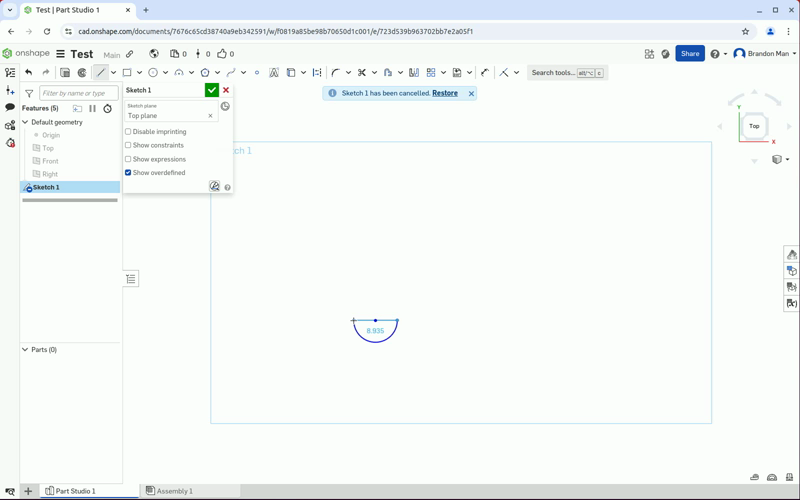
key_up(shift)
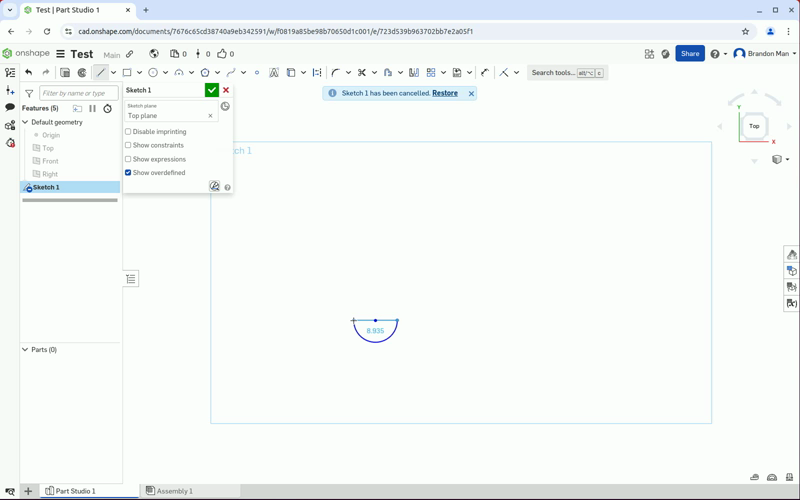
click(353, 320)
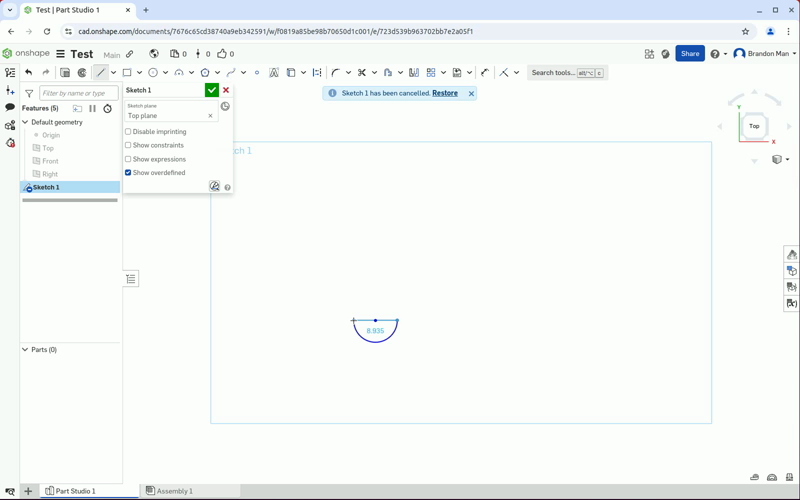
key(esc)
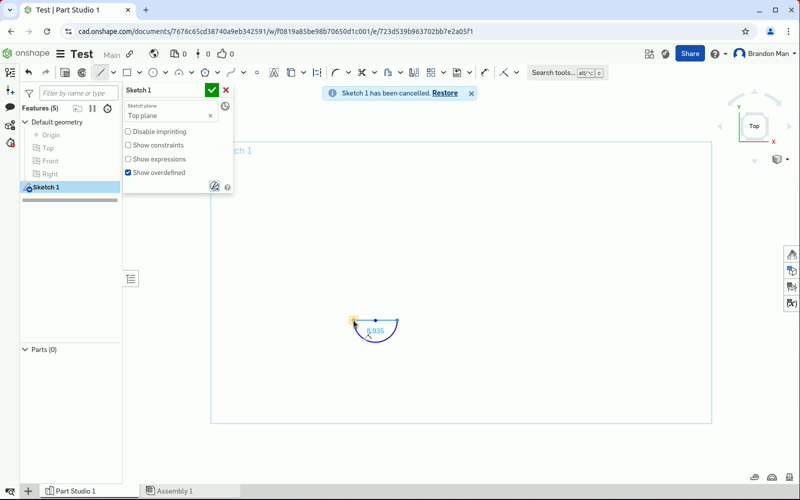
mouse_move(369, 337)
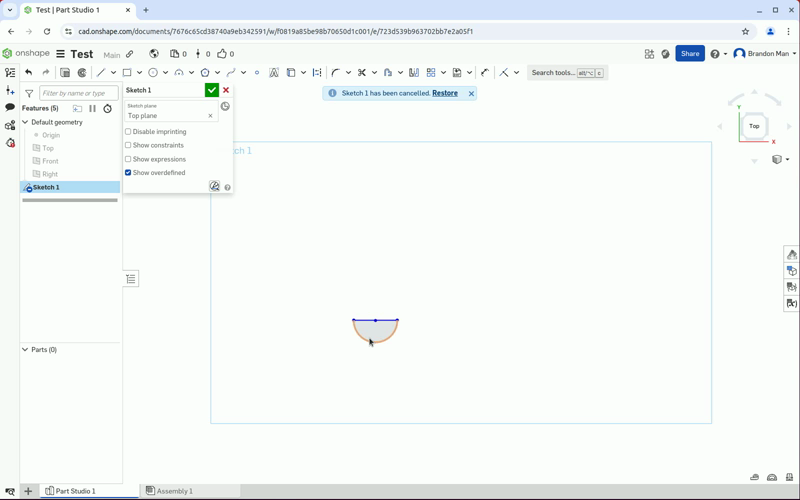
scroll(6)
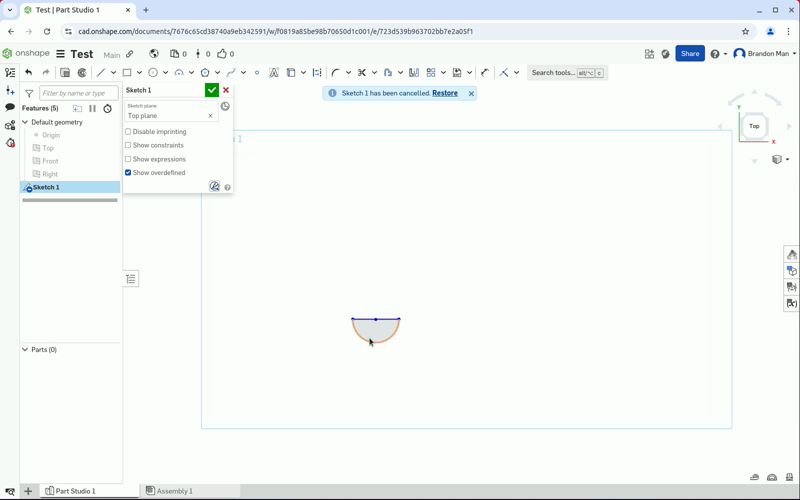
scroll(6)
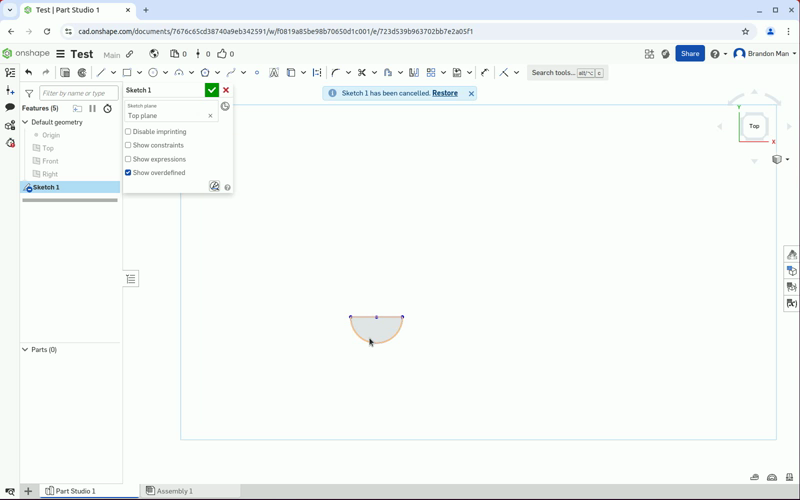
scroll(6)
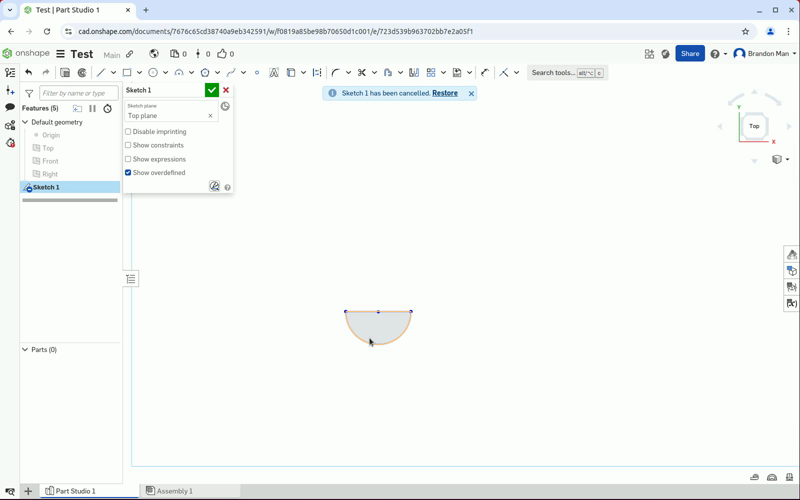
scroll(6)
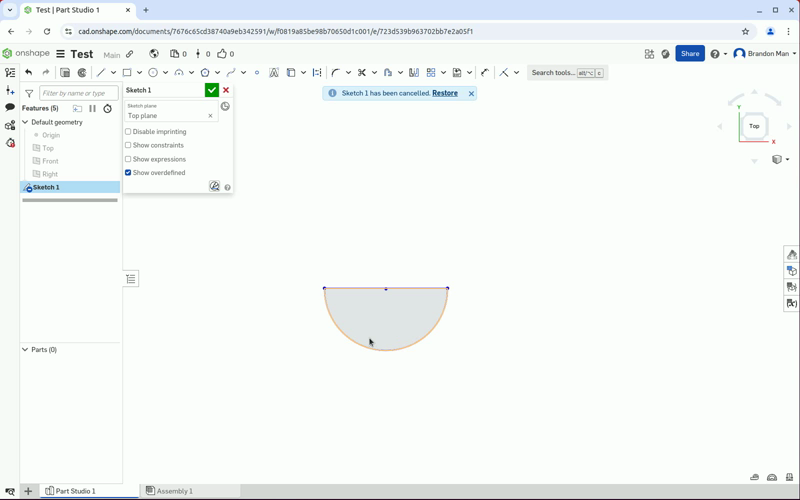
scroll(6)
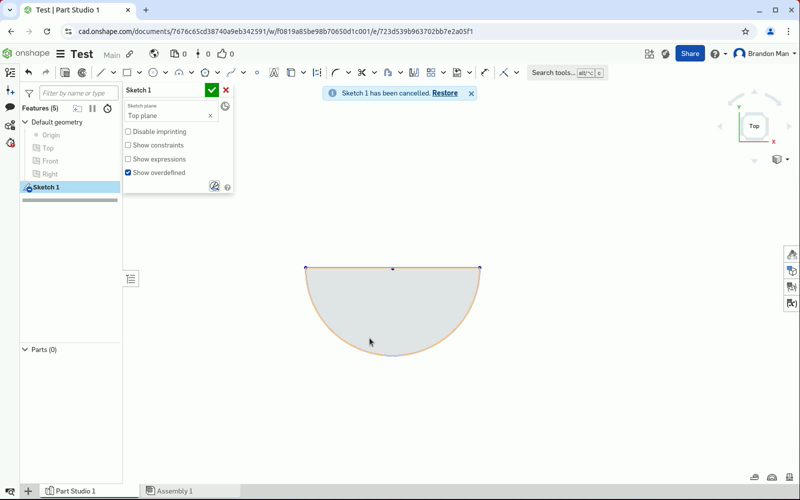
scroll(6)
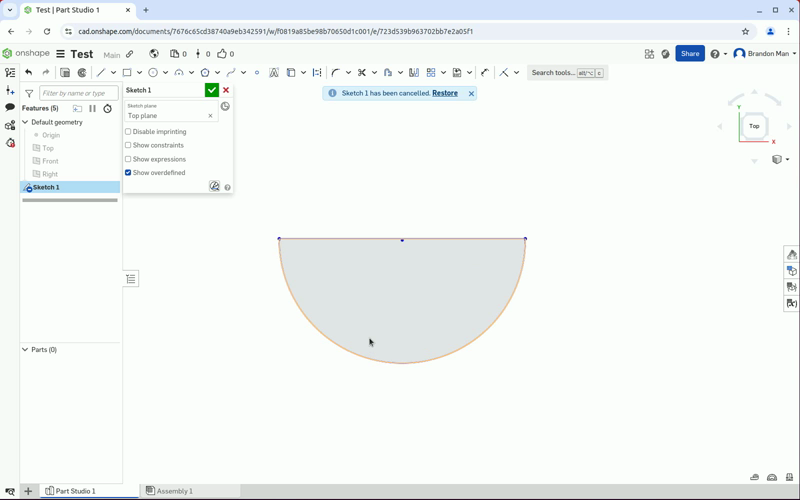
scroll(6)
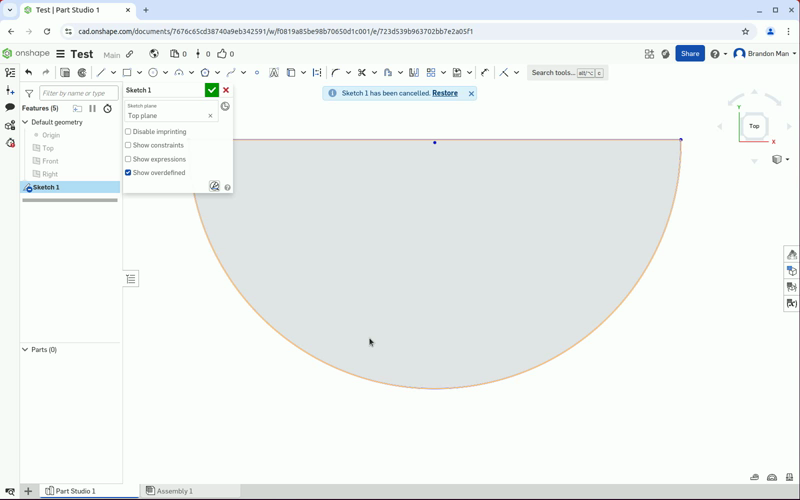
click(369, 337)
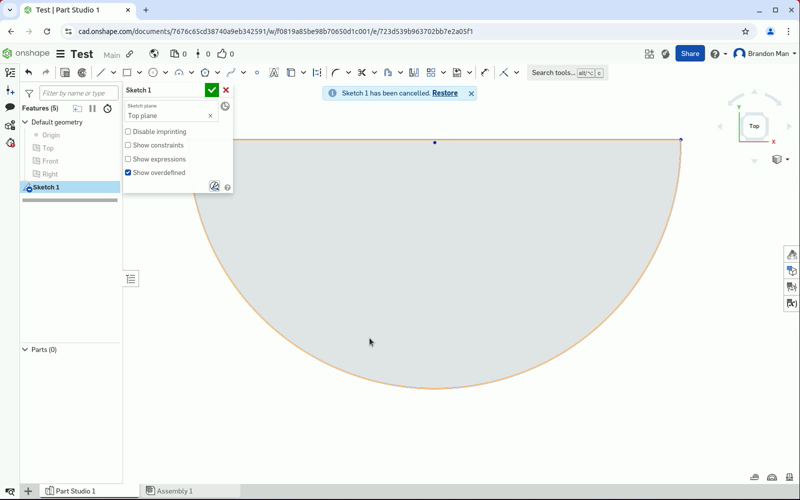
scroll(-6)
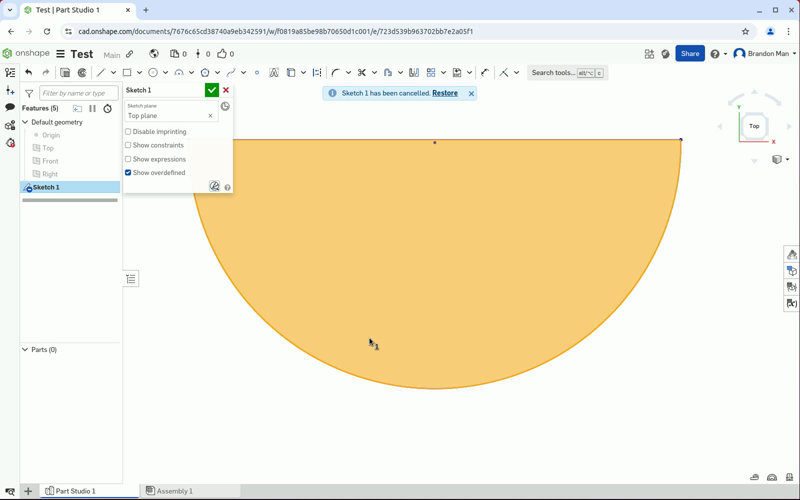
scroll(-6)
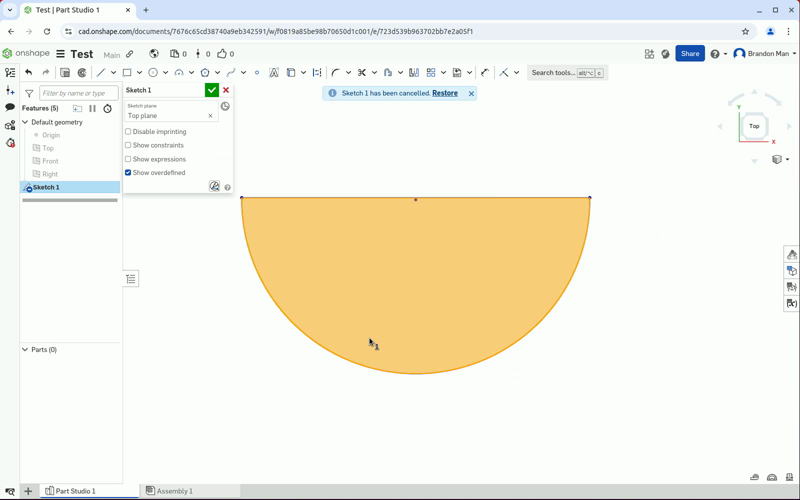
scroll(-6)
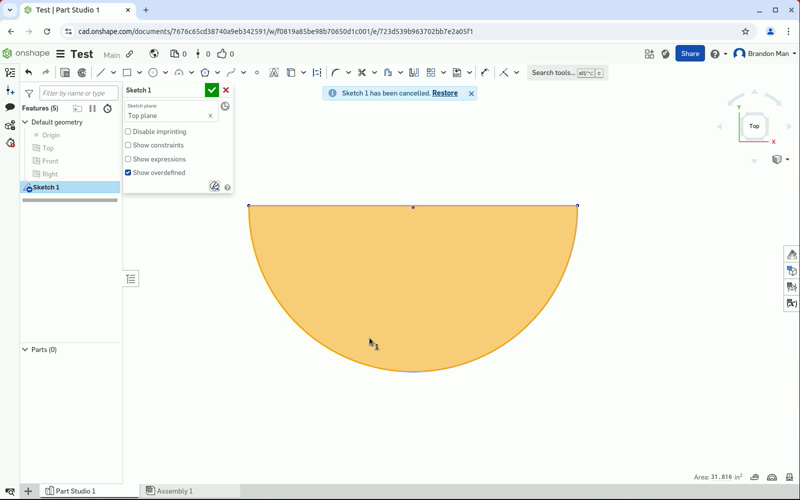
scroll(-6)
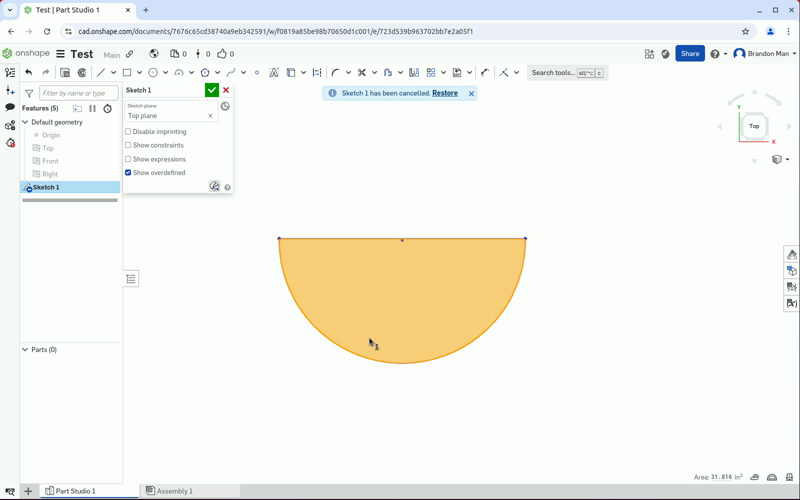
scroll(-6)
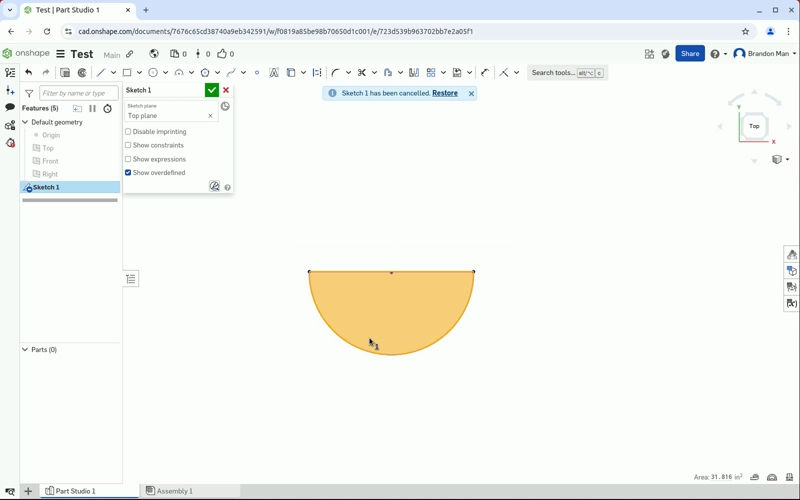
scroll(-6)
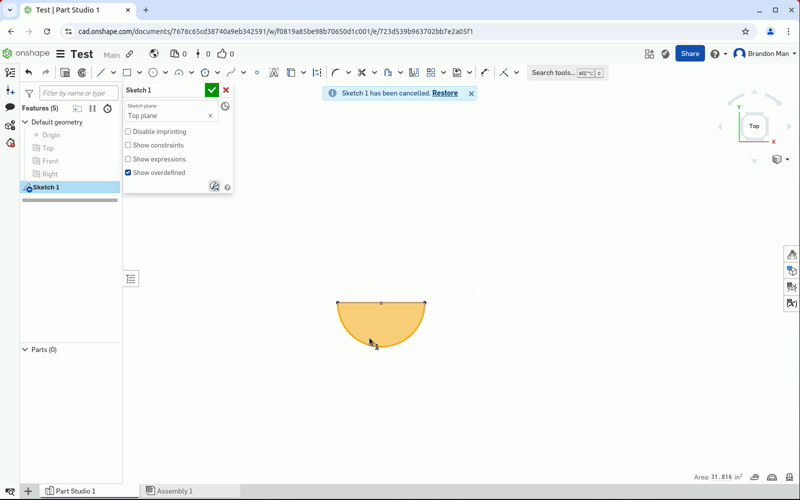
scroll(-6)
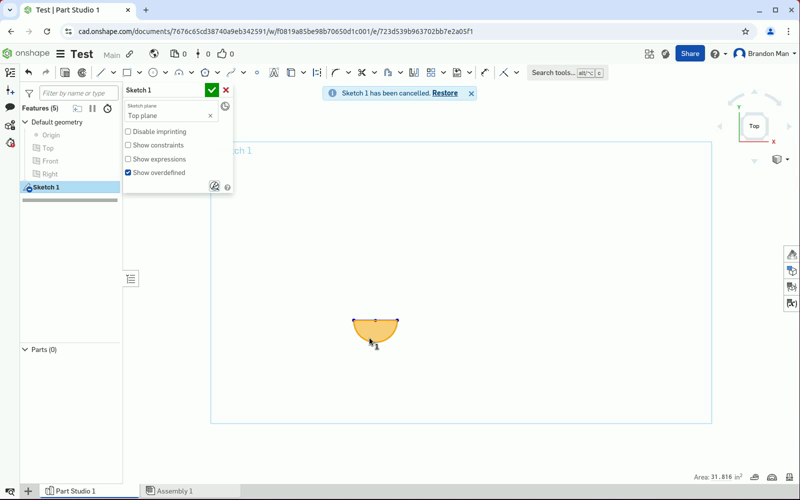
mouse_move(73, 352)
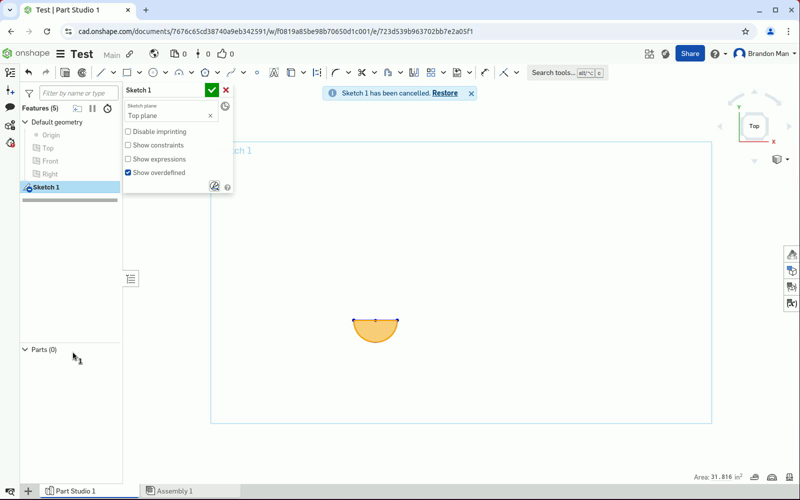
key(shift+y)
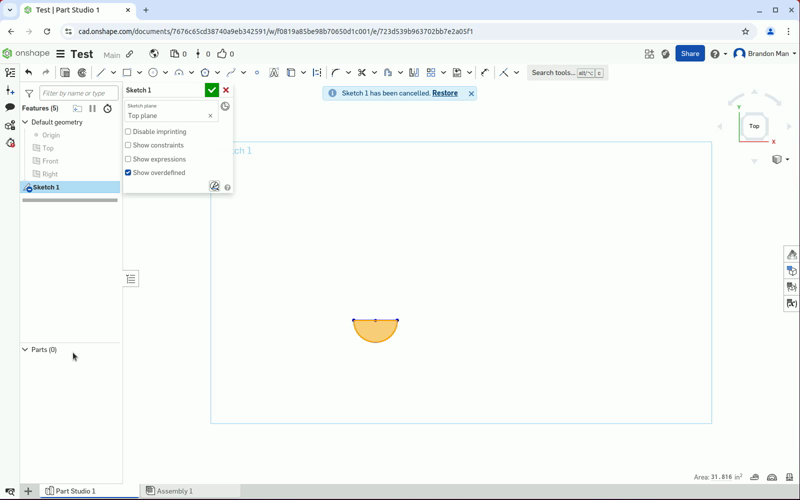
key(shift+e)
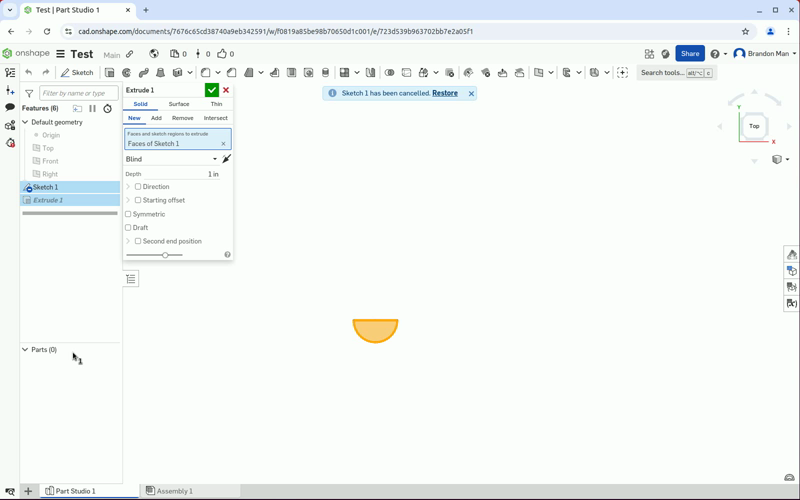
mouse_move(143, 106)
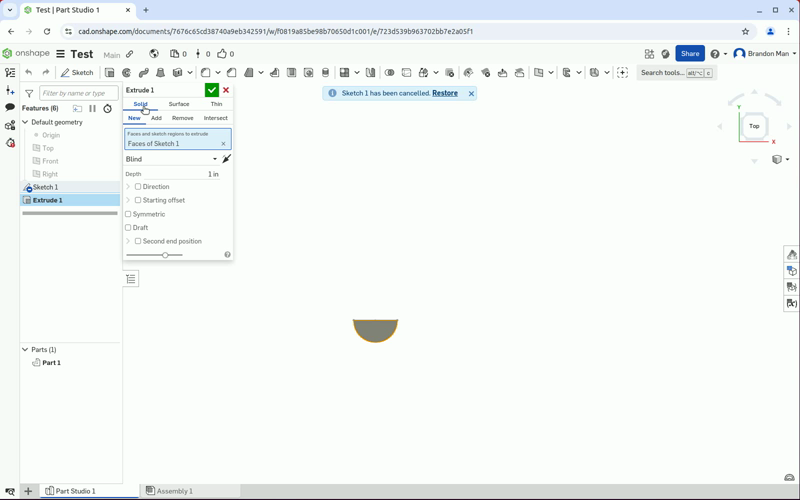
click(143, 106)
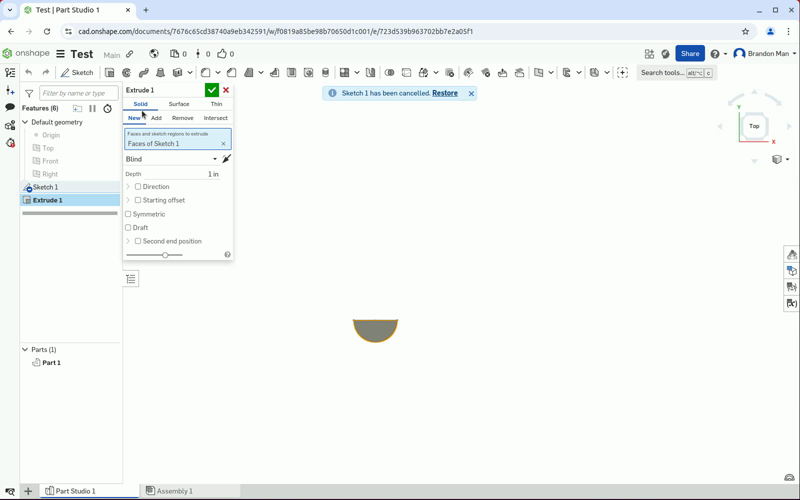
mouse_move(137, 120)
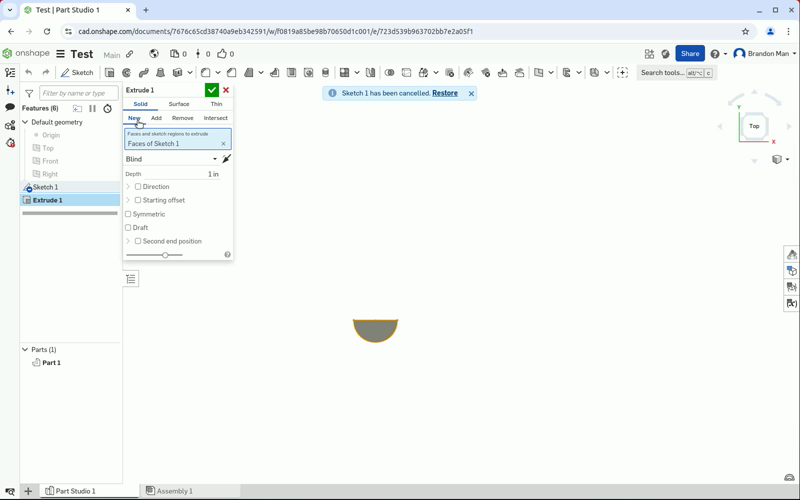
click(137, 120)
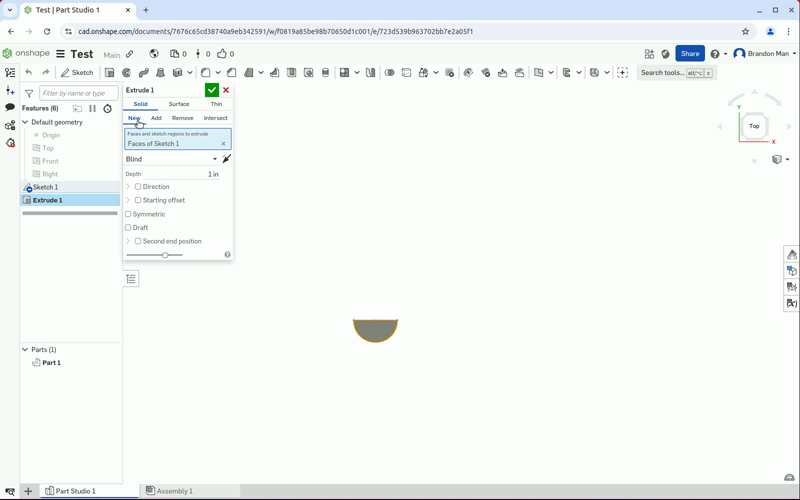
key(tab, 4)
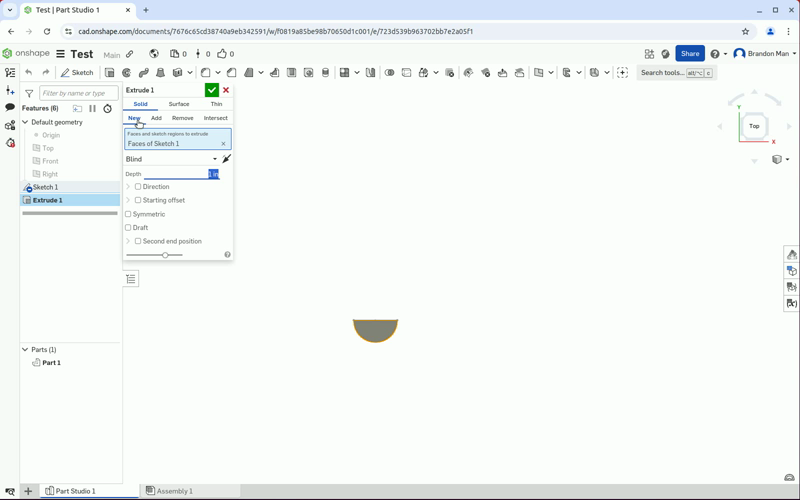
text(0.481)
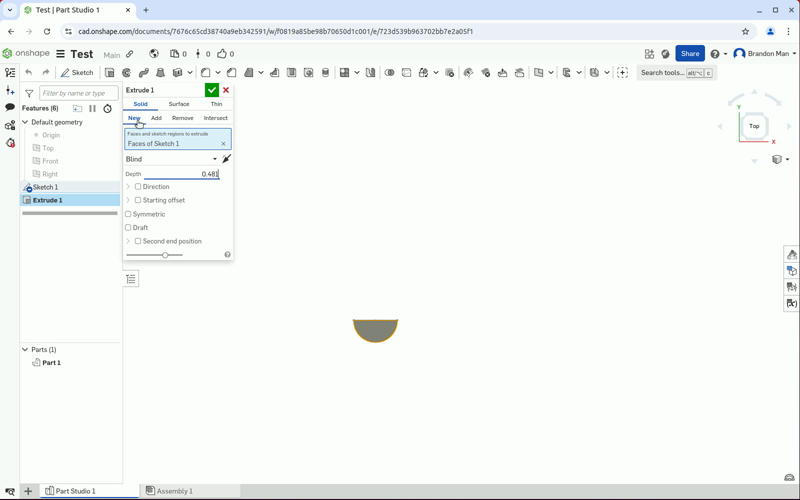
key(enter)
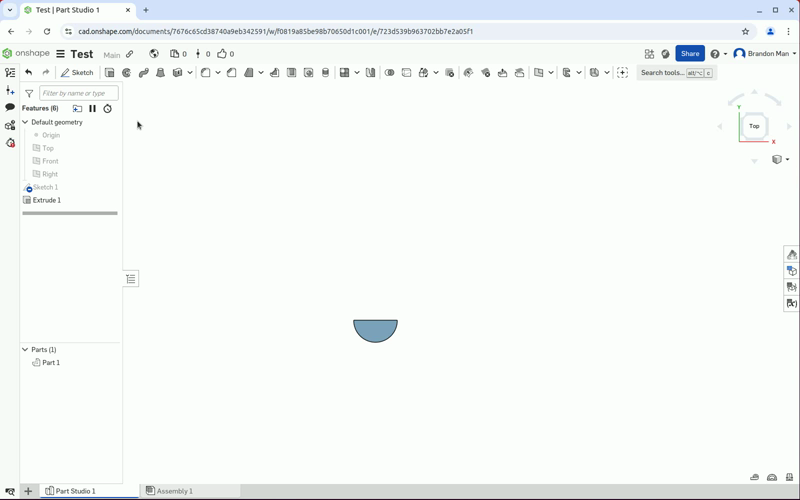
key(shift+h)
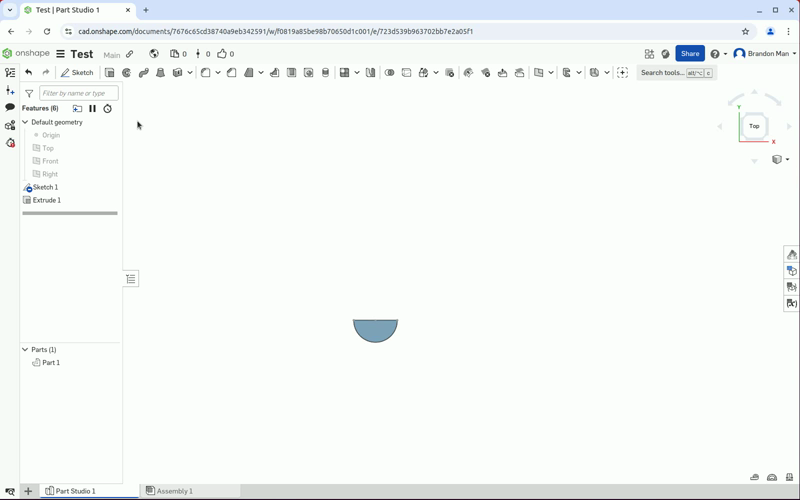
key(shift+h)
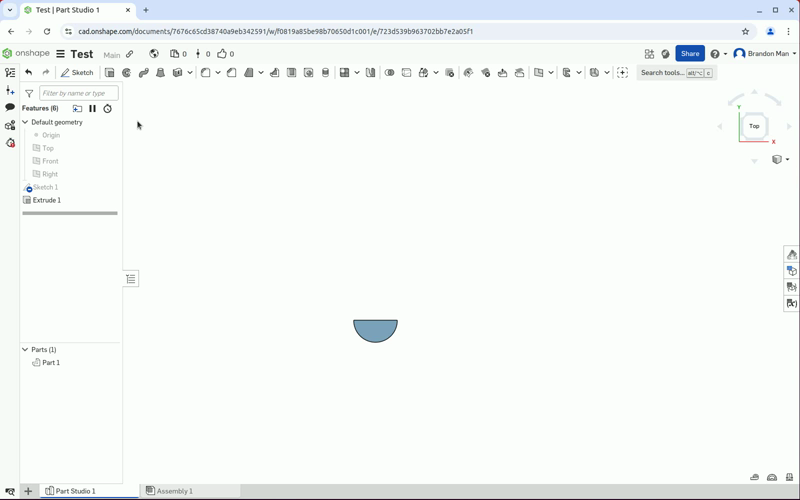
mouse_move(73, 189)
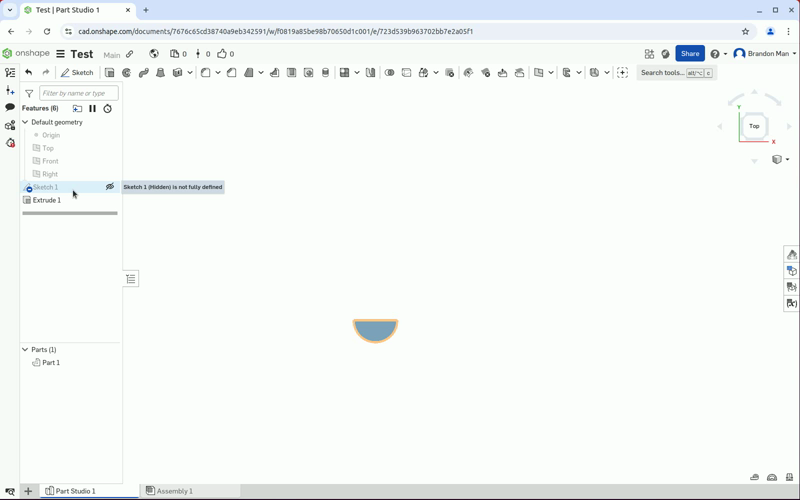
click(73, 189)
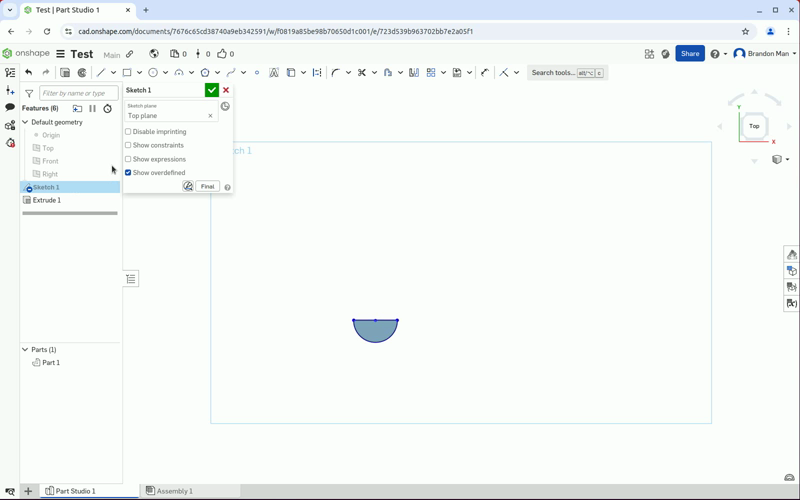
mouse_move(229, 92)
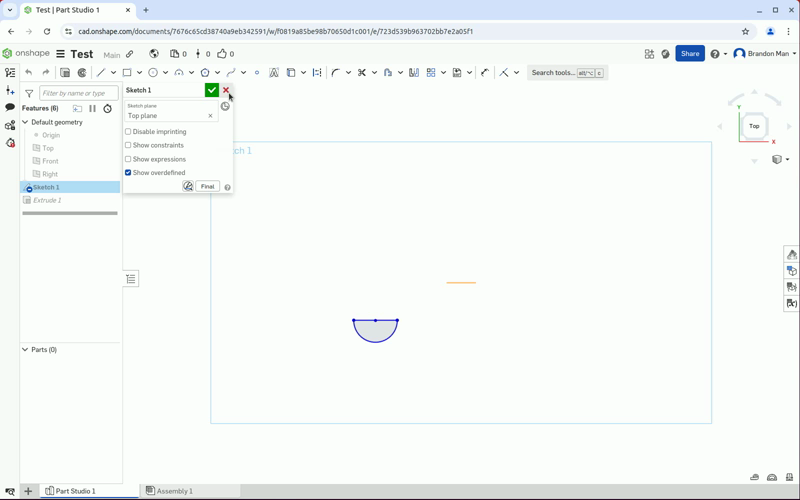
click(229, 92)
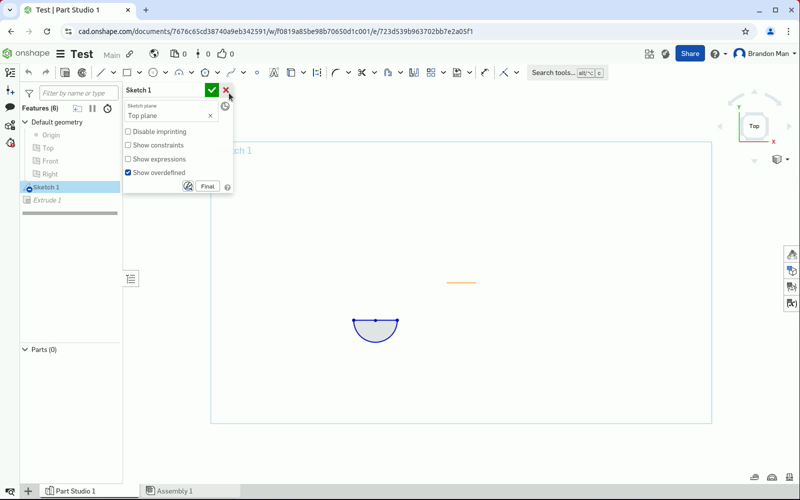
key(shift+s)
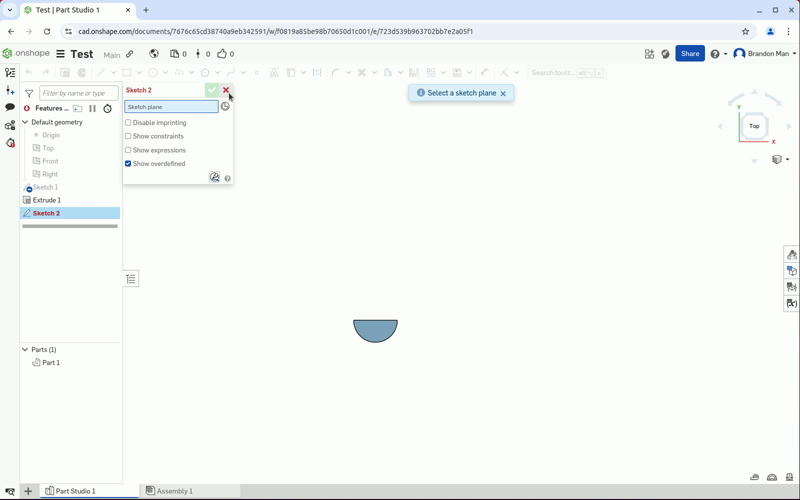
mouse_move(73, 150)
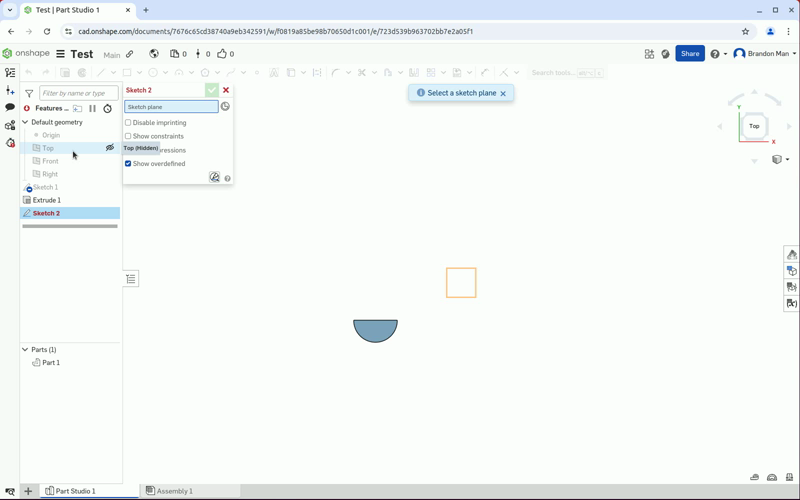
click(73, 150)
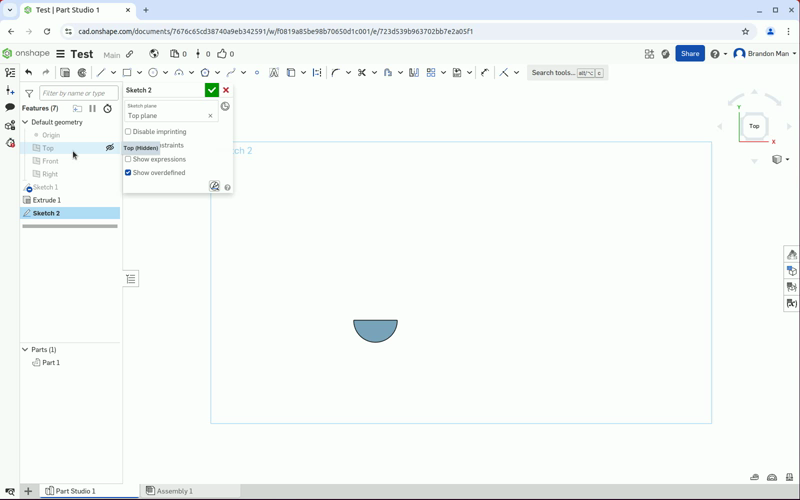
mouse_move(73, 352)
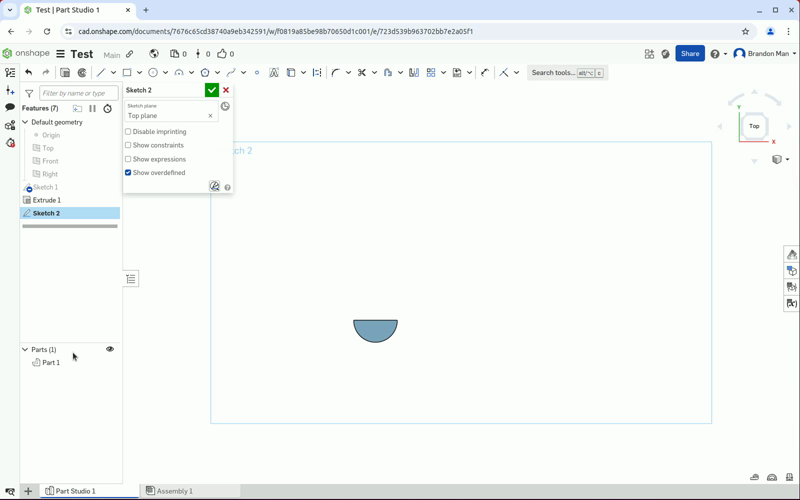
key(y)
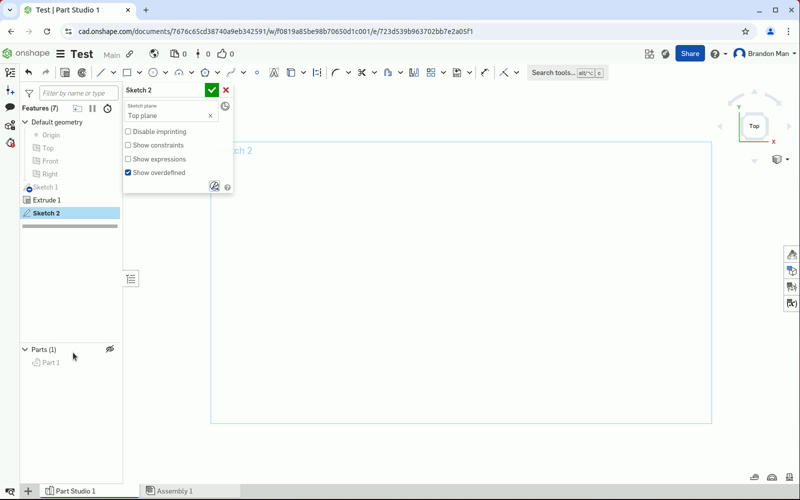
key(l)
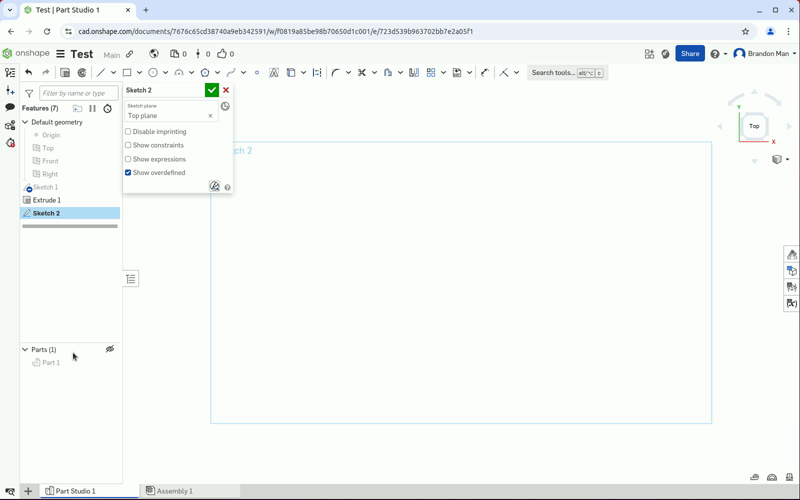
key_down(shift)
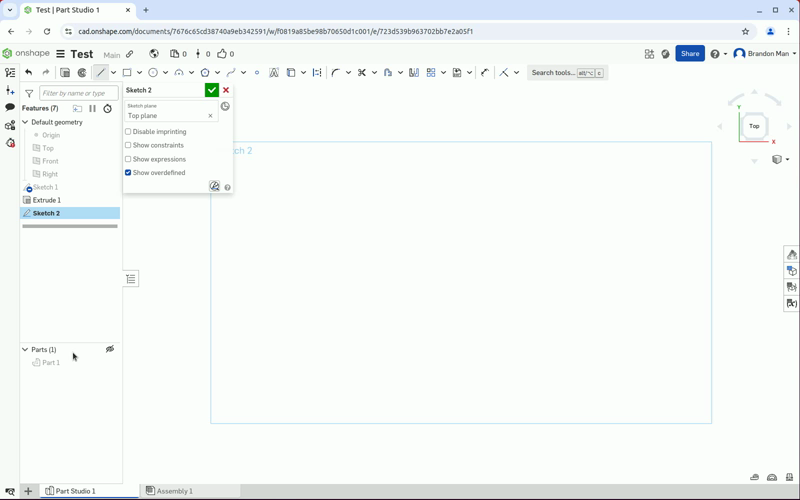
mouse_move(353, 395)
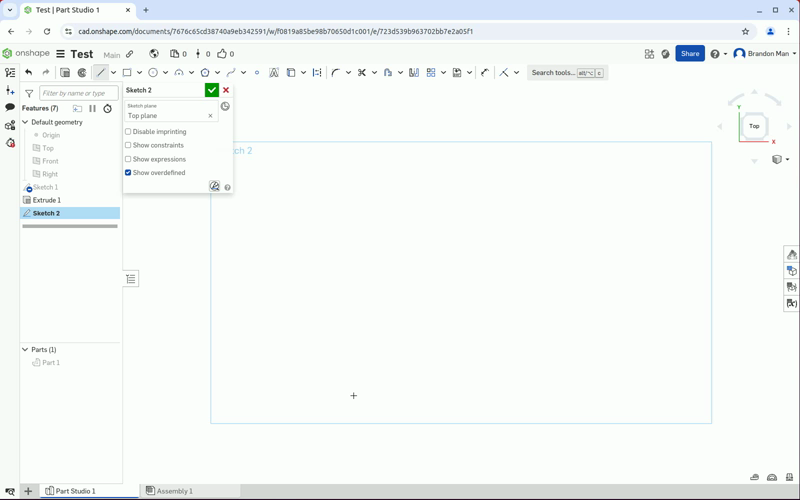
click(353, 395)
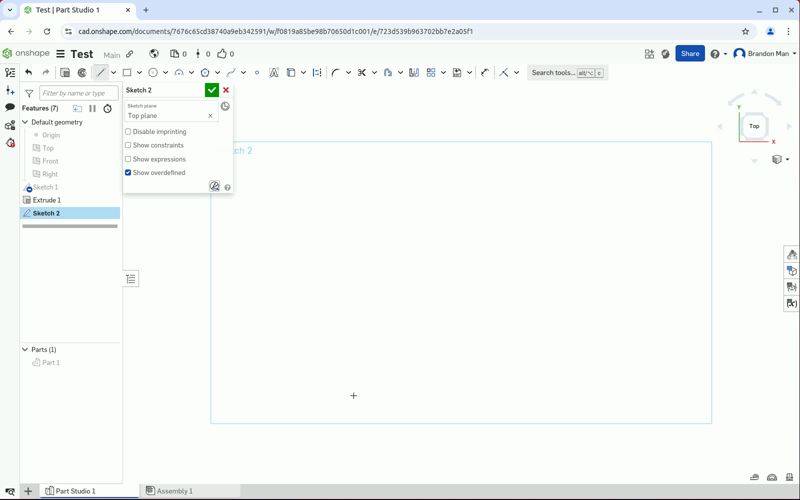
key_up(shift)
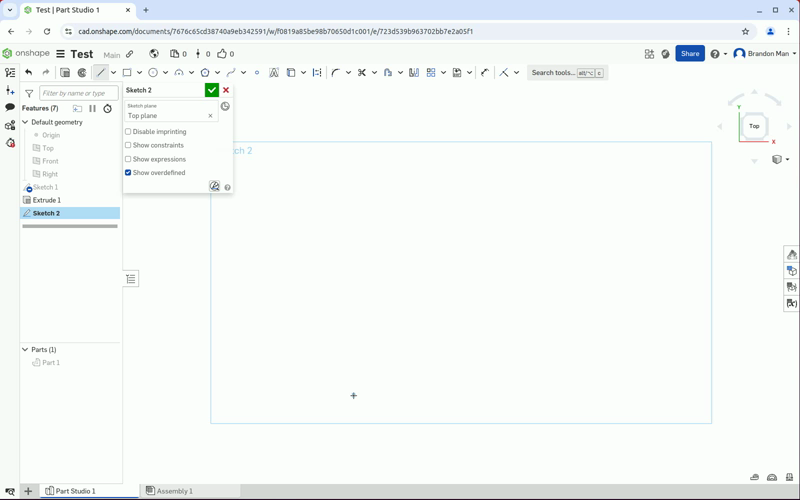
key_down(shift)
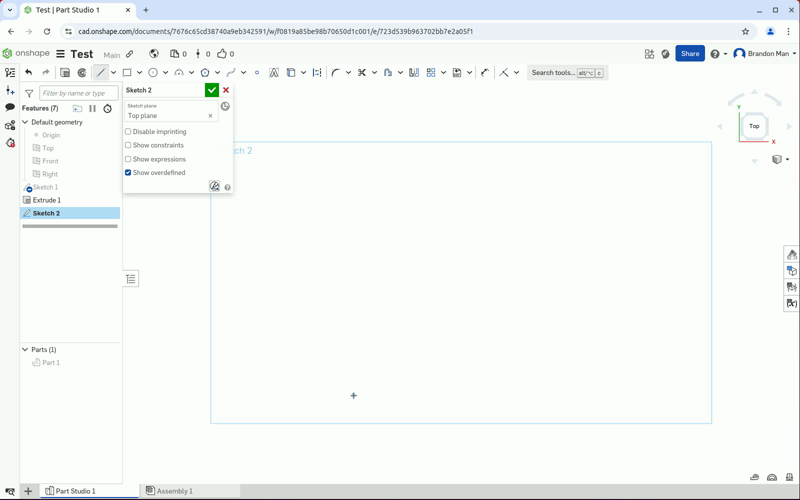
mouse_move(383, 395)
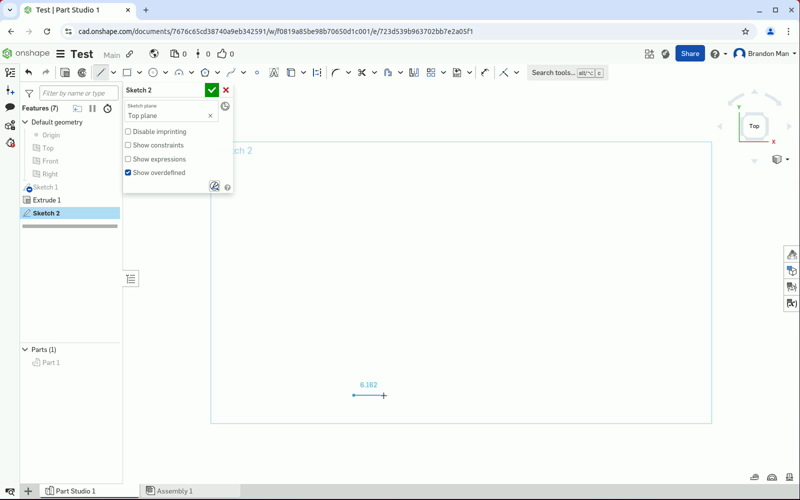
mouse_move(396, 395)
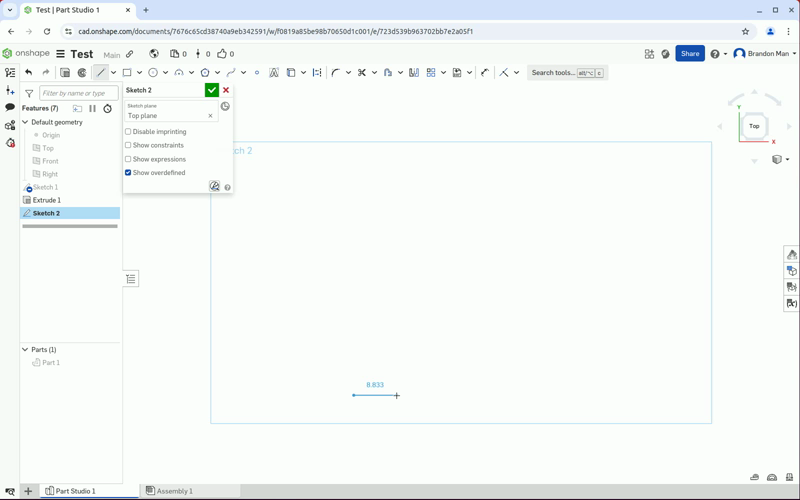
click(396, 395)
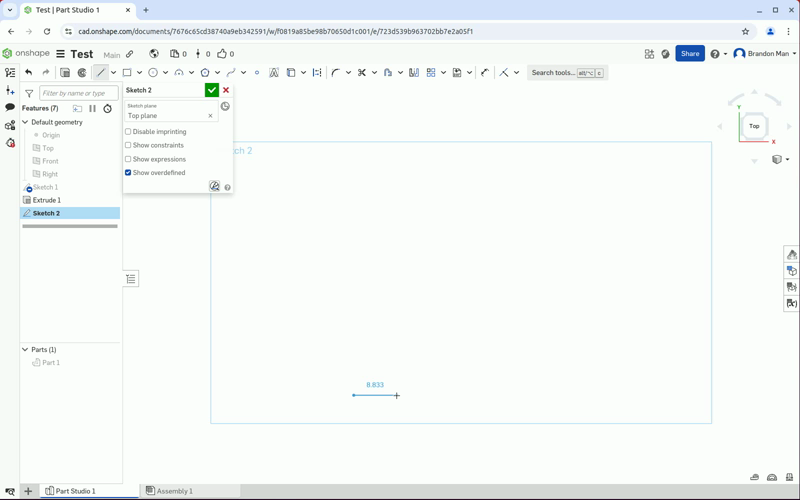
key_up(shift)
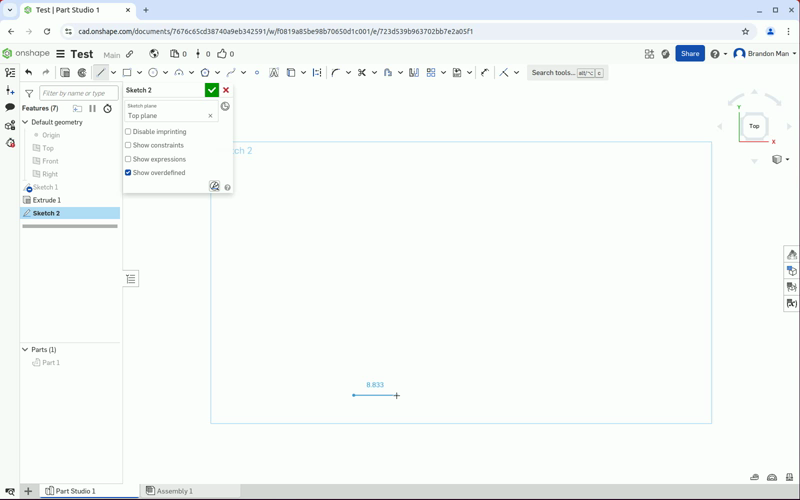
key_down(shift)
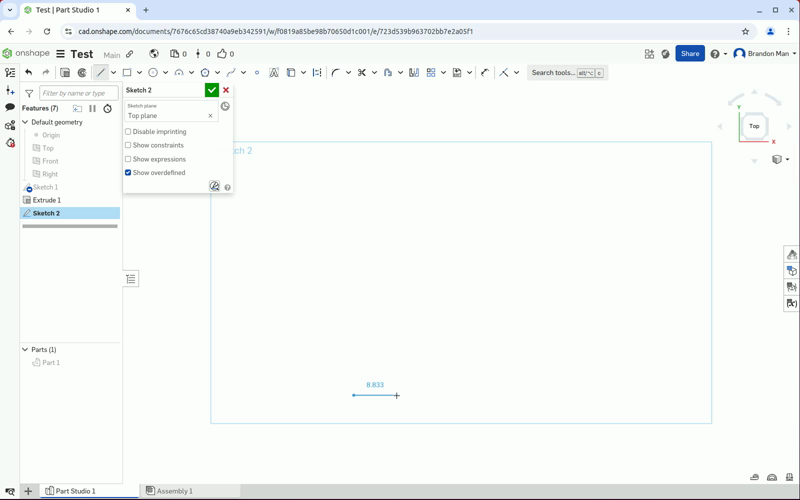
mouse_move(396, 320)
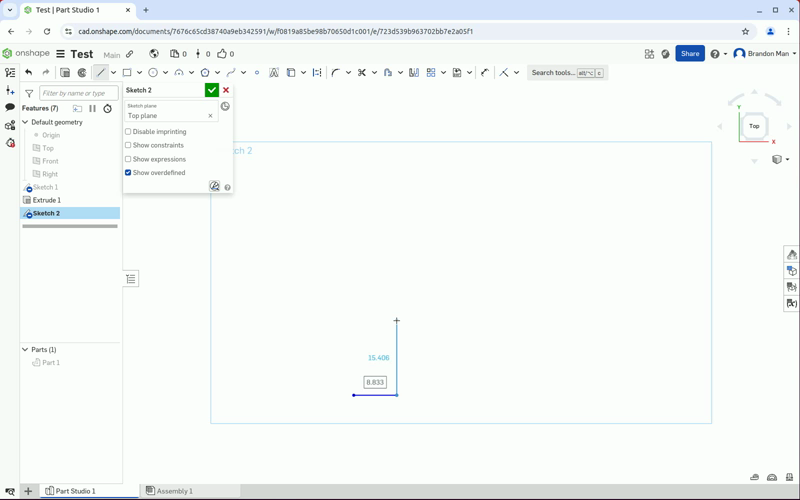
click(396, 320)
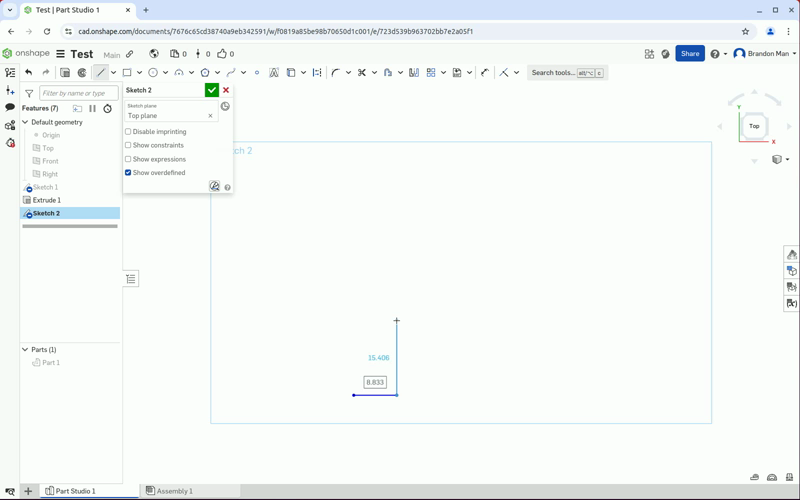
key_up(shift)
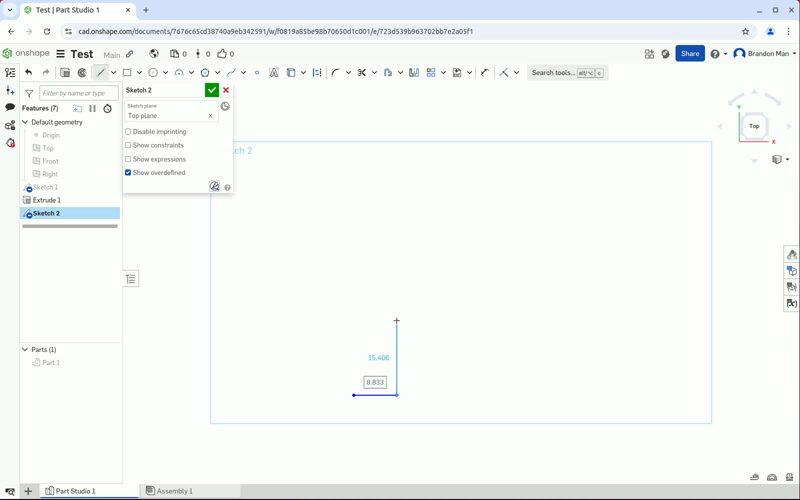
key(esc)
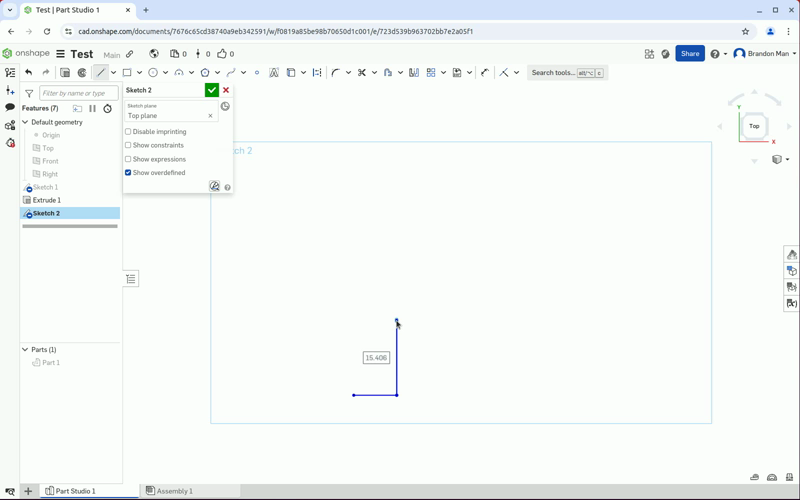
key(a)
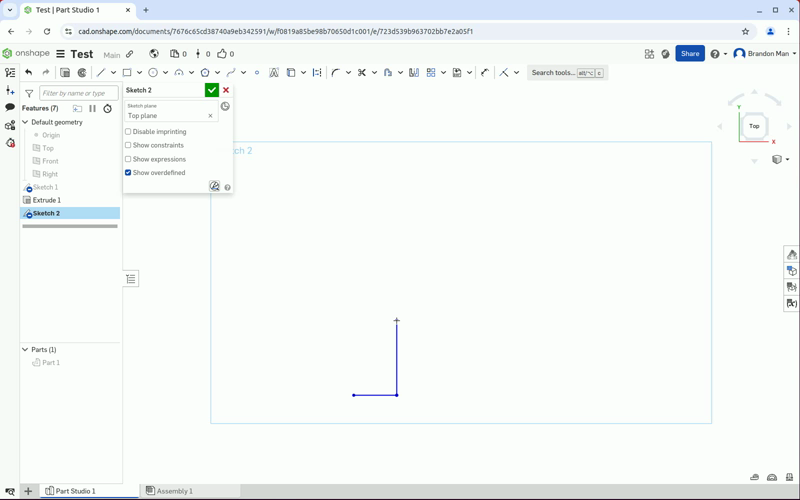
mouse_move(396, 320)
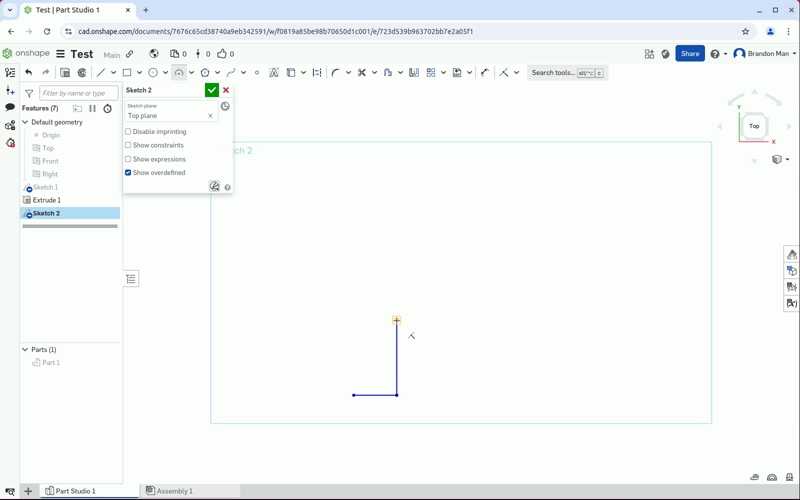
click(396, 320)
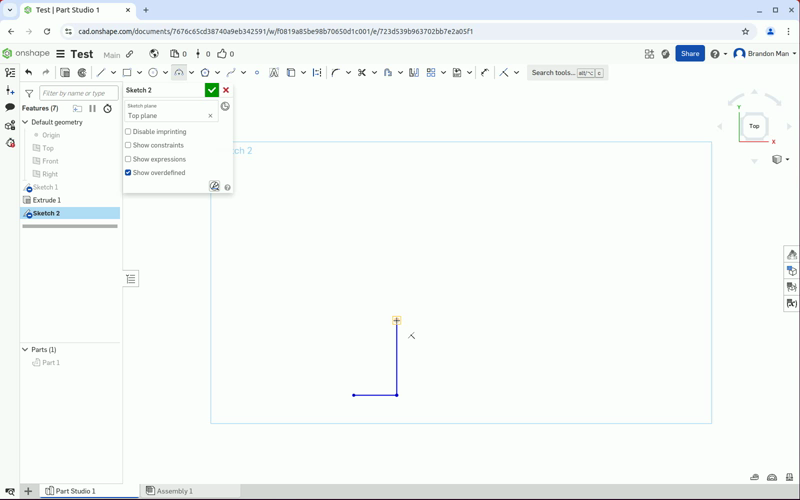
key_down(shift)
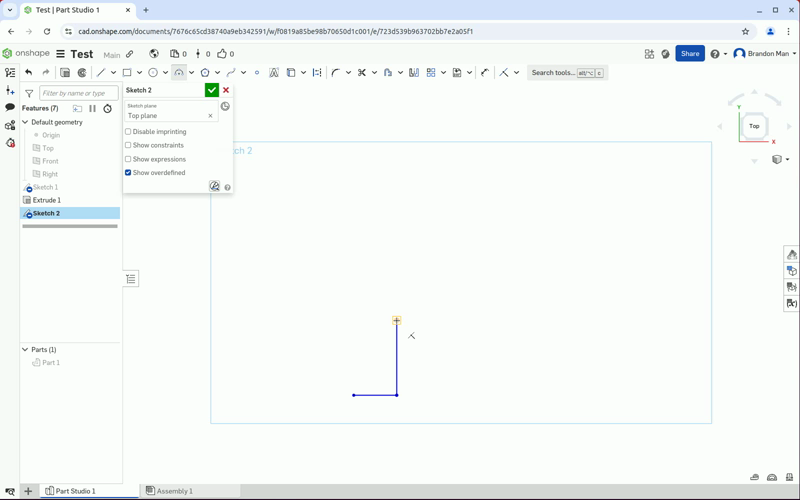
mouse_move(353, 320)
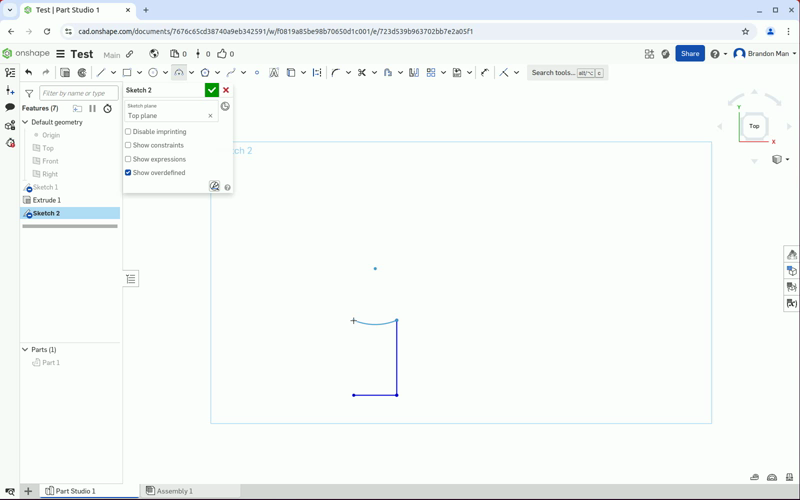
click(353, 320)
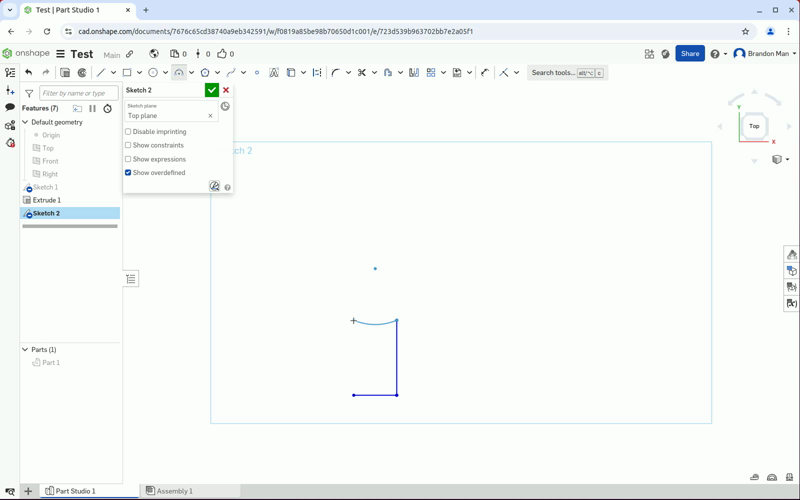
mouse_move(375, 341)
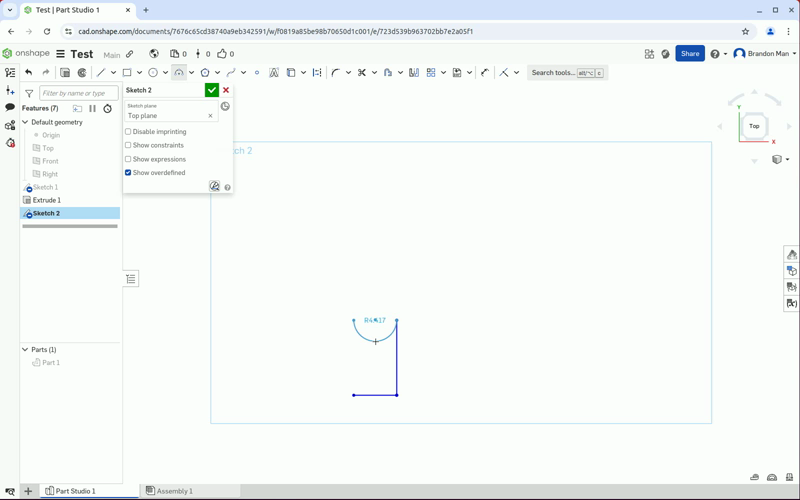
click(375, 341)
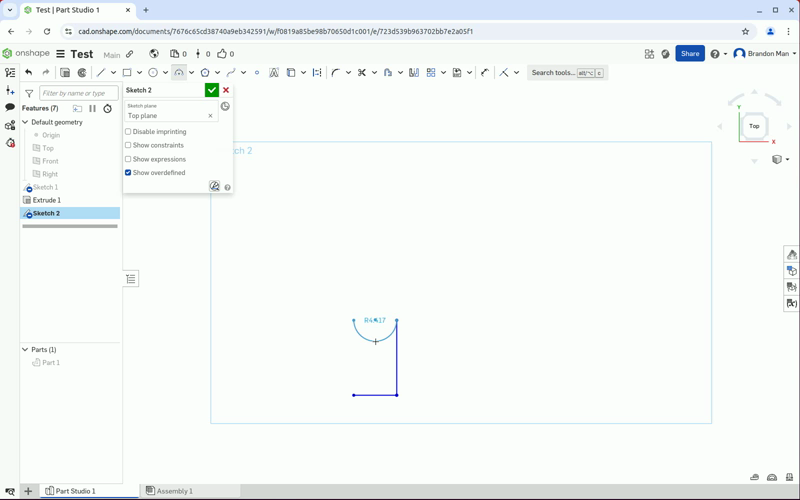
key_up(shift)
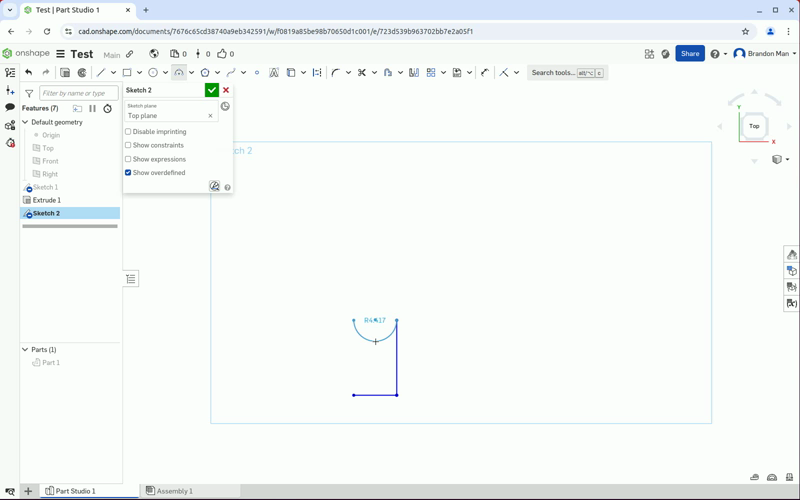
key(esc)
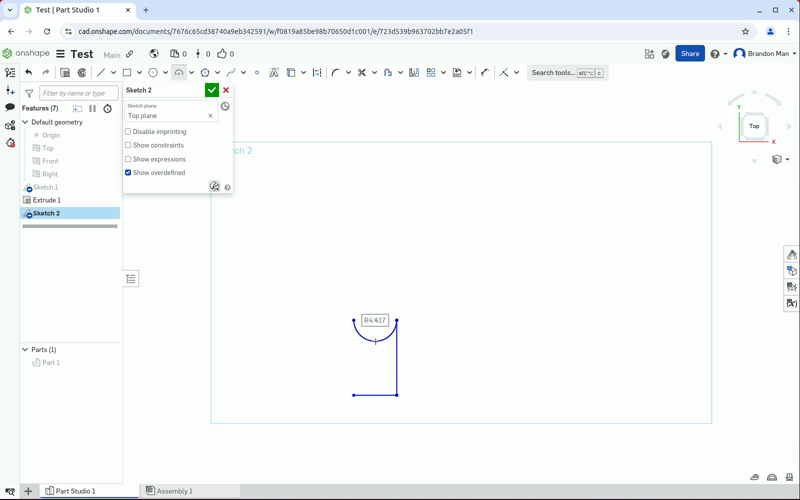
key(l)
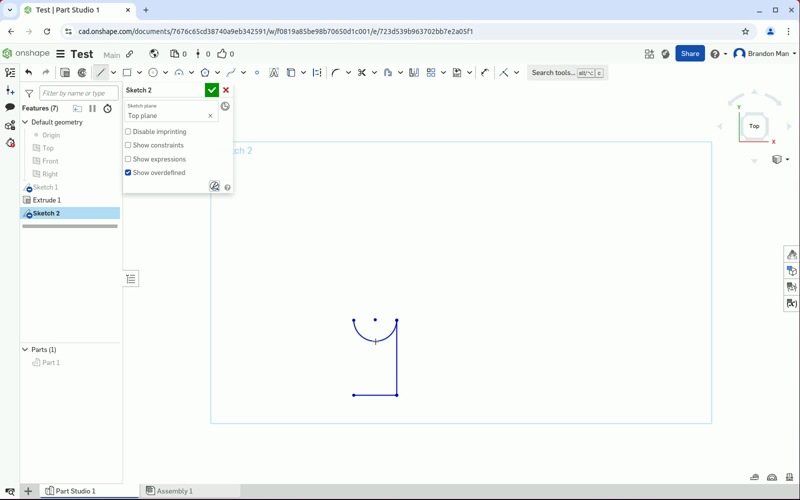
mouse_move(353, 320)
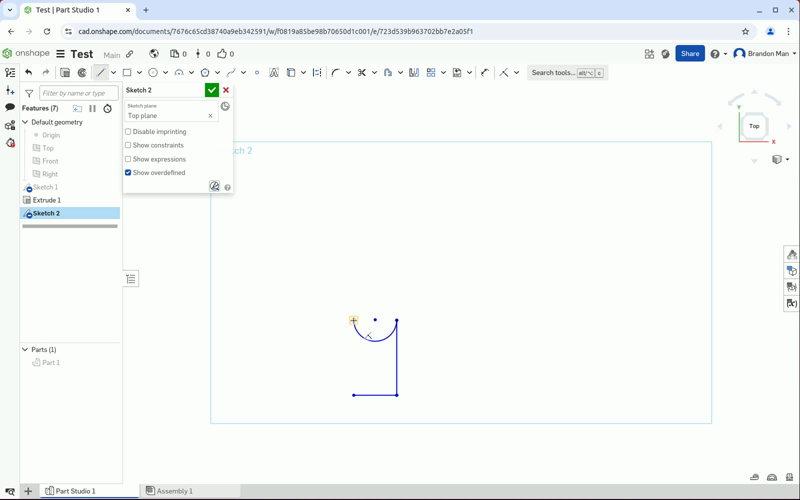
click(353, 320)
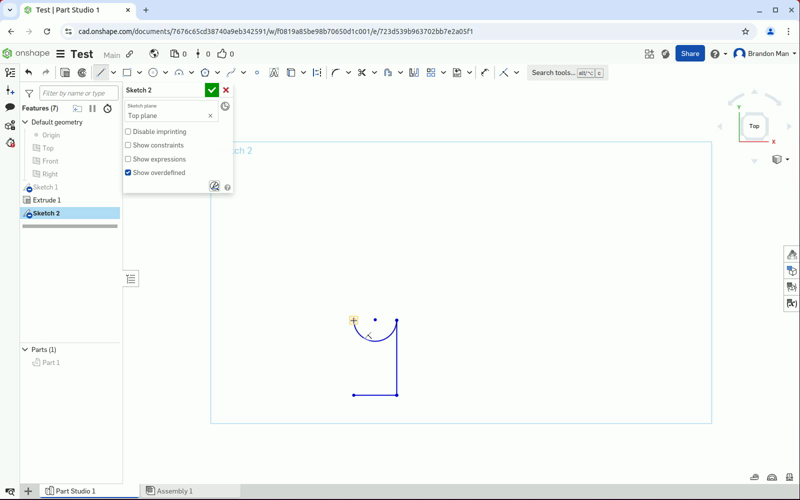
key_down(shift)
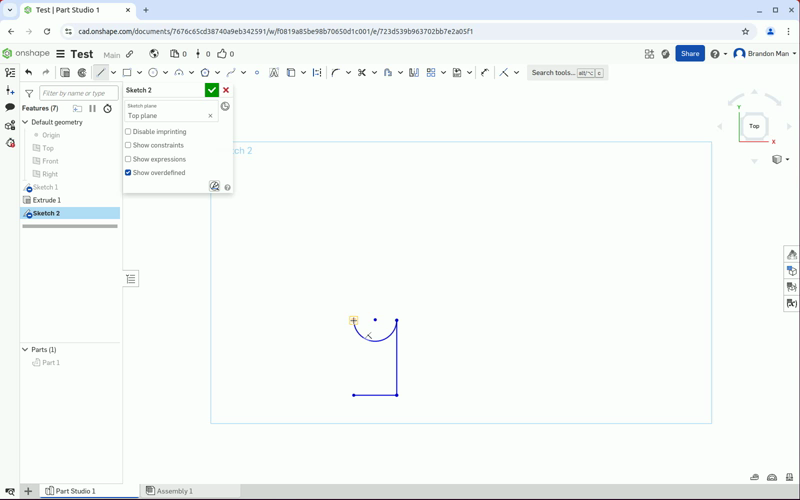
mouse_move(353, 395)
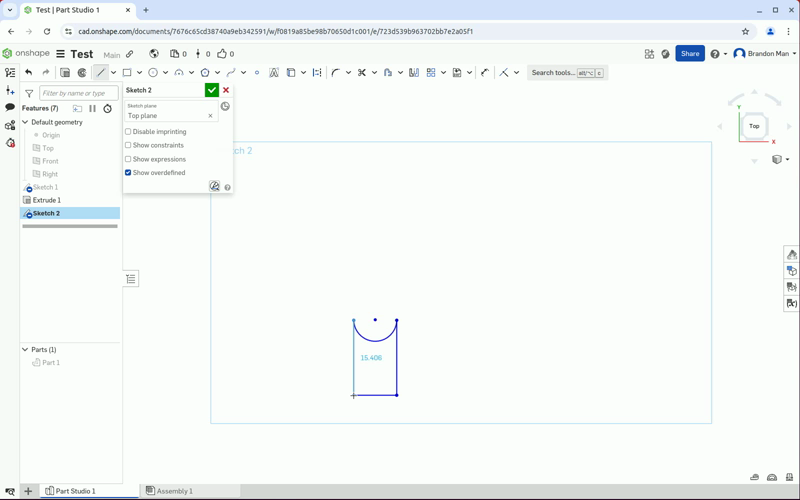
key_up(shift)
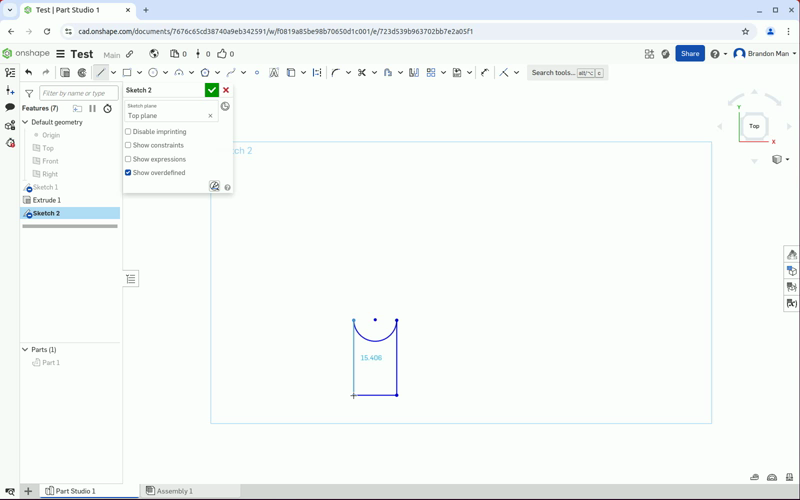
click(353, 395)
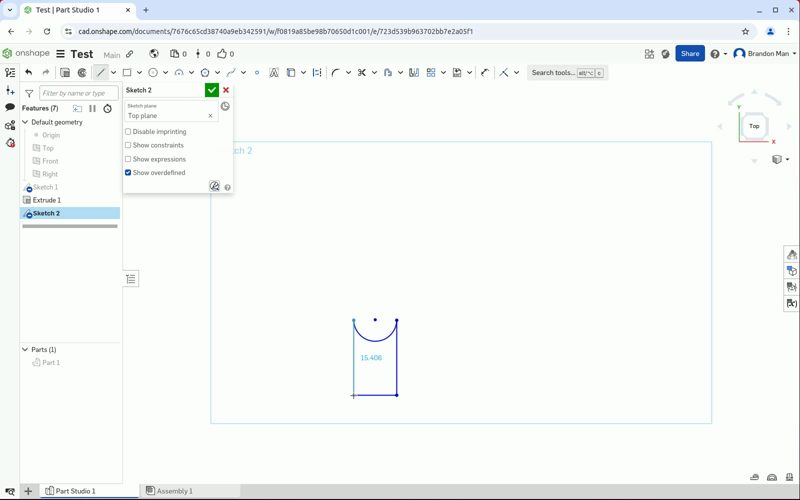
key(esc)
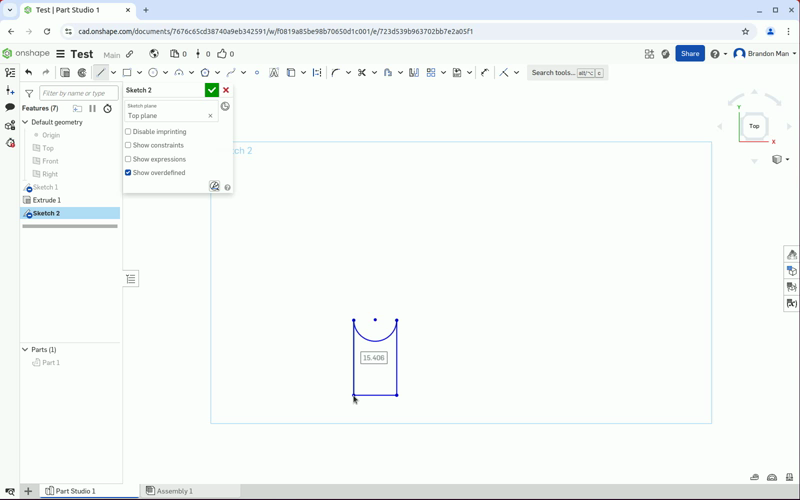
mouse_move(358, 324)
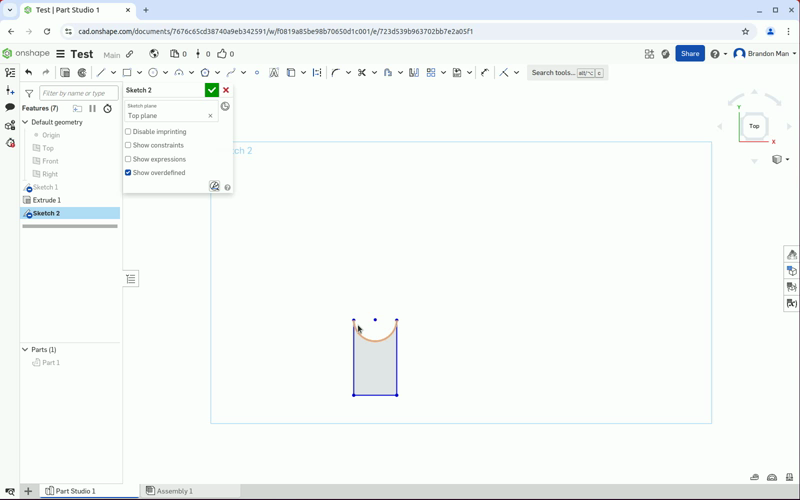
scroll(6)
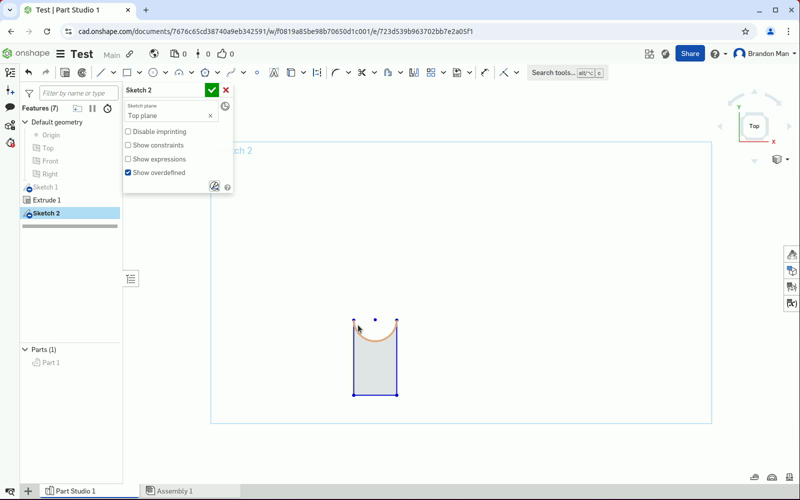
scroll(6)
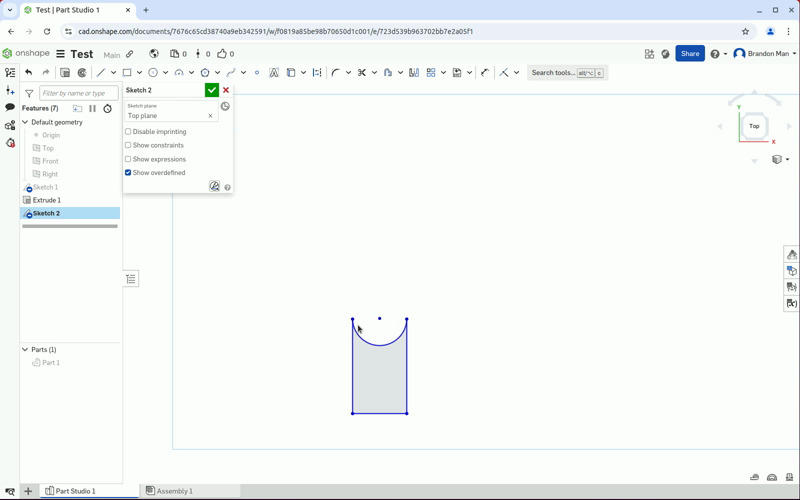
scroll(6)
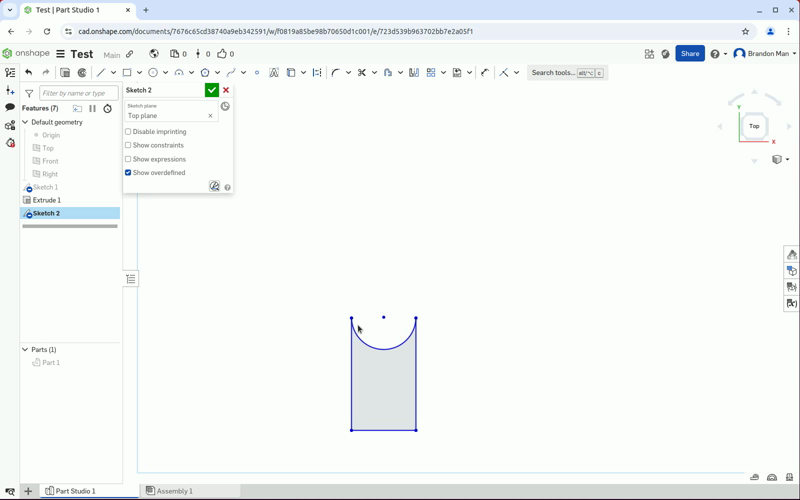
scroll(6)
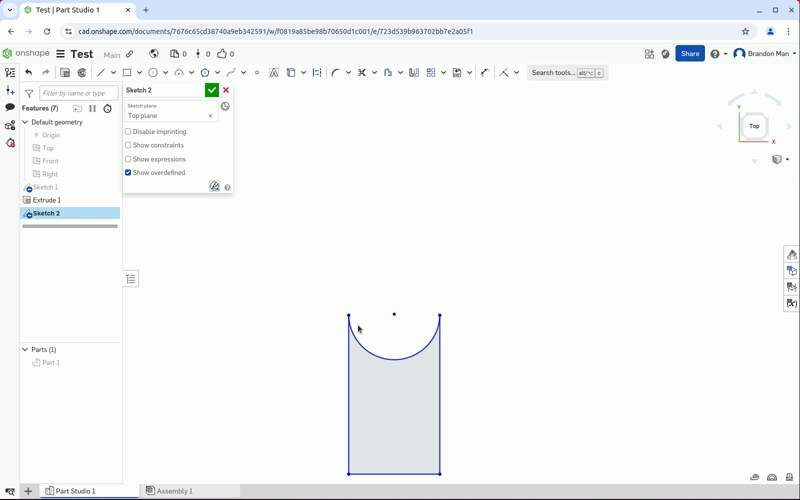
scroll(6)
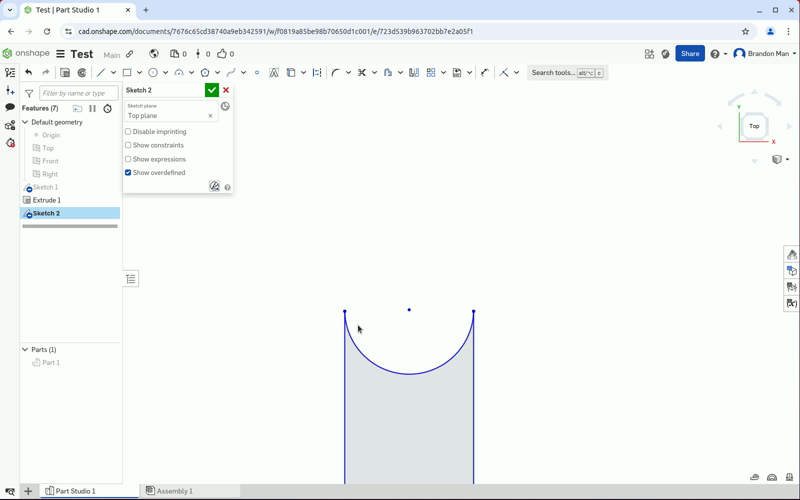
scroll(6)
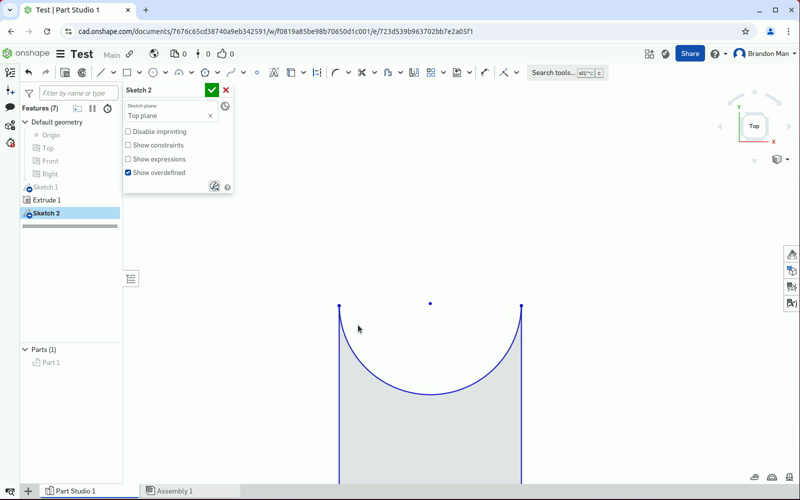
scroll(6)
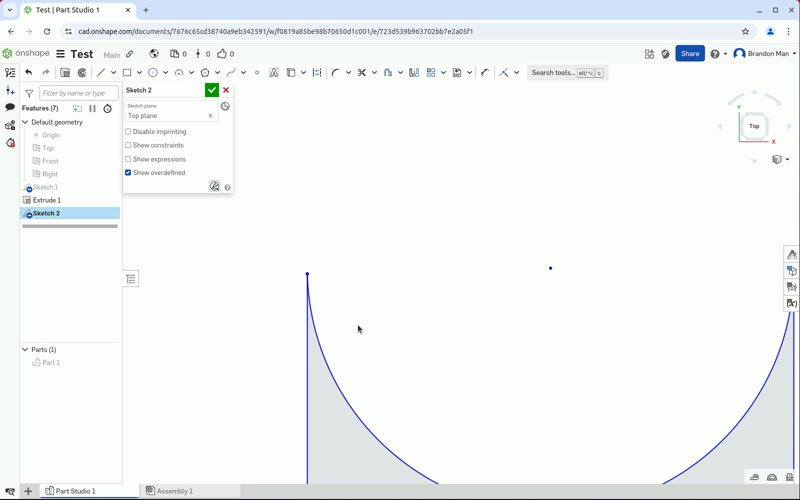
click(358, 324)
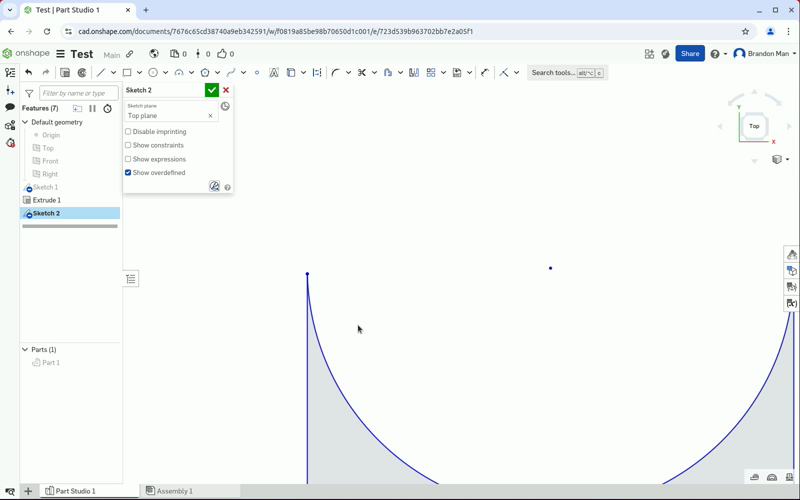
scroll(-6)
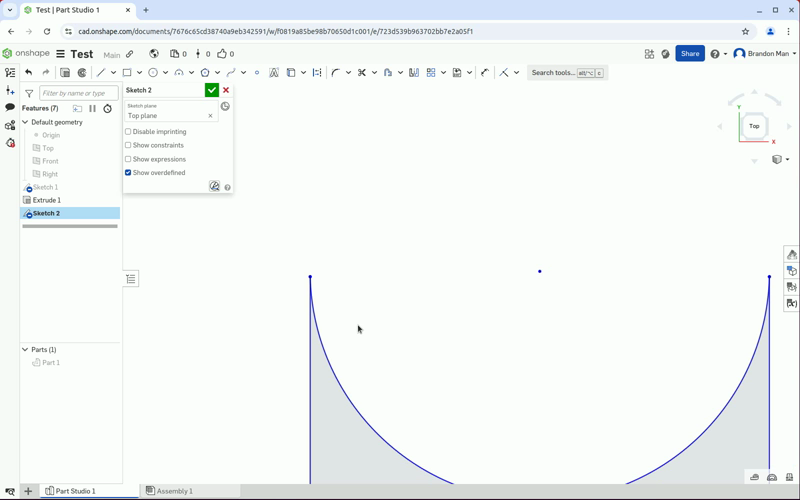
scroll(-6)
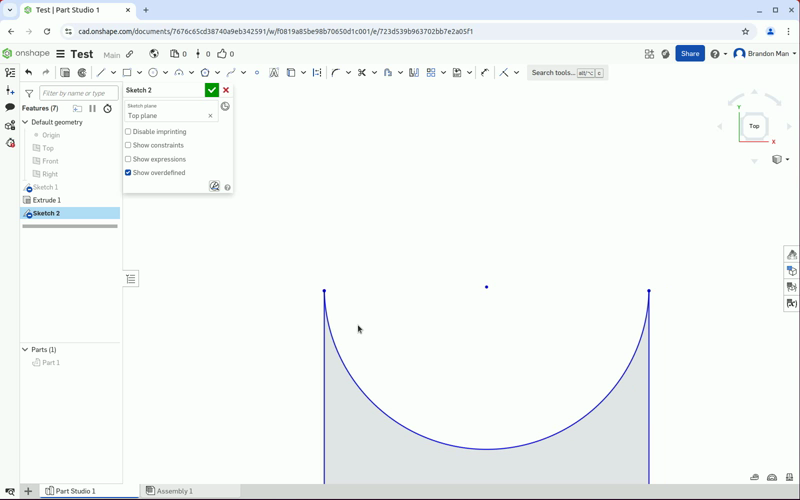
scroll(-6)
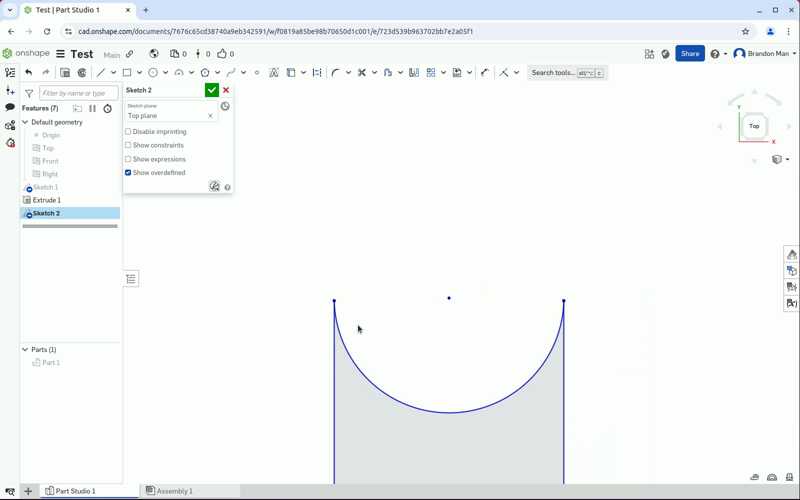
scroll(-6)
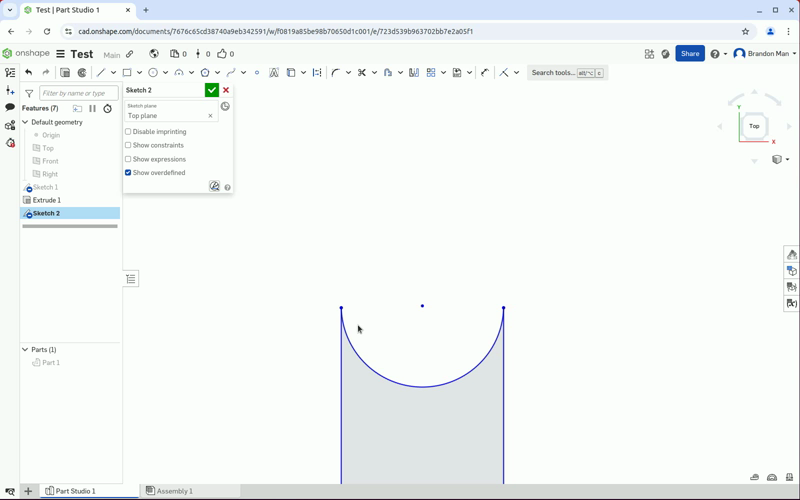
scroll(-6)
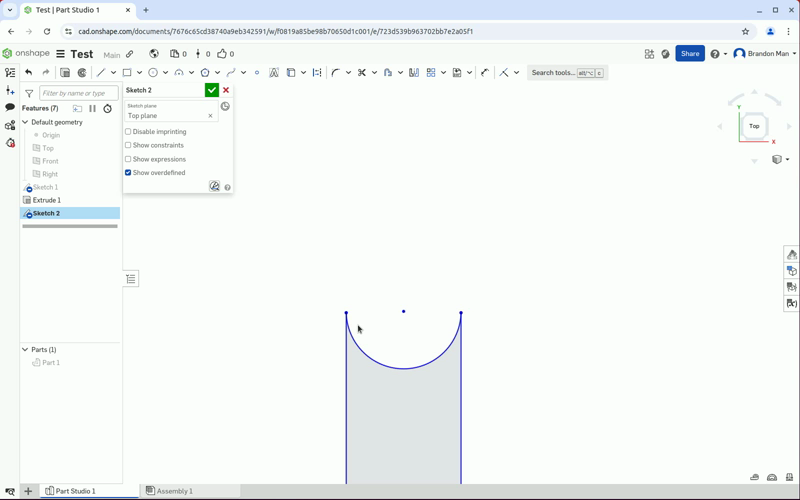
scroll(-6)
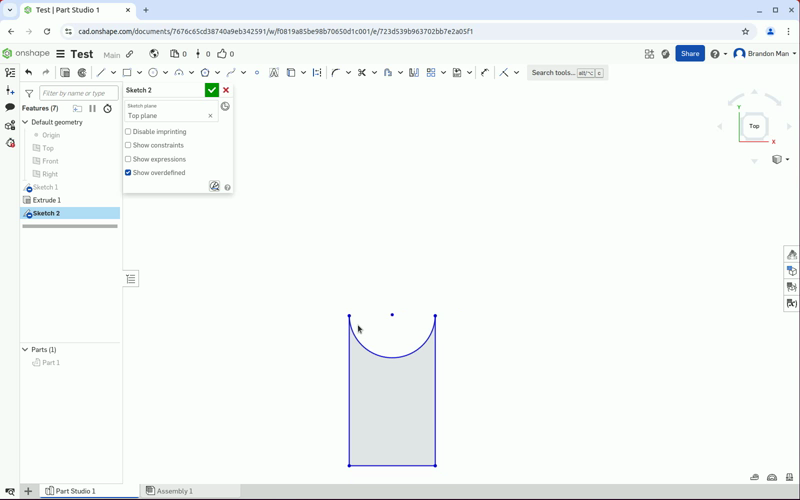
scroll(-6)
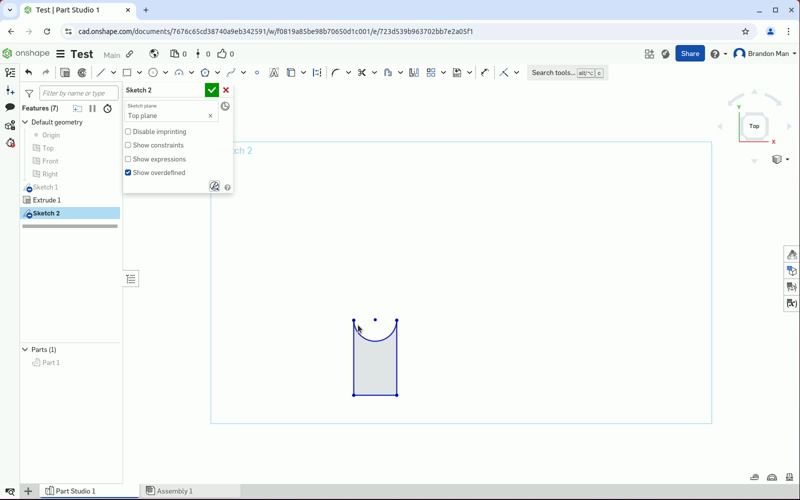
mouse_move(73, 352)
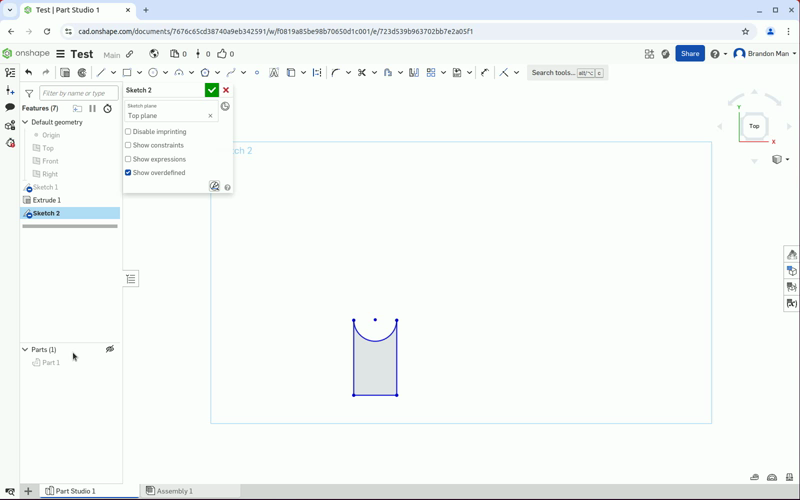
key(shift+y)
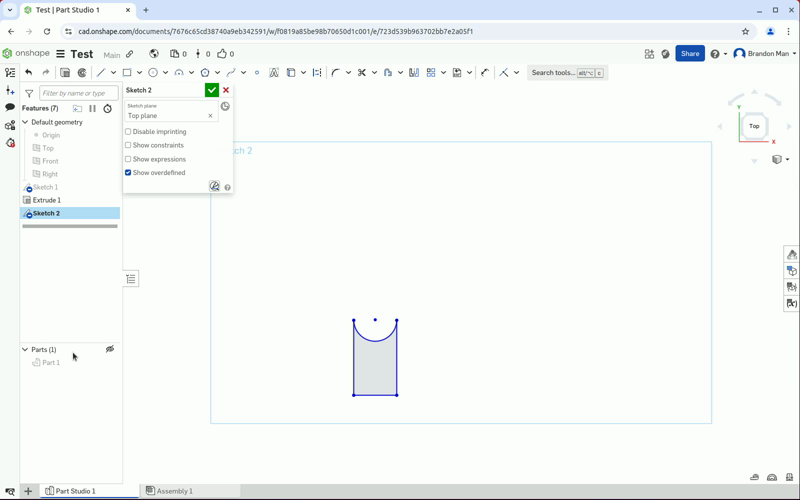
key(shift+e)
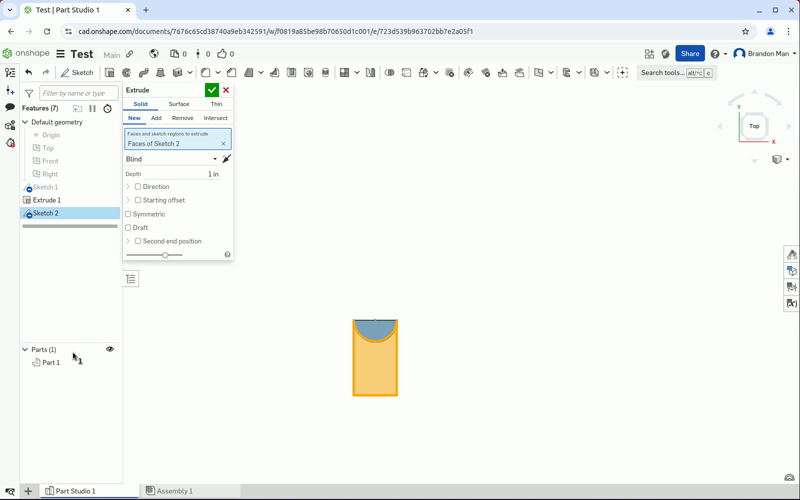
mouse_move(143, 106)
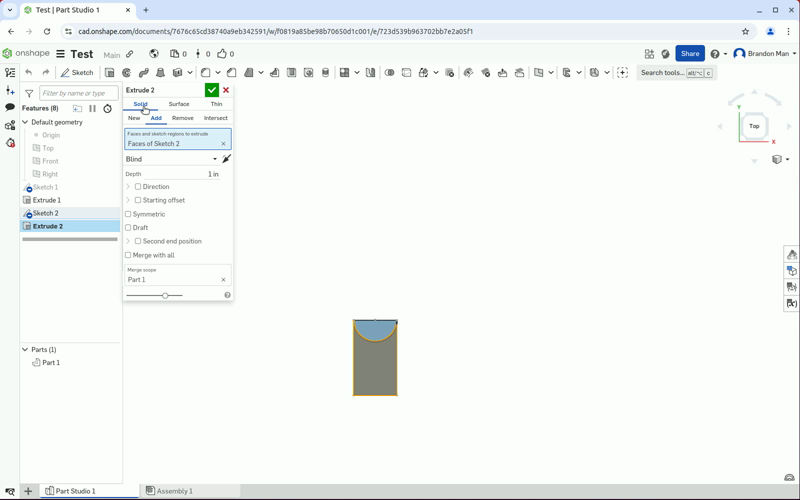
click(143, 106)
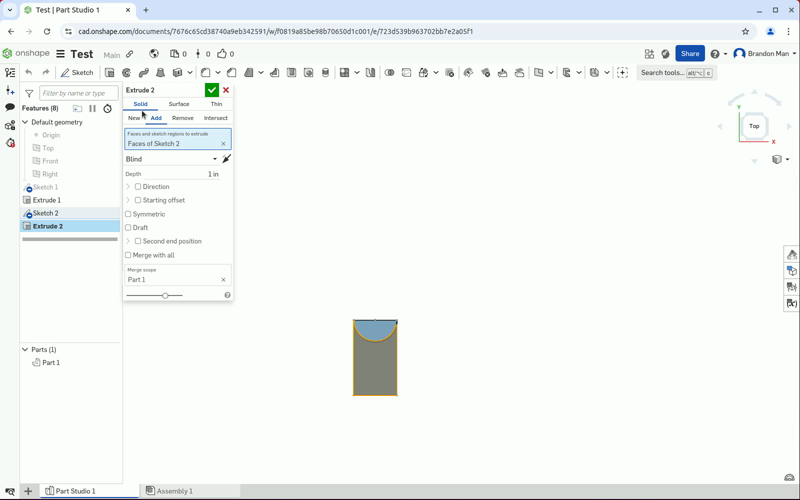
mouse_move(137, 120)
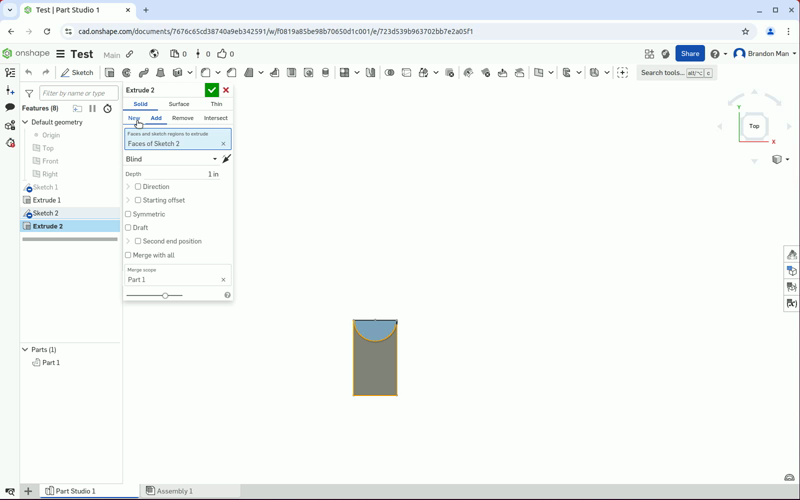
click(137, 120)
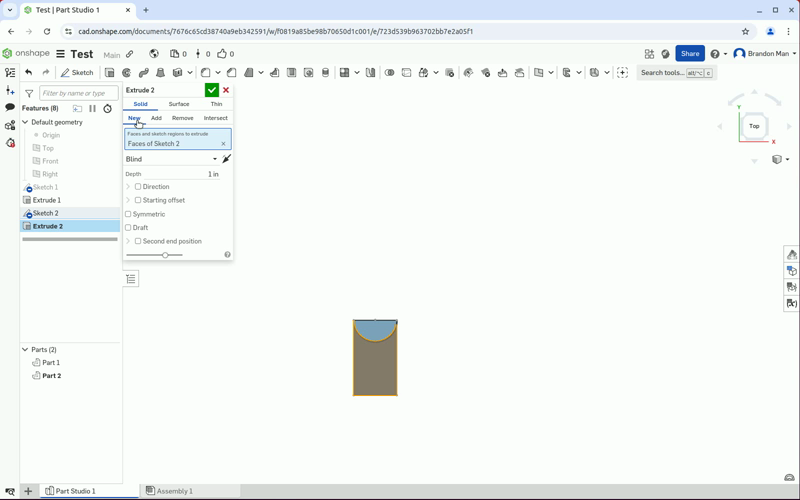
key(tab, 4)
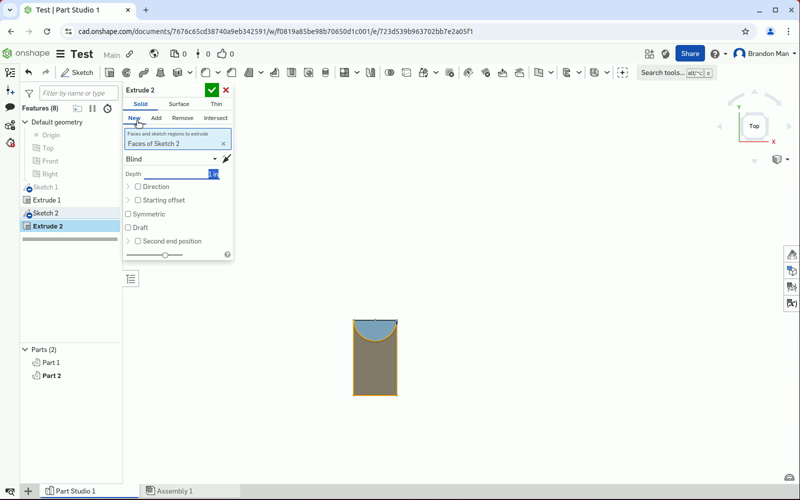
text(0.481)
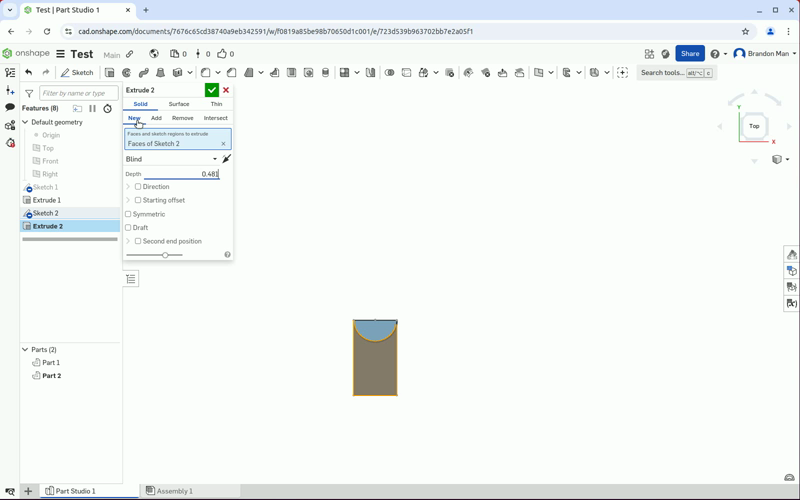
key(enter)
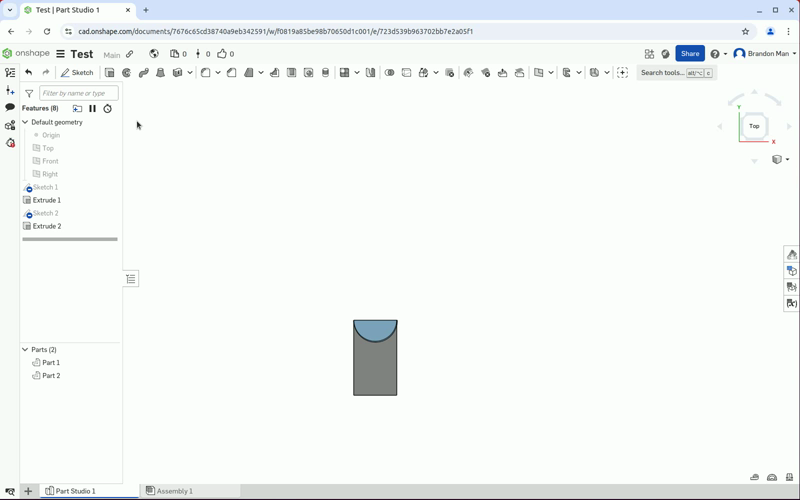
key(shift+h)
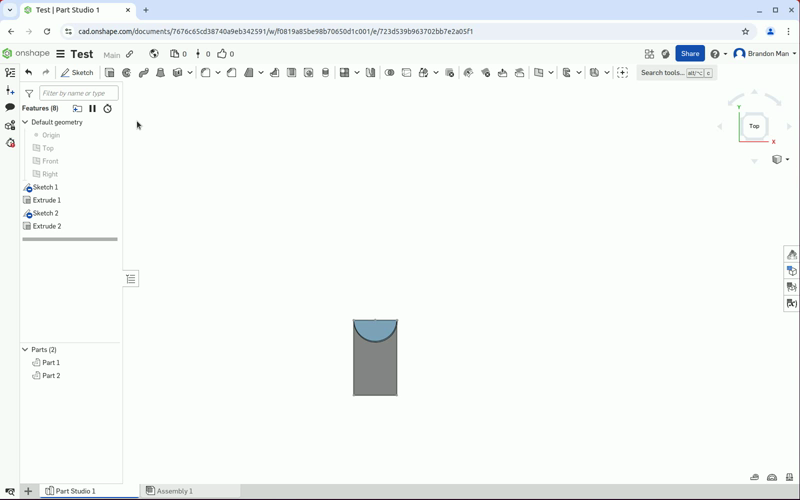
key(shift+h)
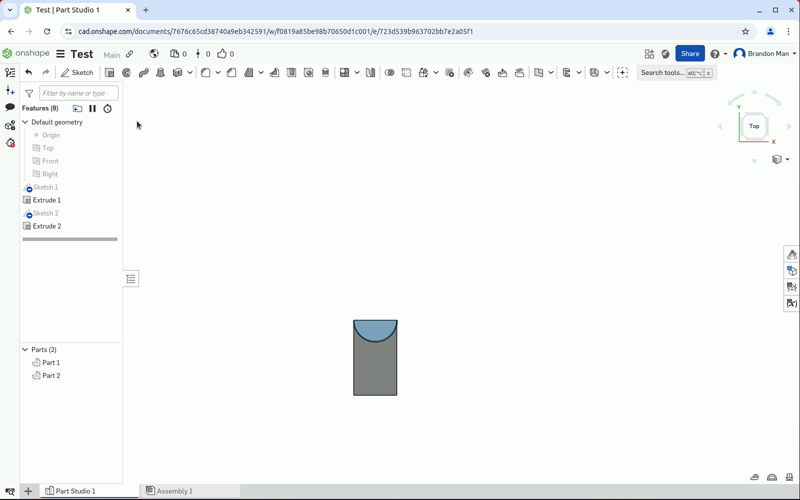
mouse_move(73, 189)
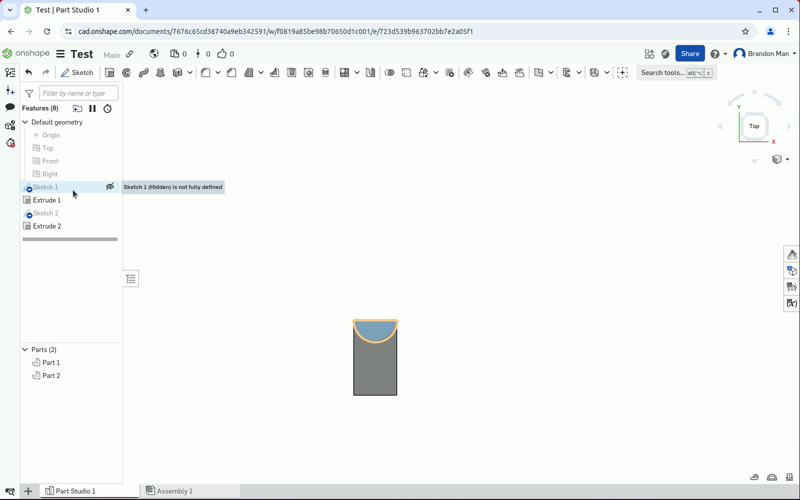
click(73, 189)
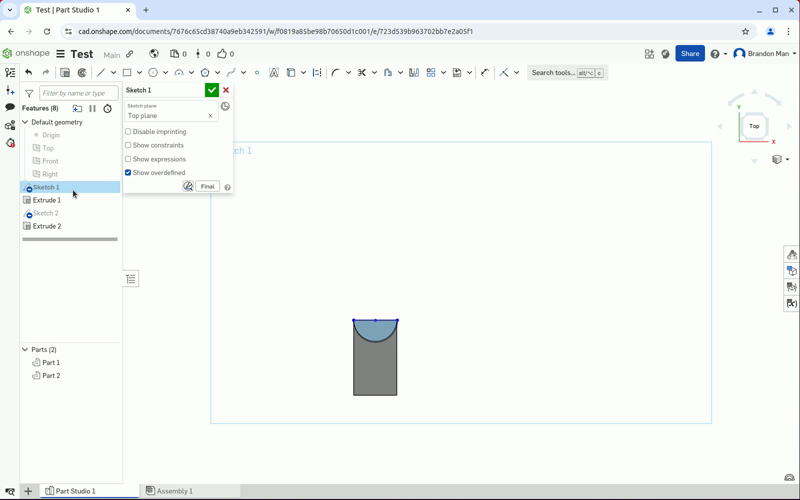
mouse_move(229, 92)
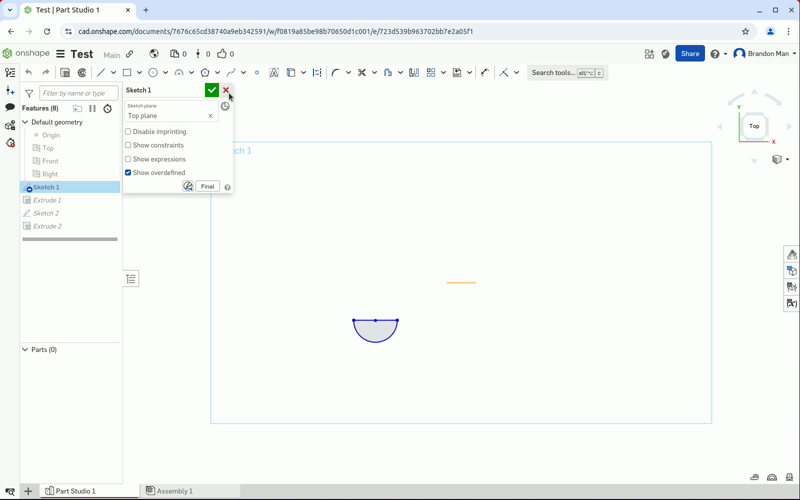
click(229, 92)
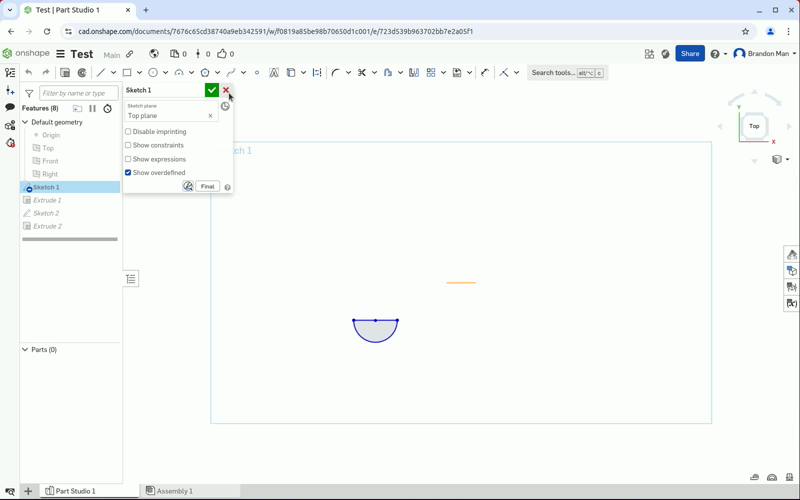
key(shift+s)
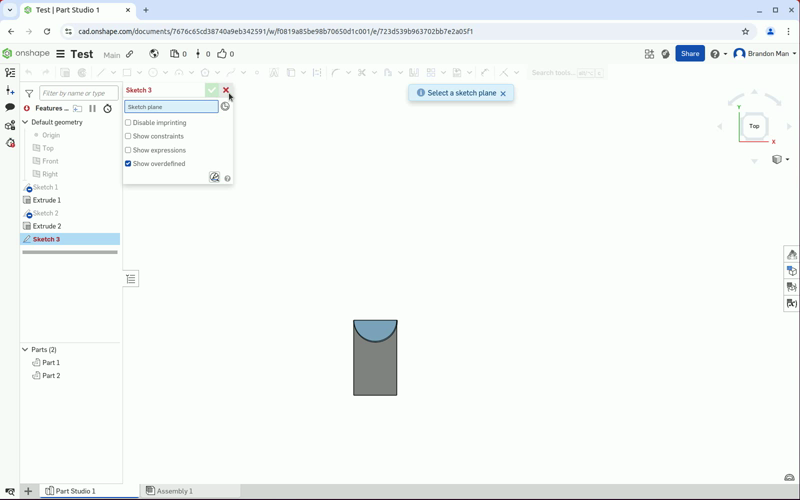
mouse_move(73, 150)
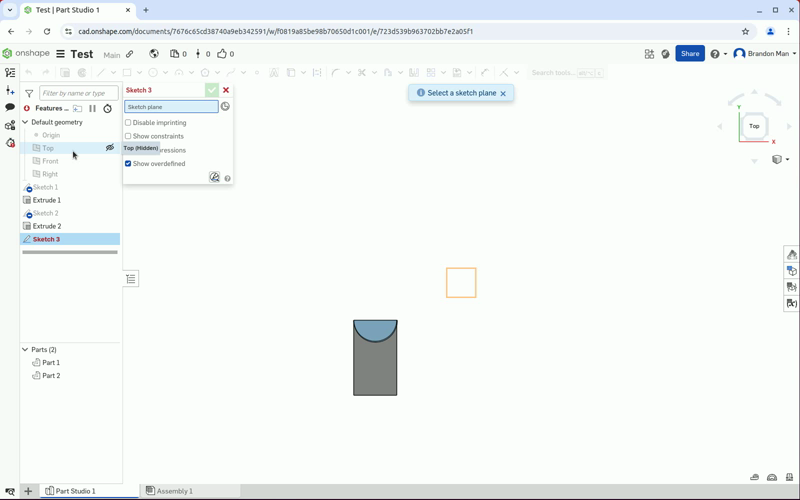
click(73, 150)
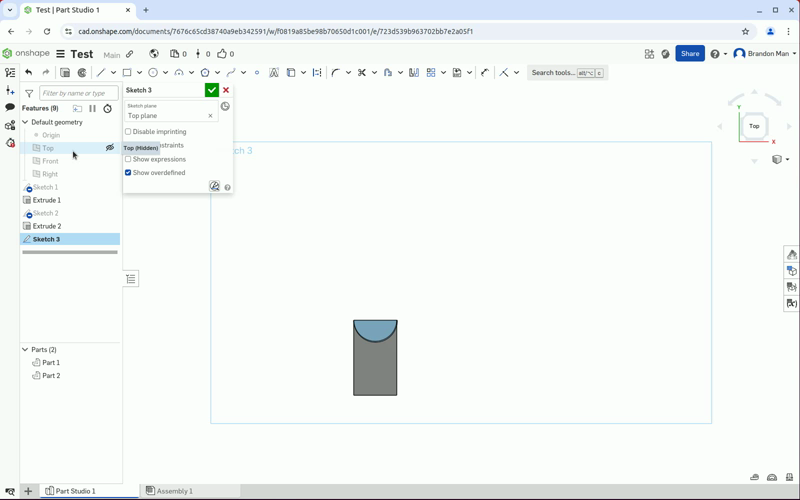
mouse_move(73, 352)
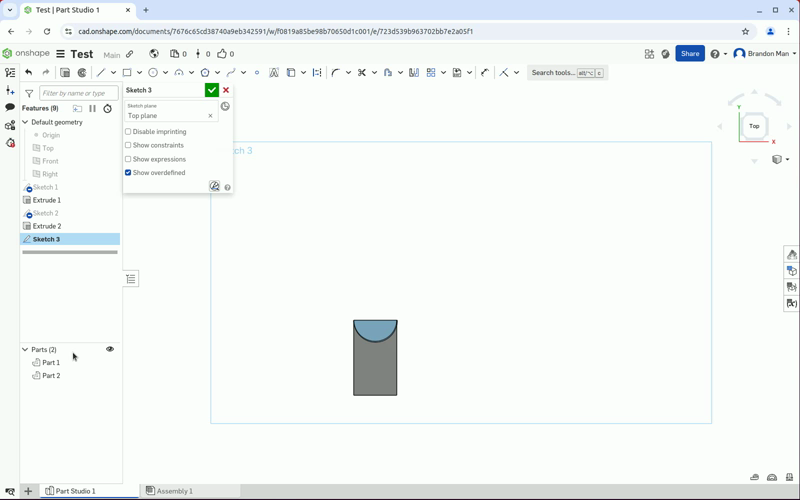
key(y)
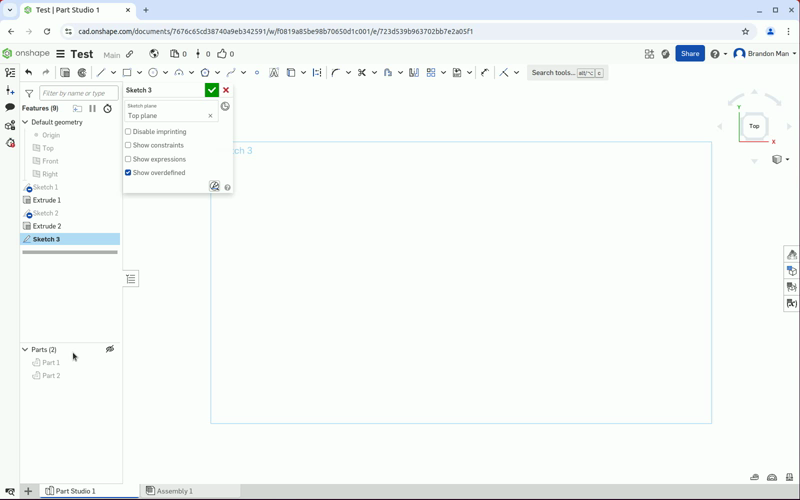
key(a)
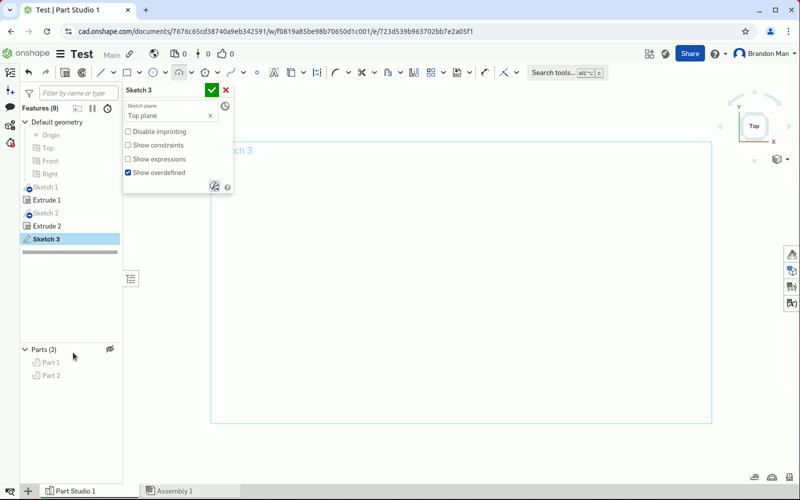
key_down(shift)
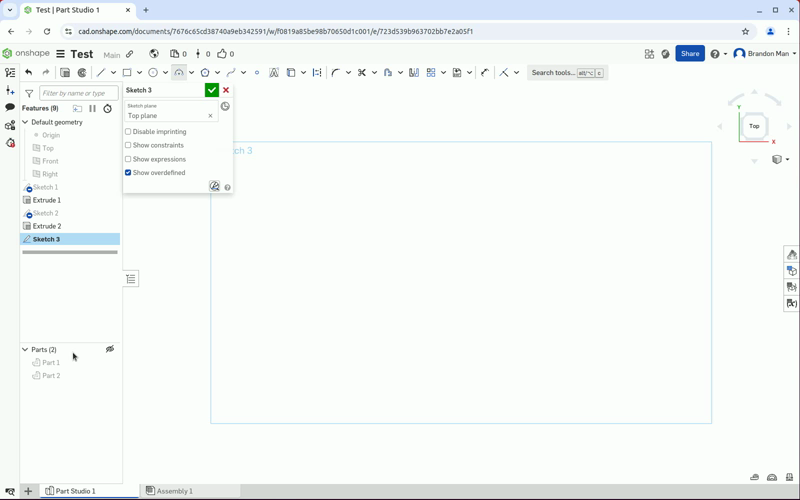
mouse_move(353, 320)
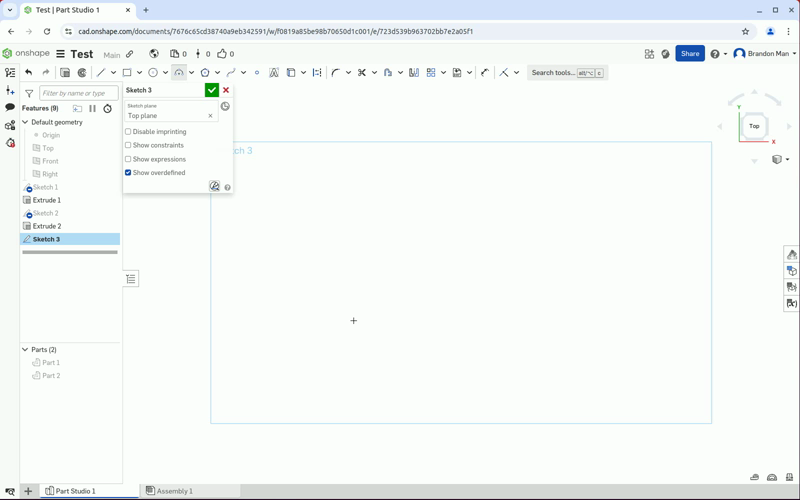
click(353, 320)
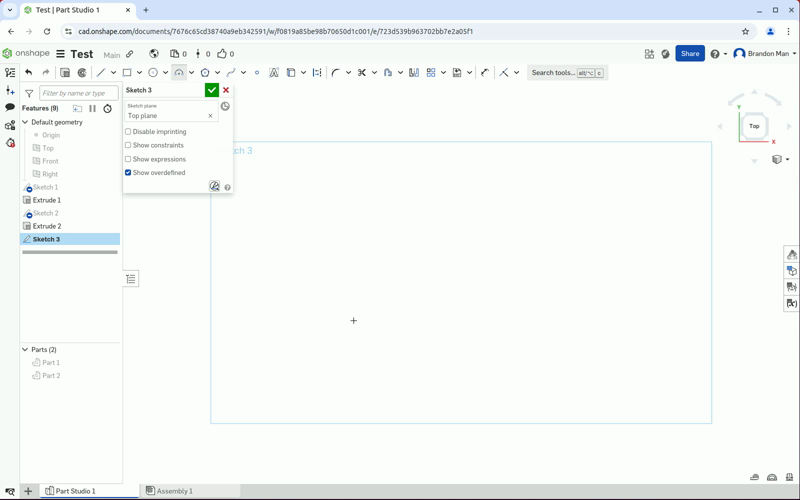
key_up(shift)
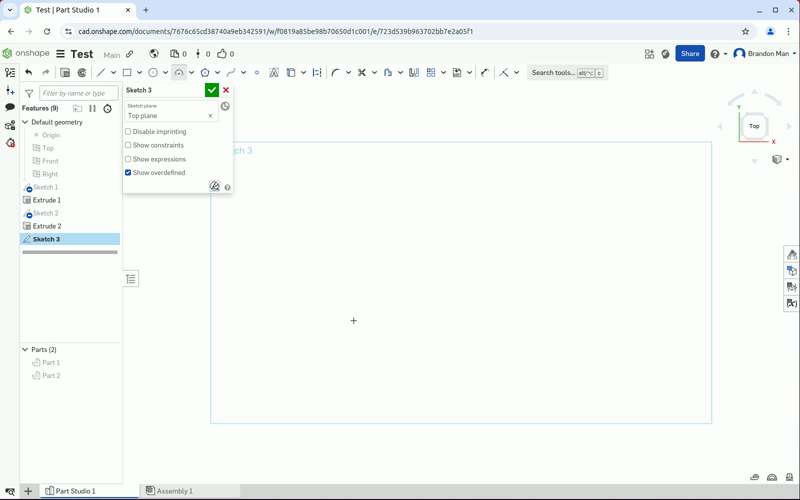
key_down(shift)
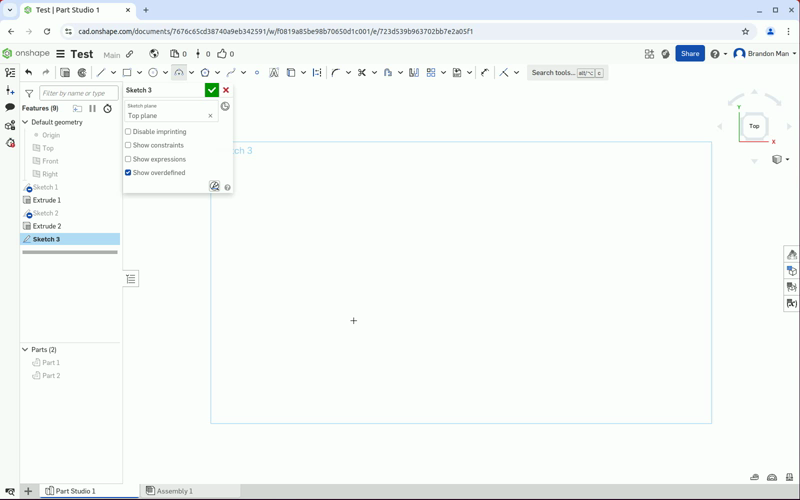
mouse_move(397, 320)
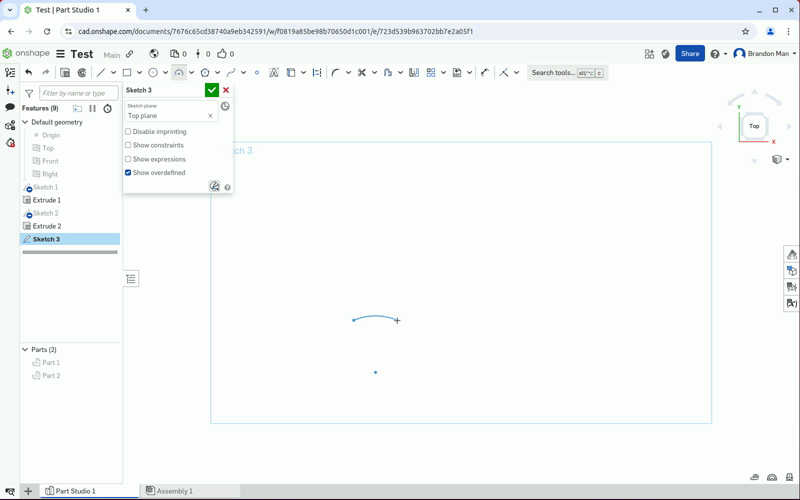
click(397, 320)
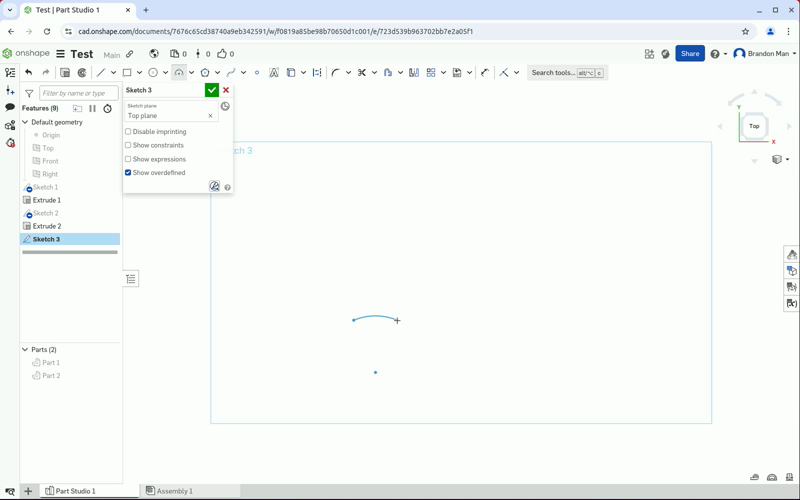
mouse_move(375, 342)
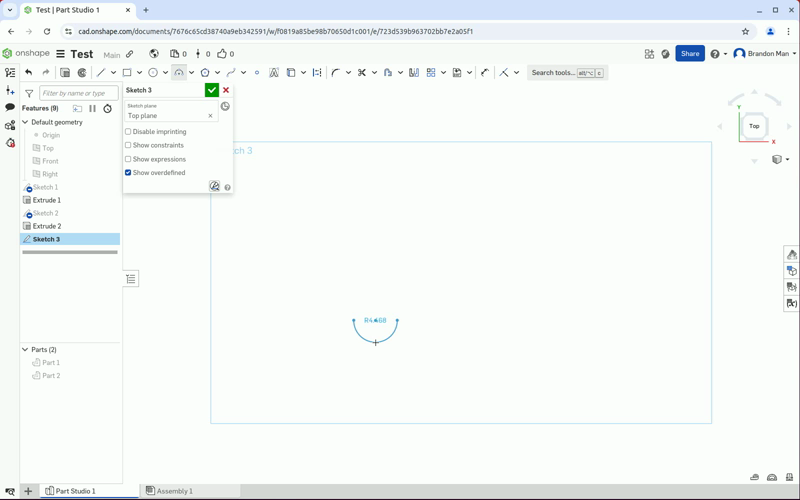
click(375, 342)
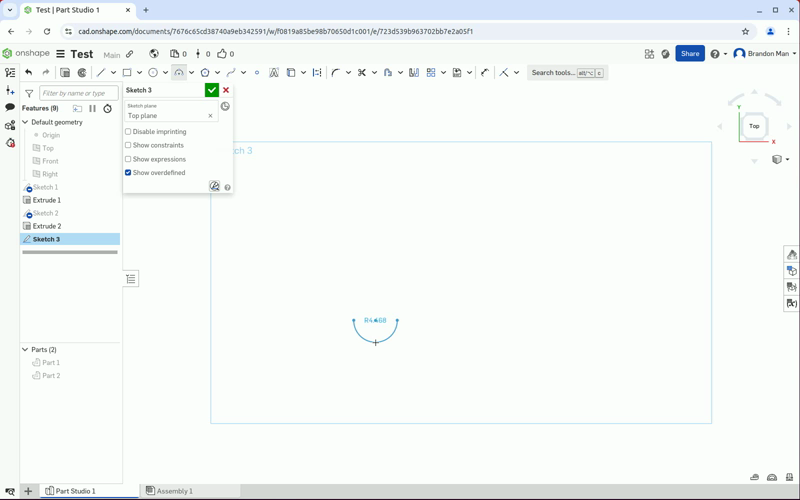
key_up(shift)
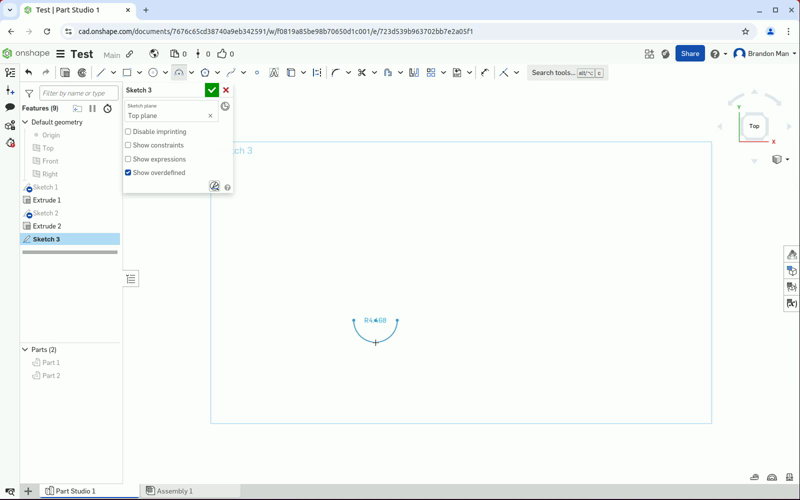
key(esc)
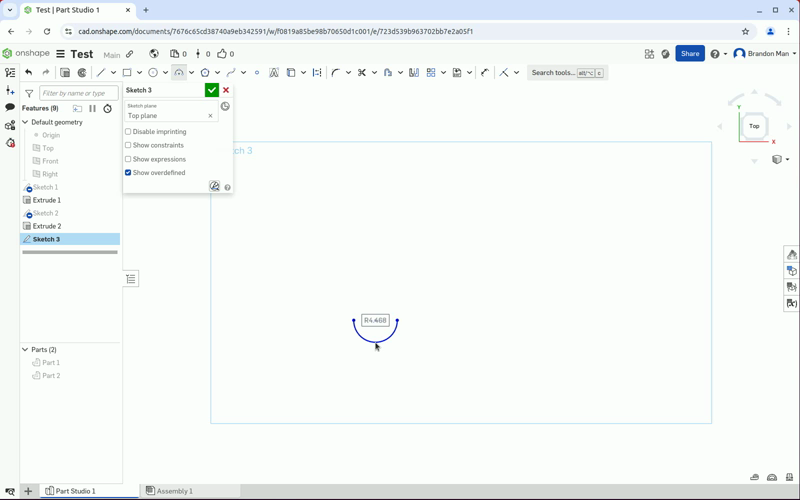
key(l)
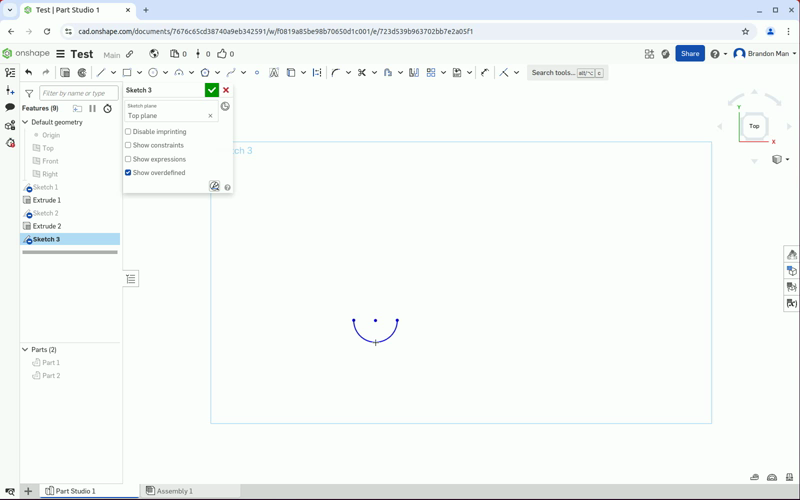
mouse_move(397, 320)
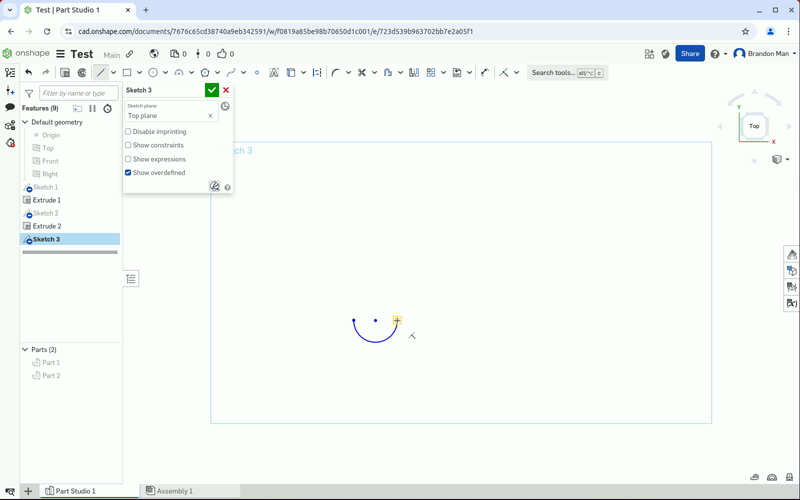
click(397, 320)
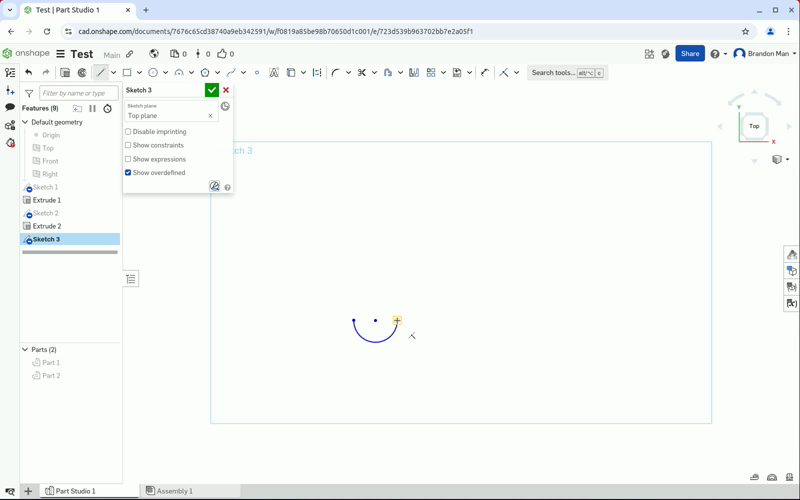
mouse_move(427, 320)
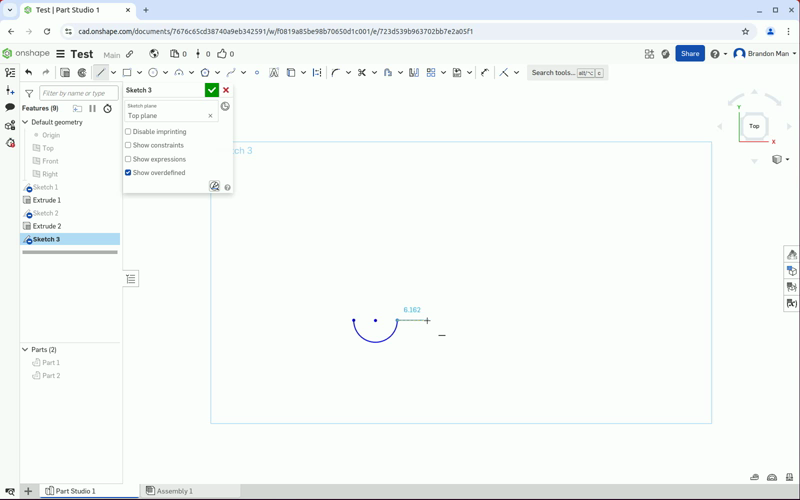
key_down(shift)
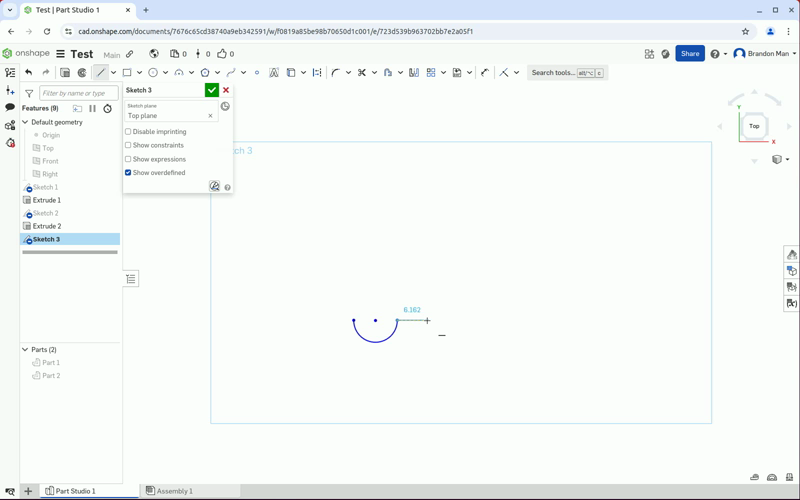
mouse_move(353, 320)
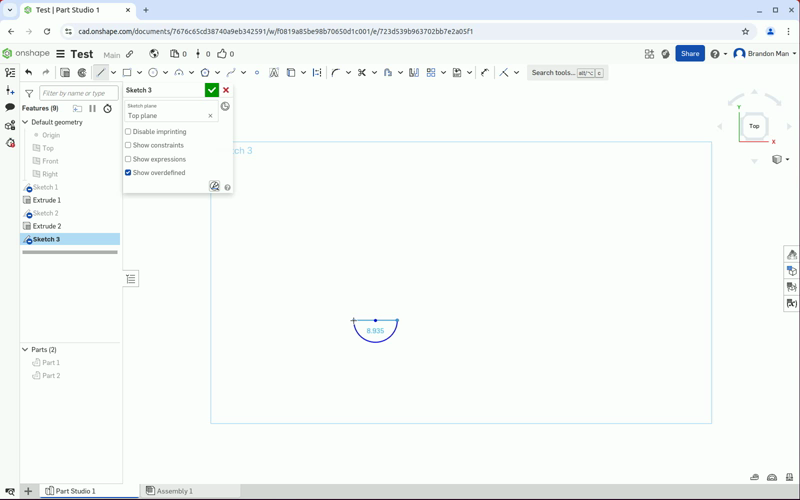
key_up(shift)
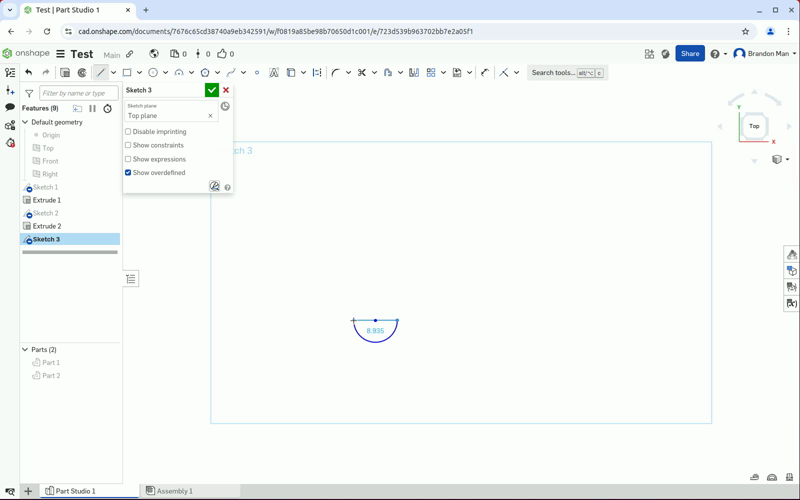
click(353, 320)
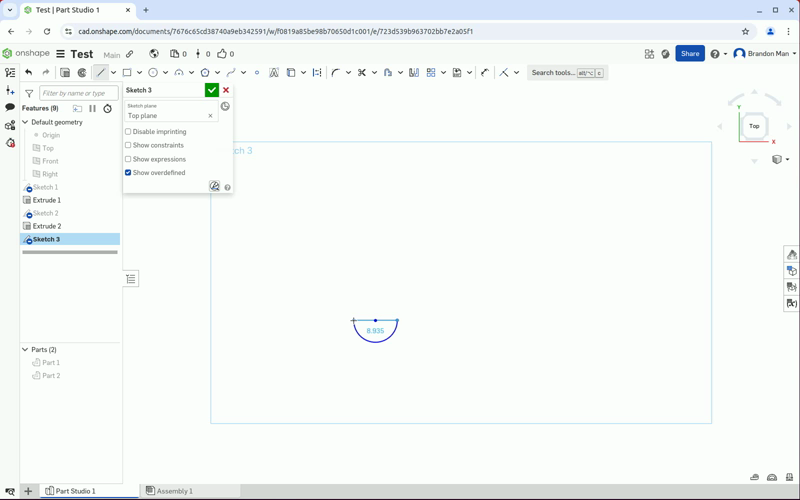
key(esc)
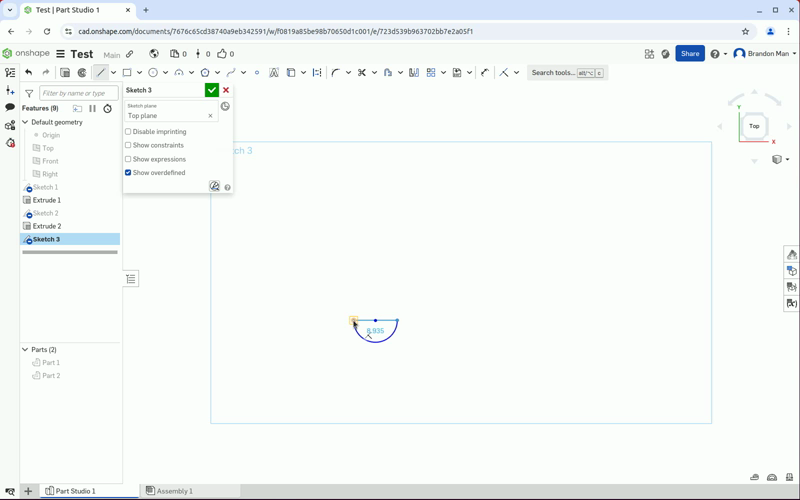
mouse_move(377, 324)
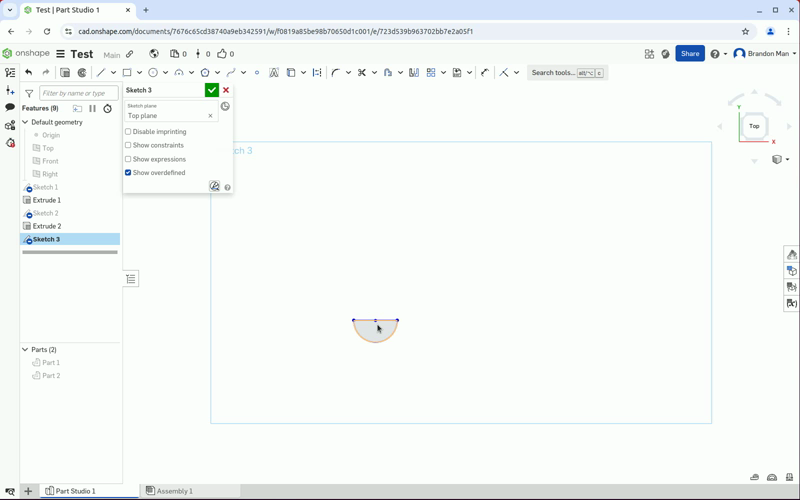
scroll(6)
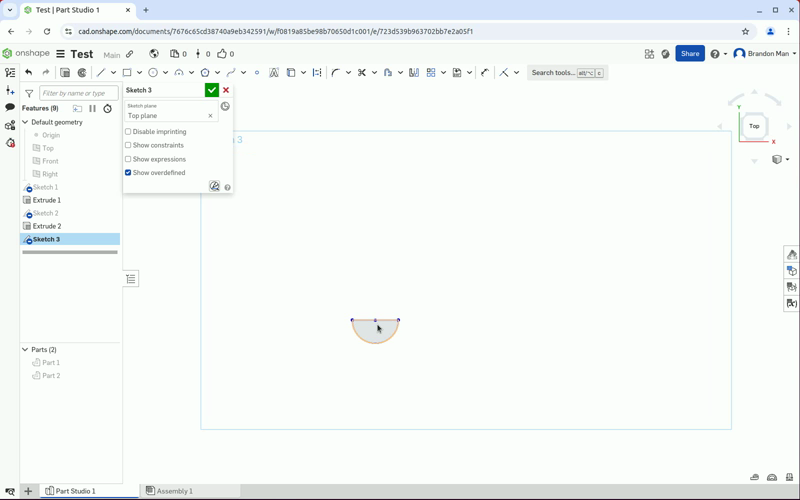
scroll(6)
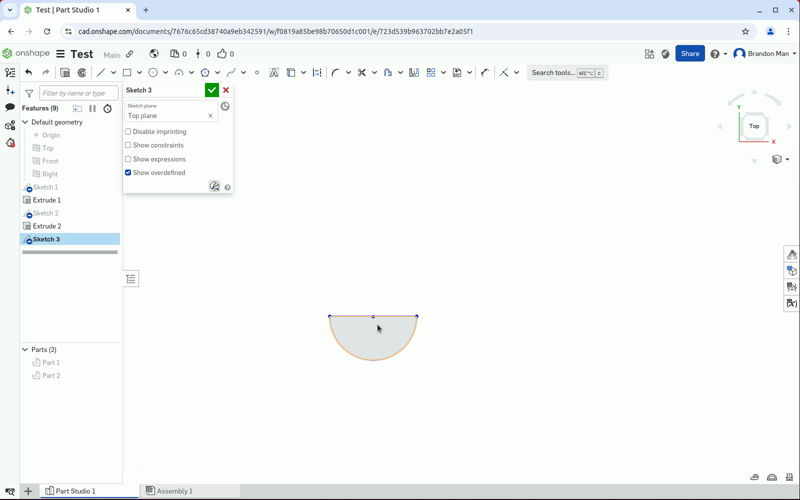
scroll(6)
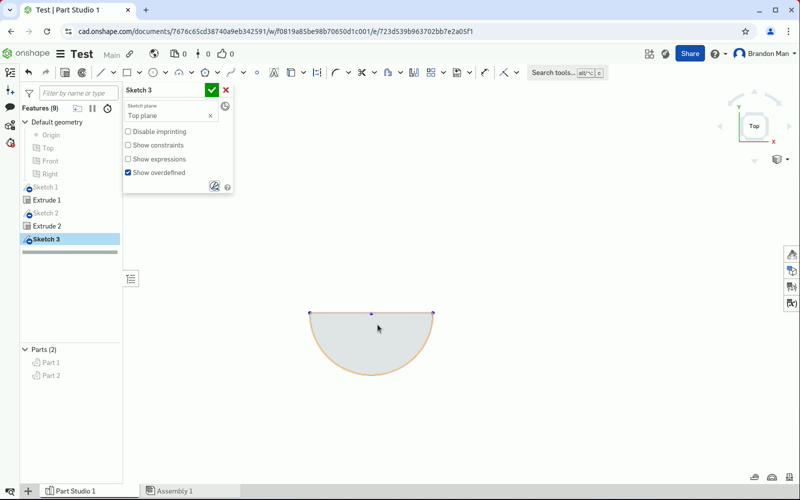
scroll(6)
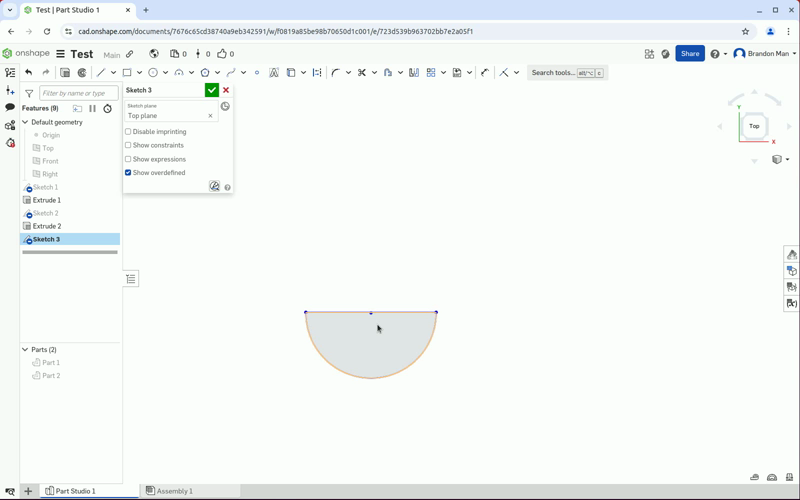
scroll(6)
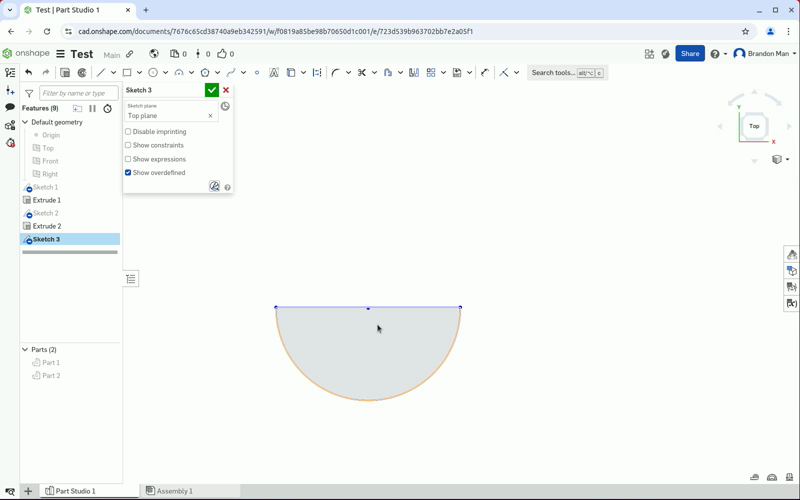
scroll(6)
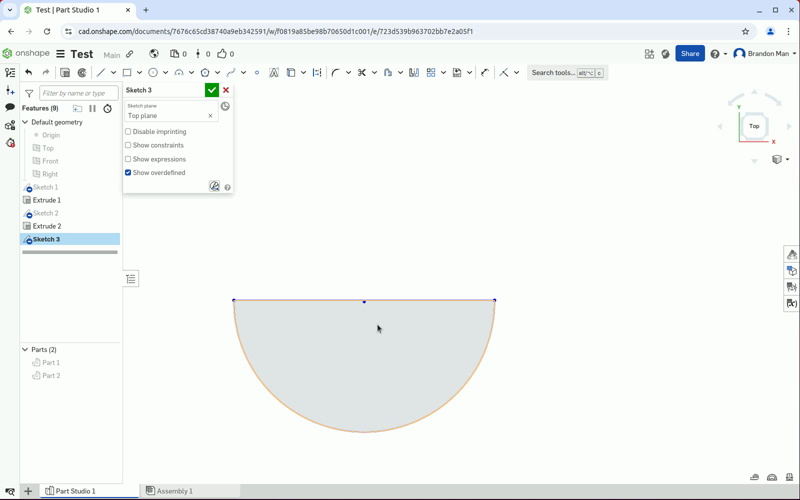
scroll(6)
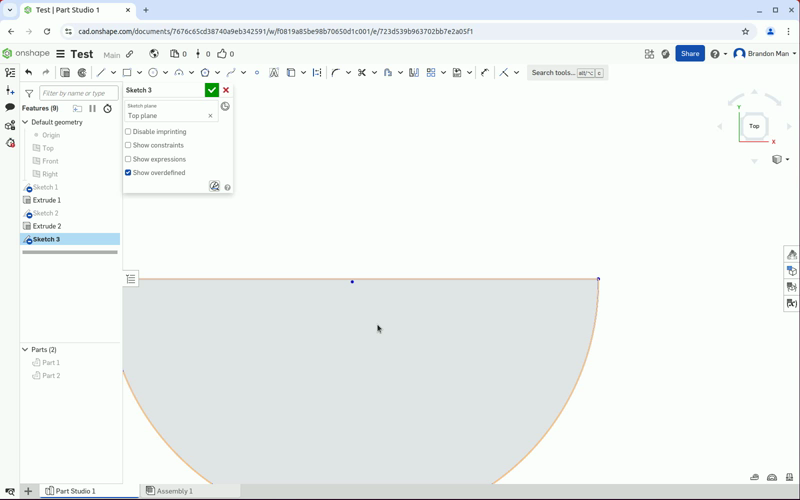
click(377, 324)
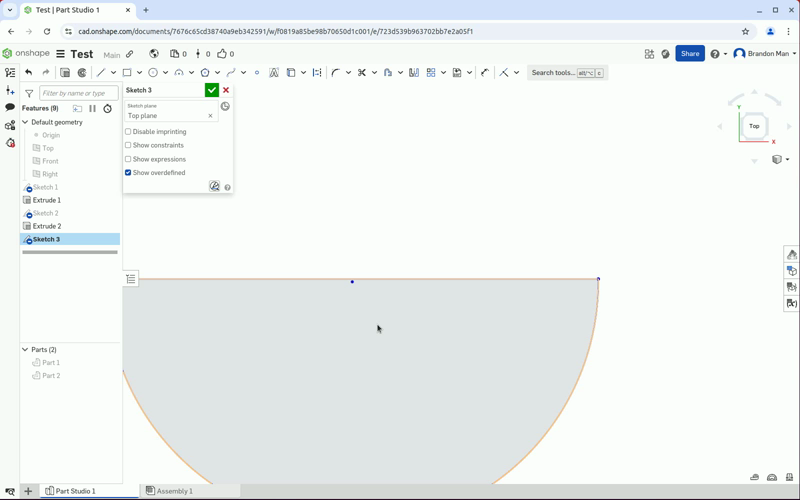
scroll(-6)
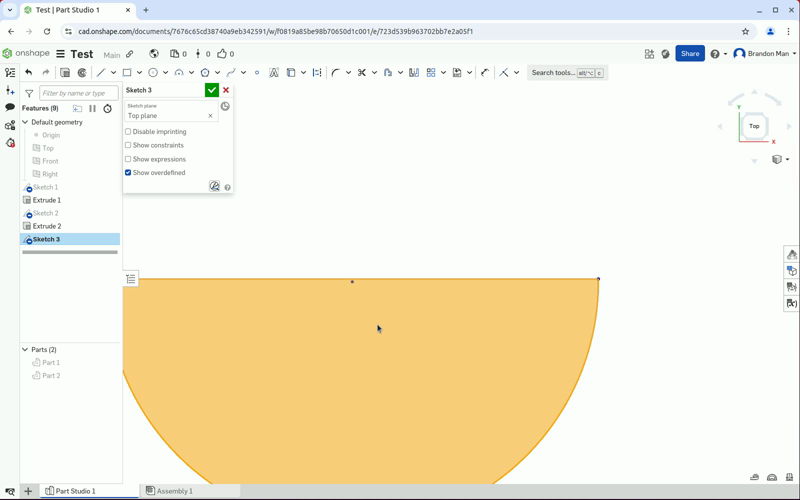
scroll(-6)
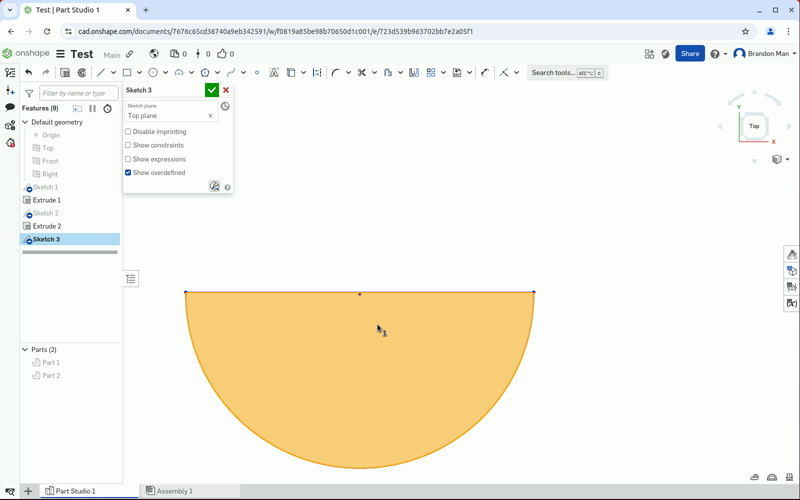
scroll(-6)
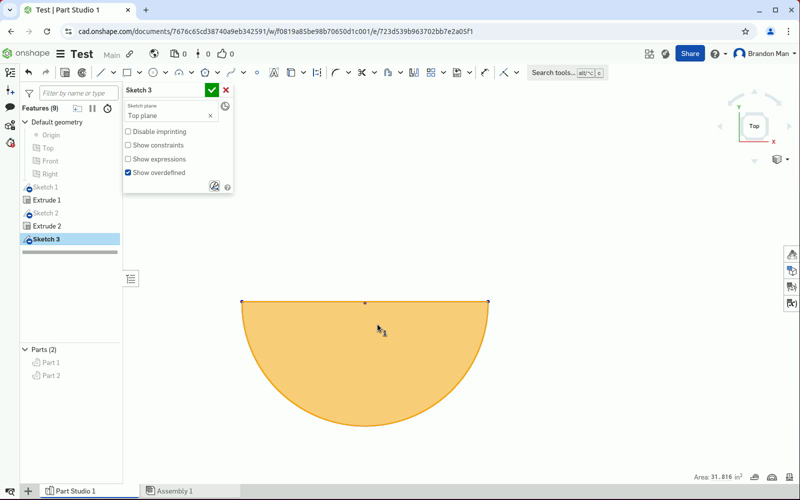
scroll(-6)
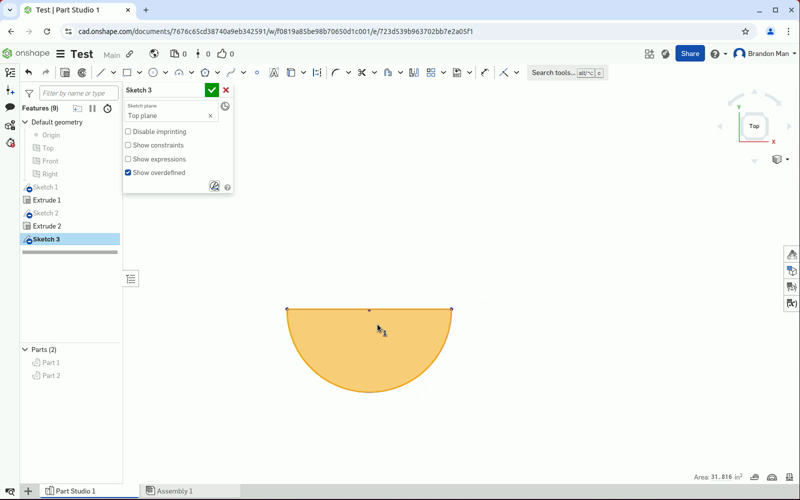
scroll(-6)
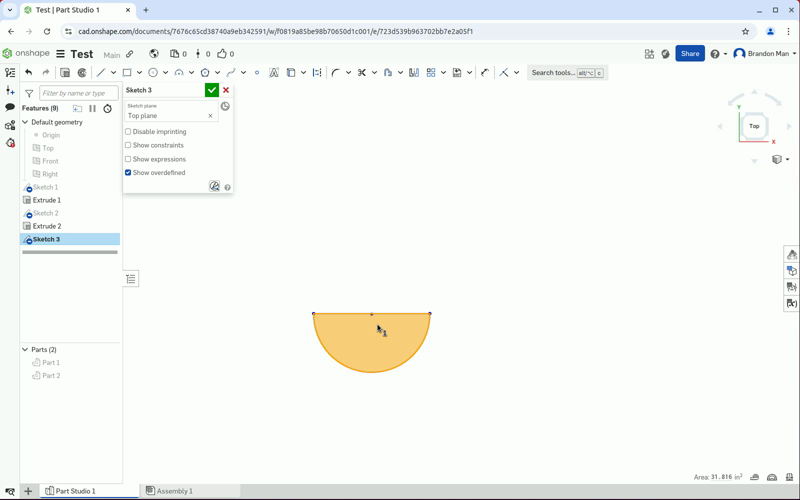
scroll(-6)
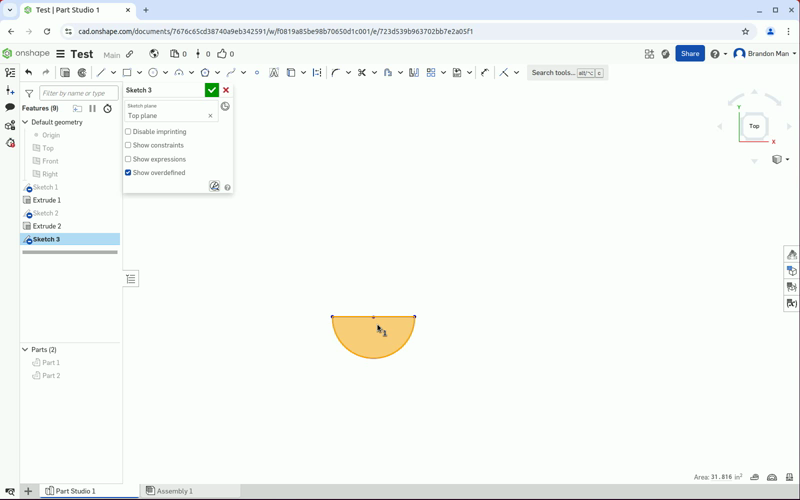
scroll(-6)
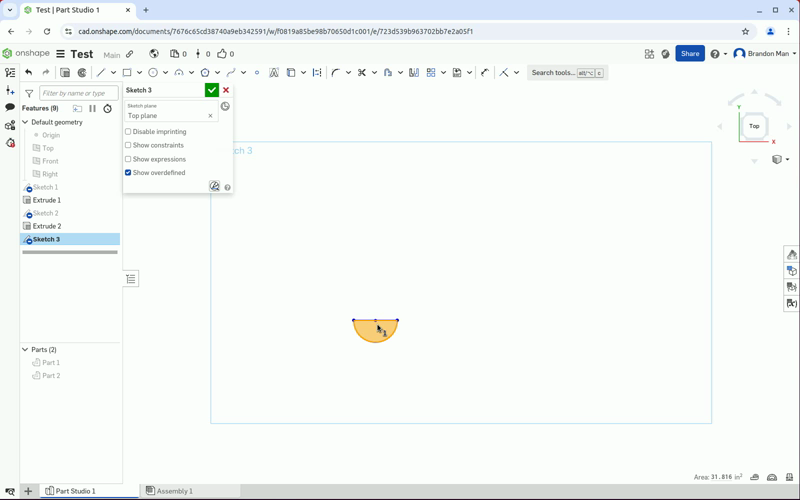
mouse_move(73, 352)
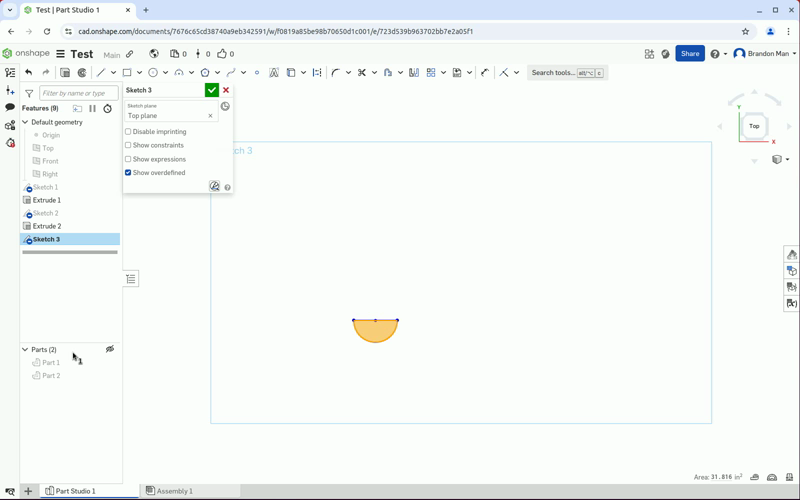
key(shift+y)
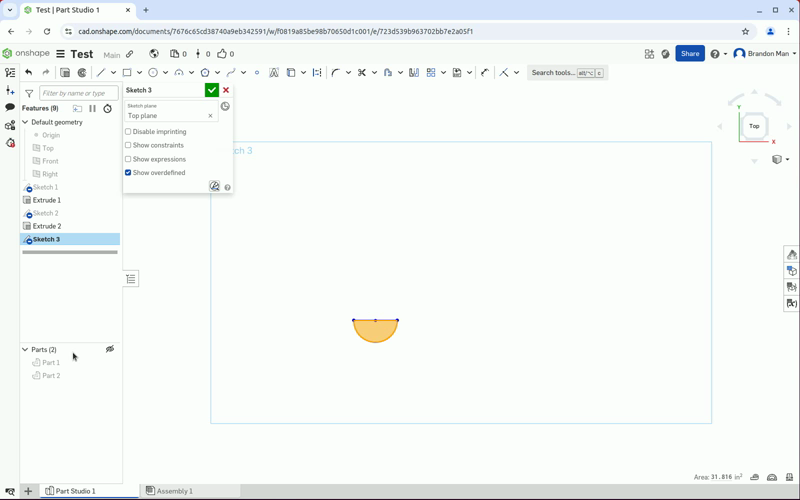
key(shift+e)
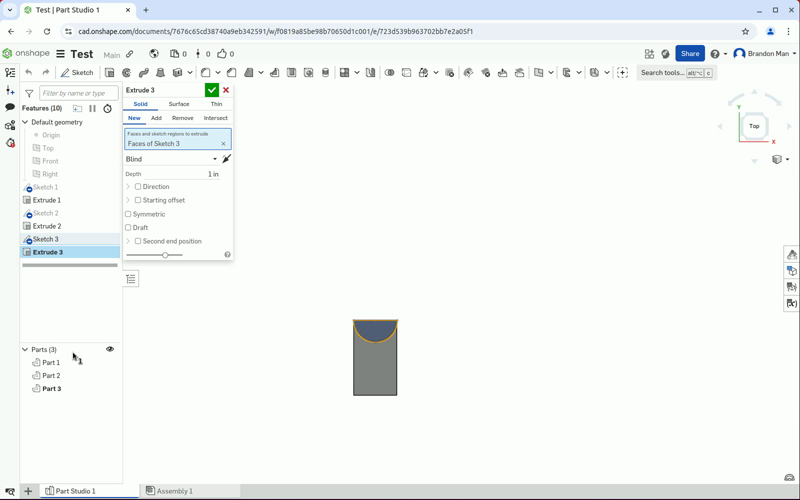
mouse_move(143, 106)
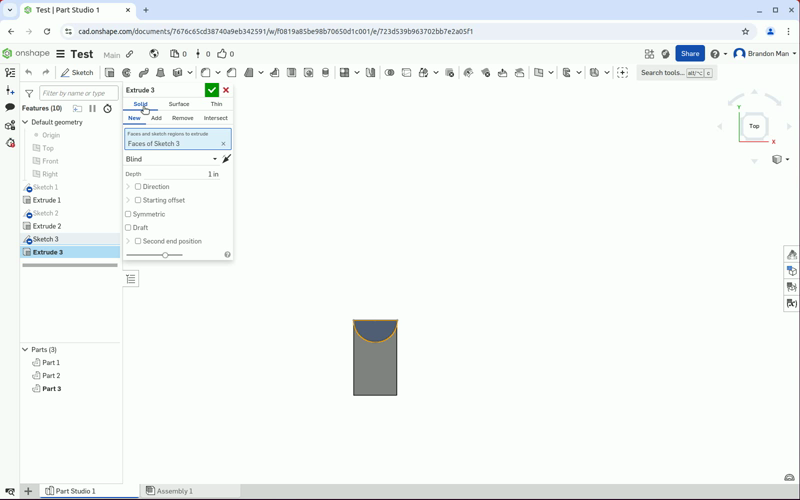
click(143, 106)
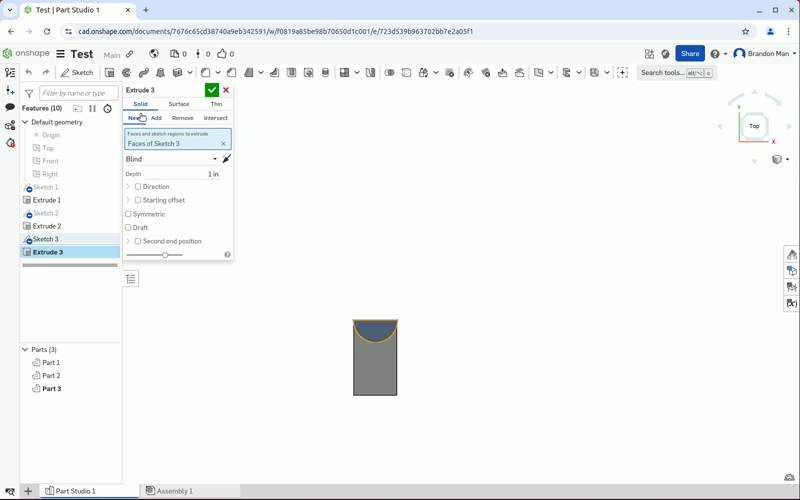
mouse_move(137, 120)
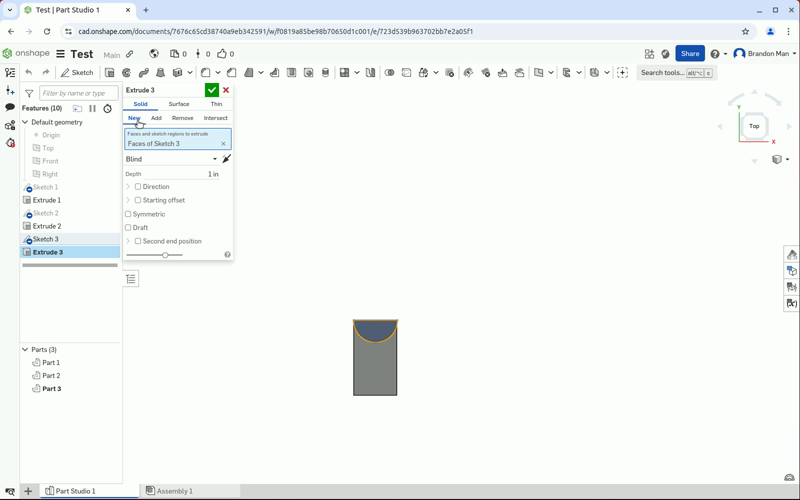
click(137, 120)
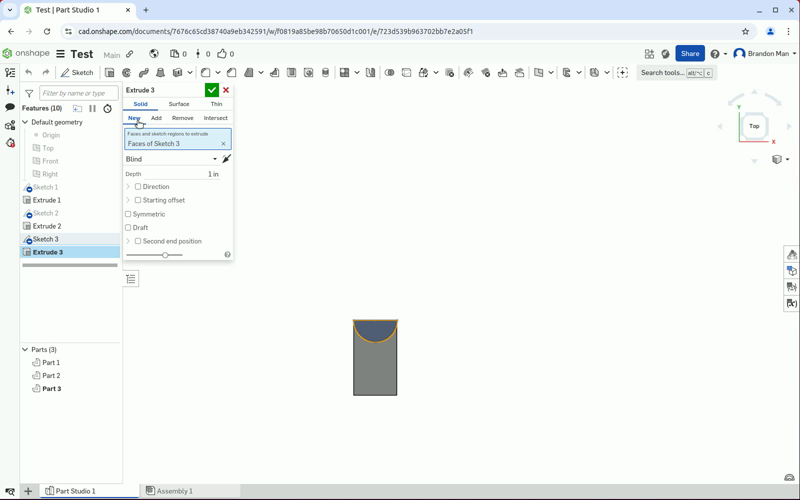
key(tab, 4)
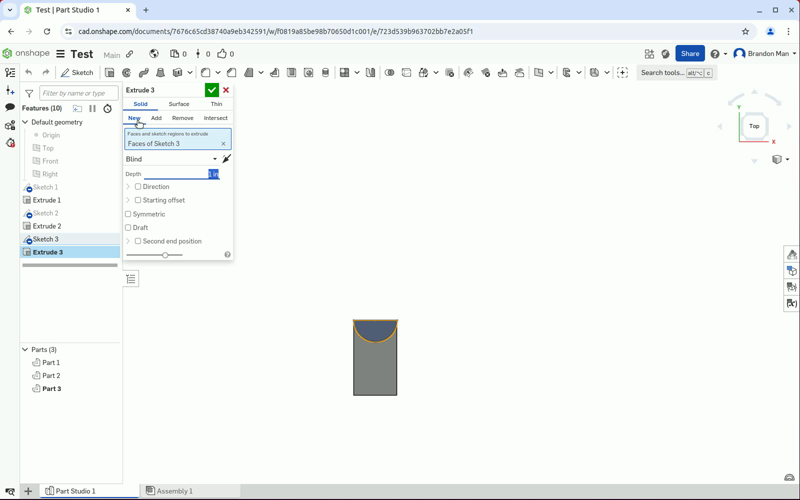
text(0.481)
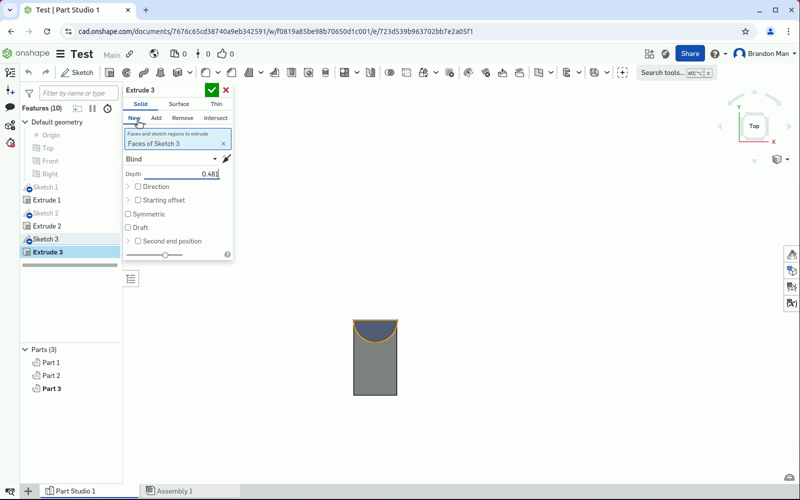
key(enter)
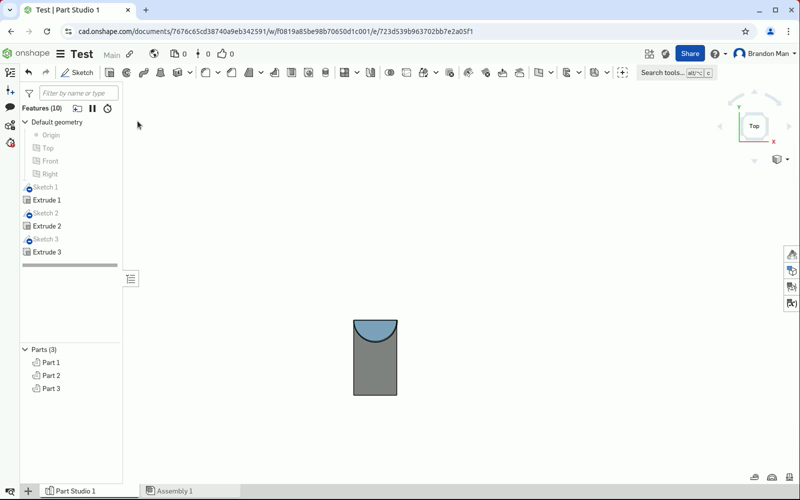
key(shift+h)
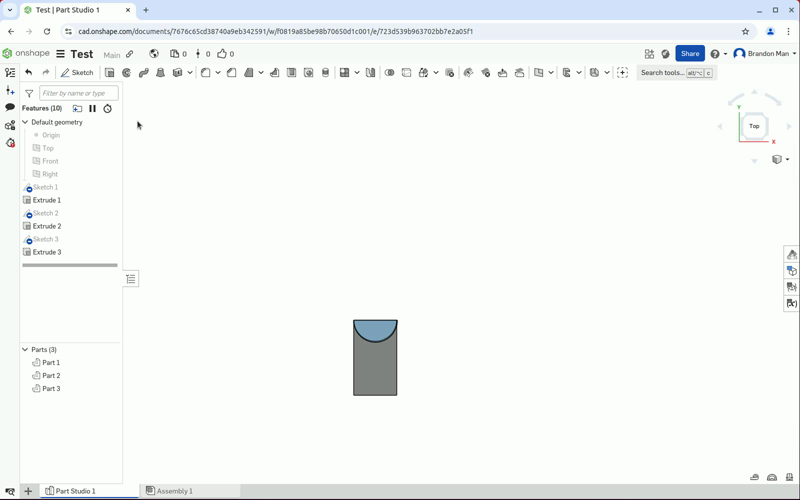
key(shift+h)
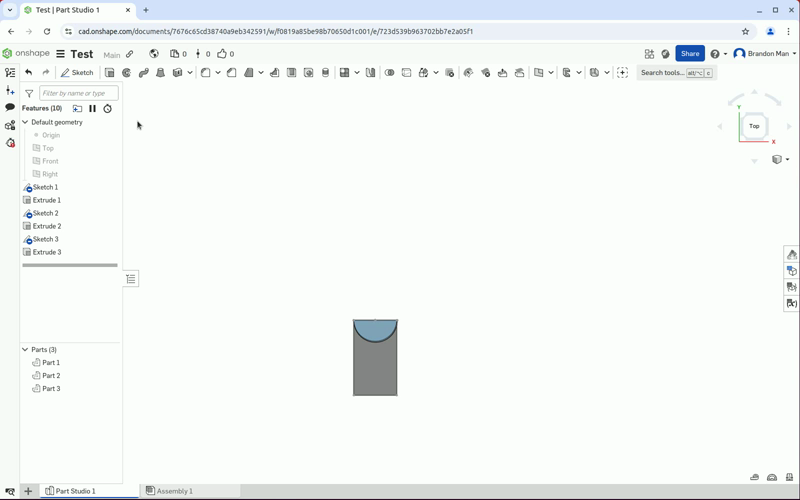
key(shift+7)
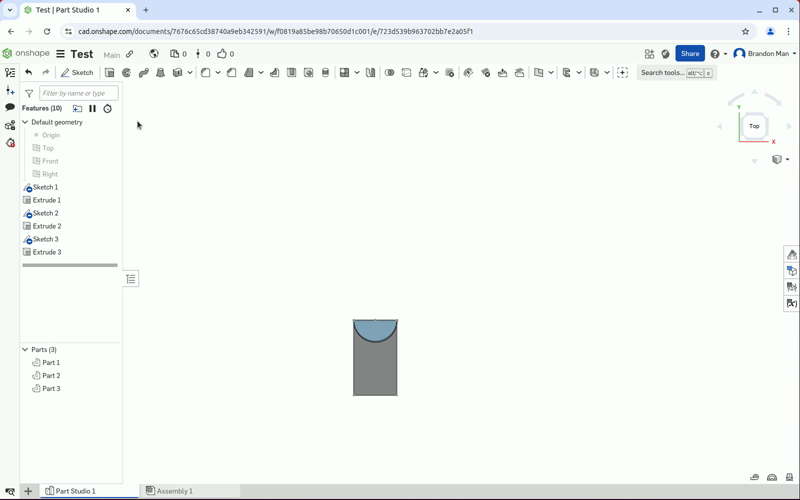
key(up, 3)
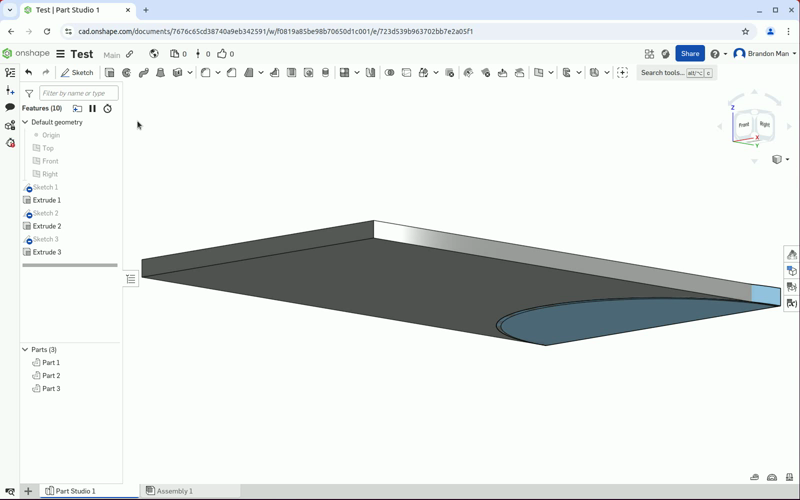
key(left, 3)
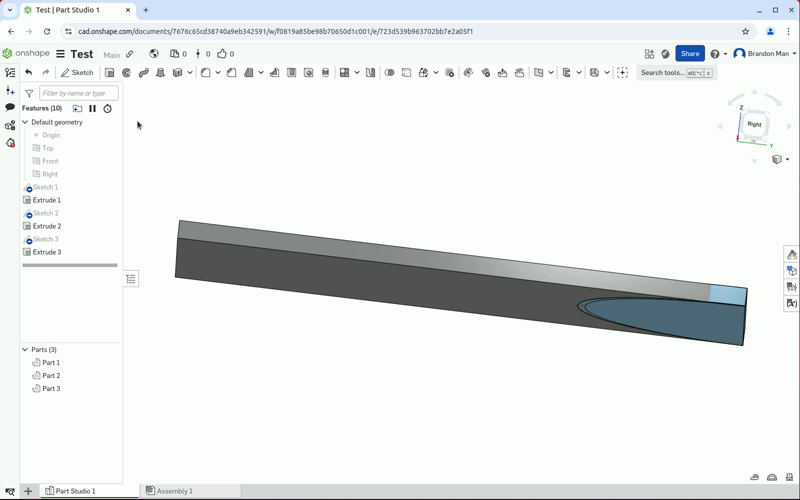
key(right, 3)
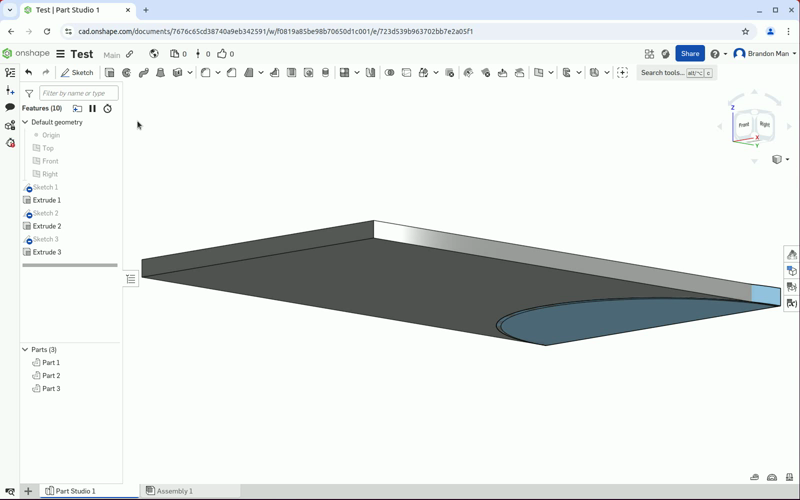
key(down, 3)
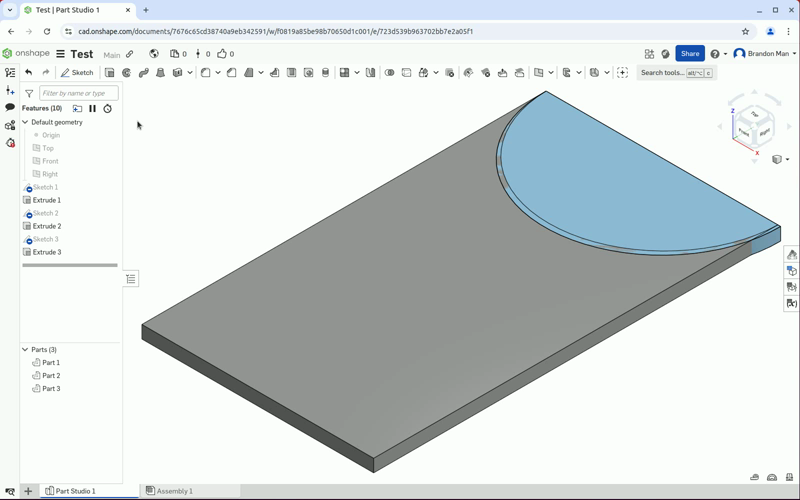
mouse_move(73, 189)
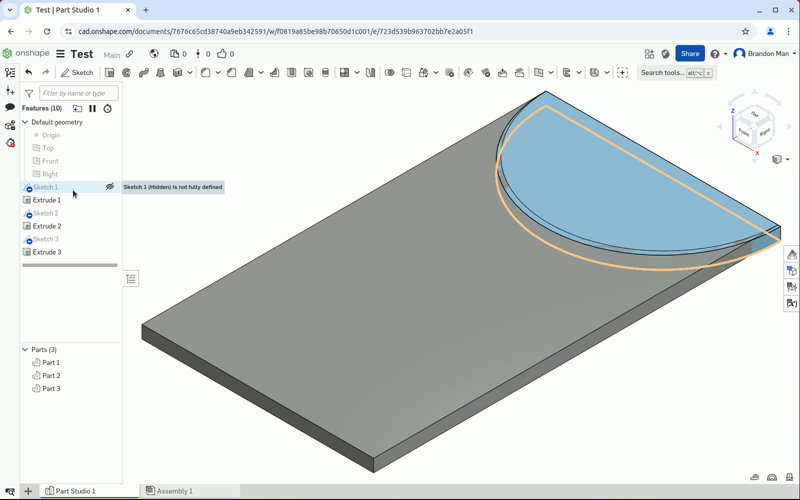
click(73, 189)